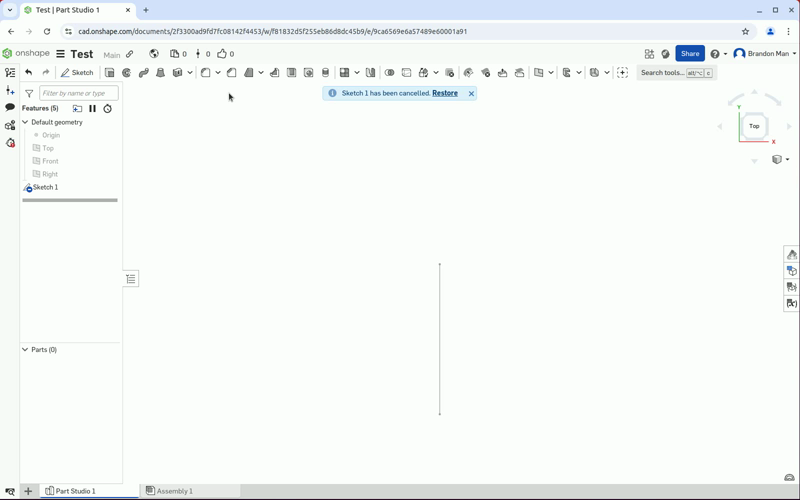
key(shift+h)
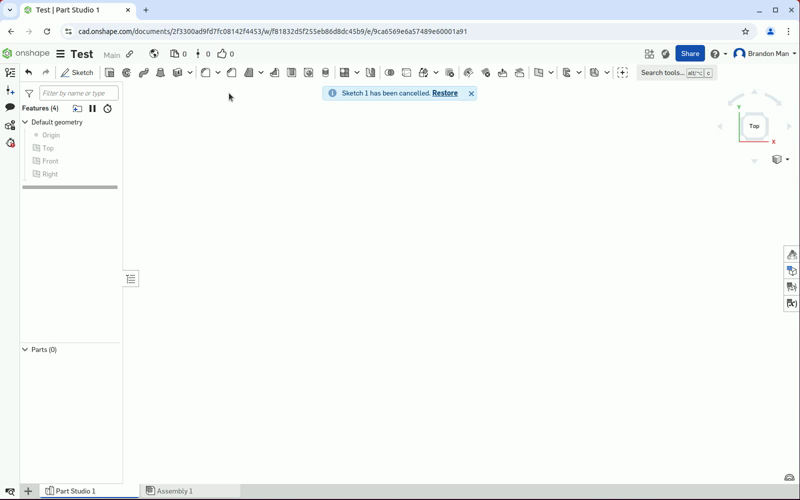
mouse_move(73, 352)
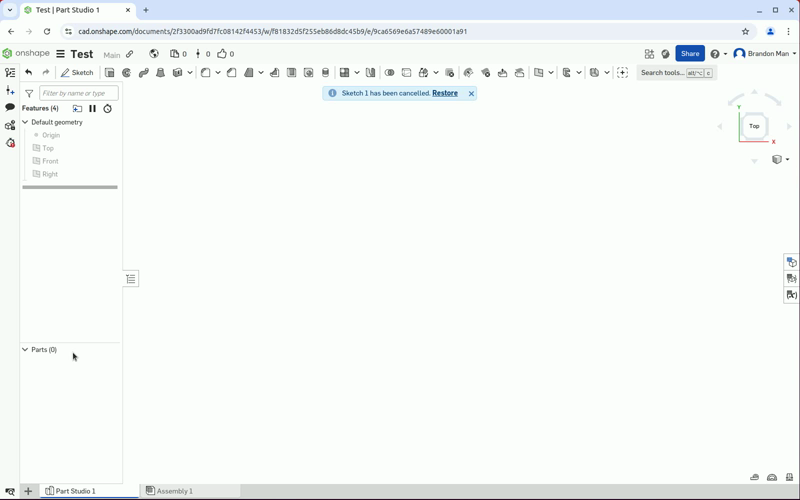
key(y)
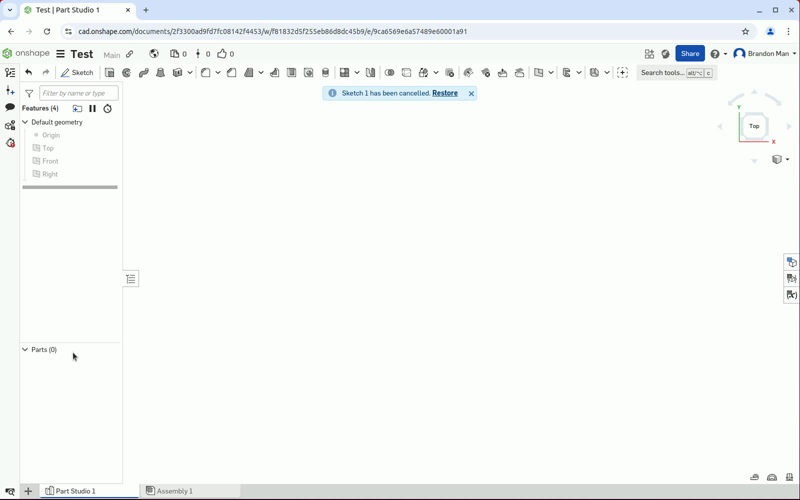
key(shift+p)
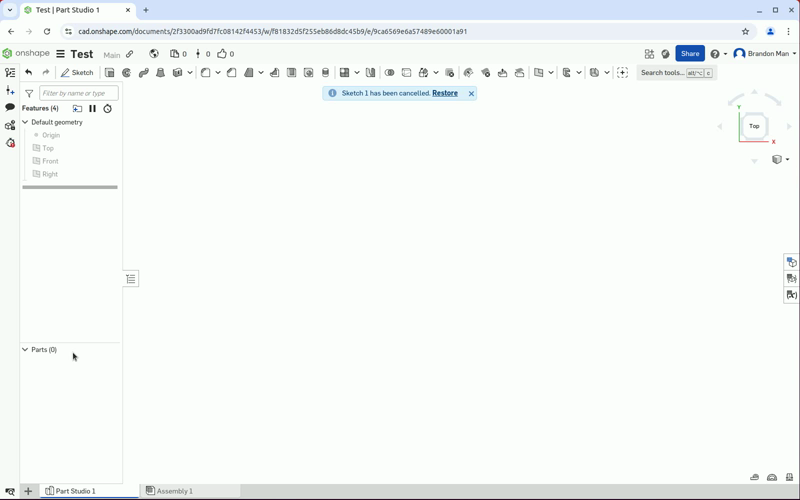
key(space)
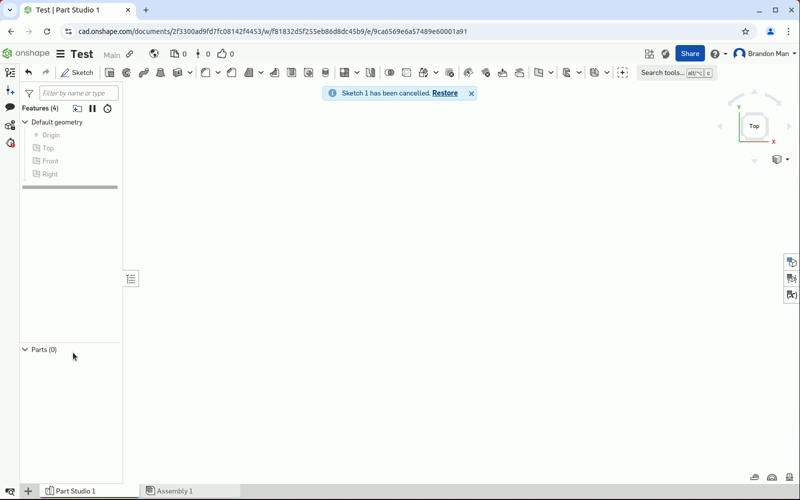
key_down(shift)
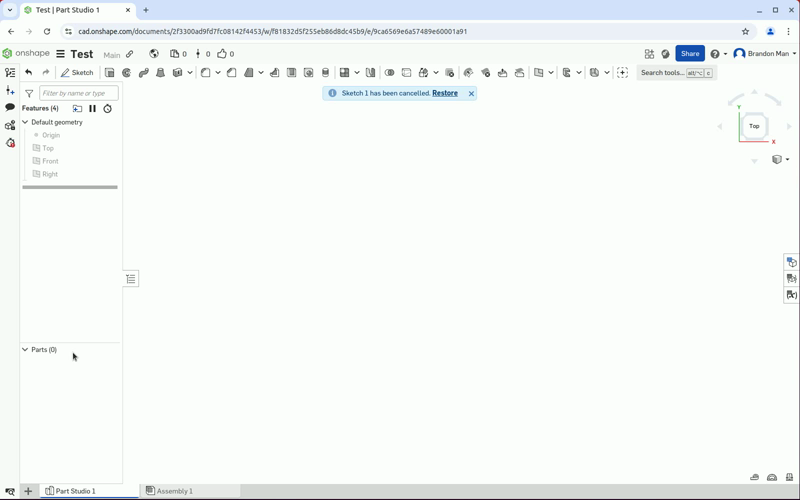
key(up)
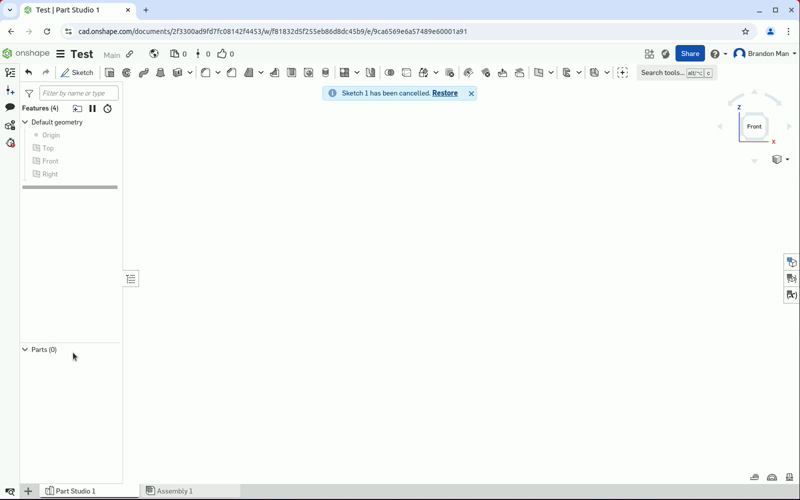
key_up(shift)
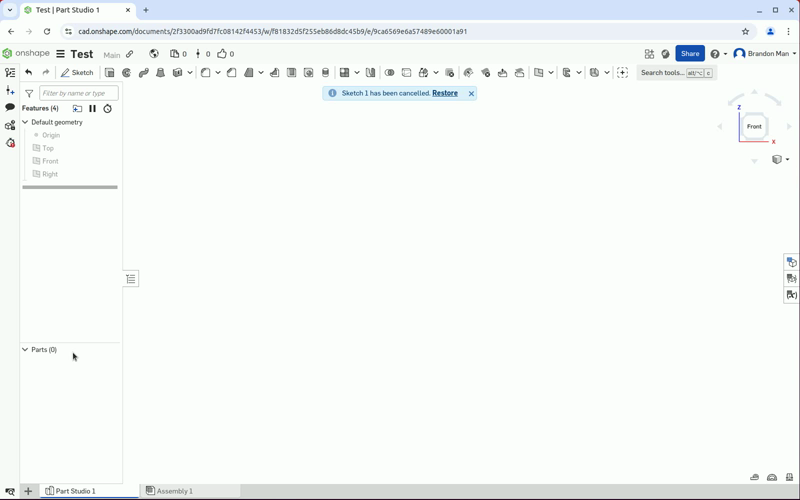
mouse_move(73, 352)
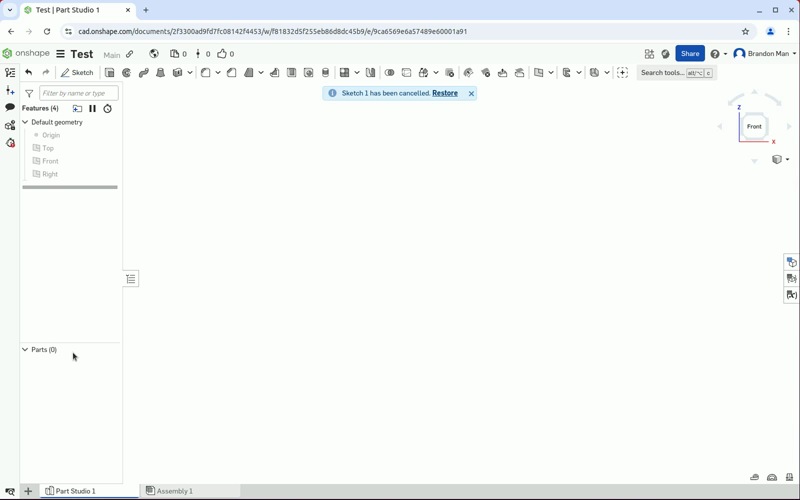
key(shift+y)
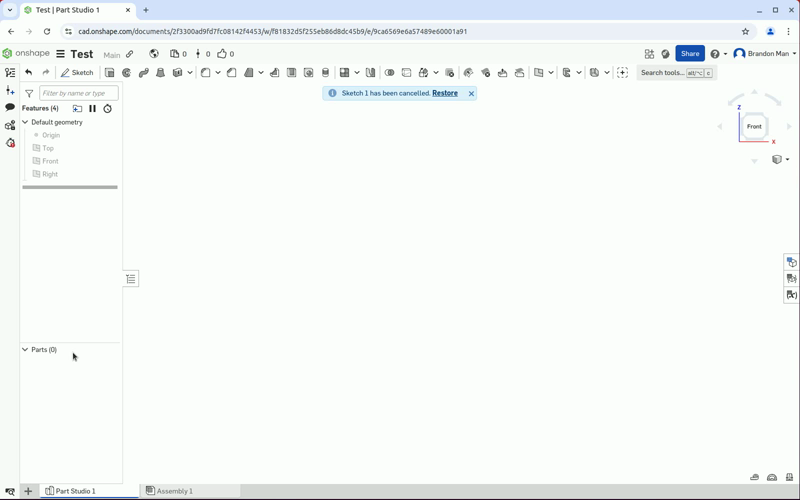
key(shift+s)
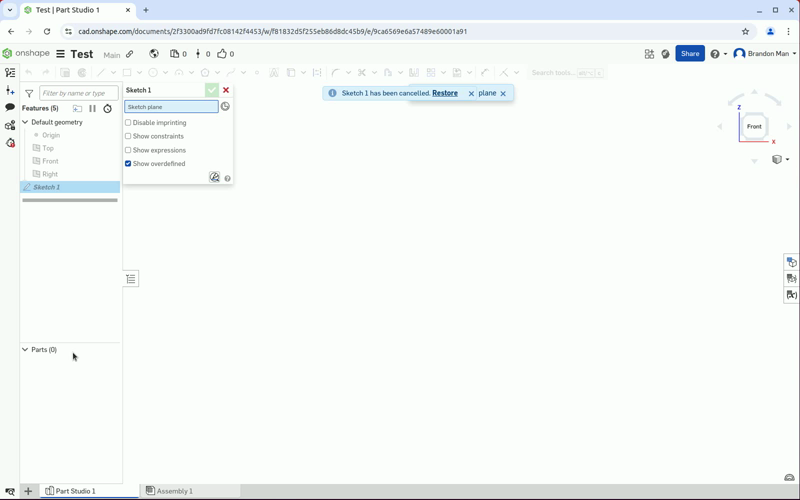
mouse_move(73, 163)
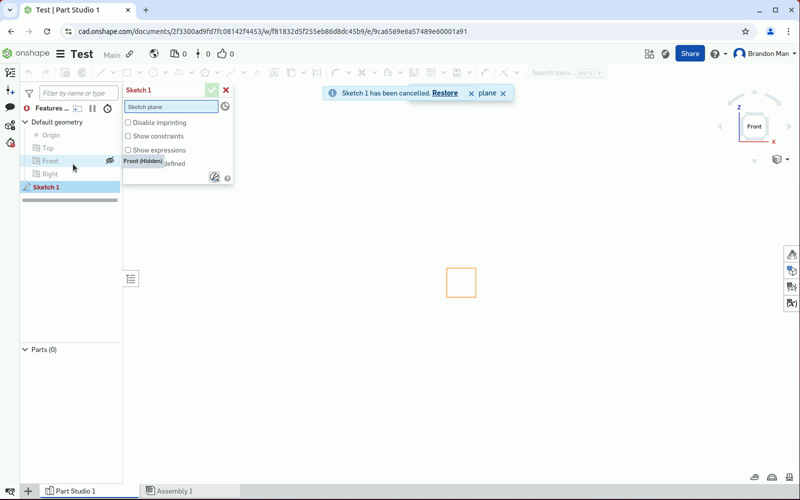
click(73, 163)
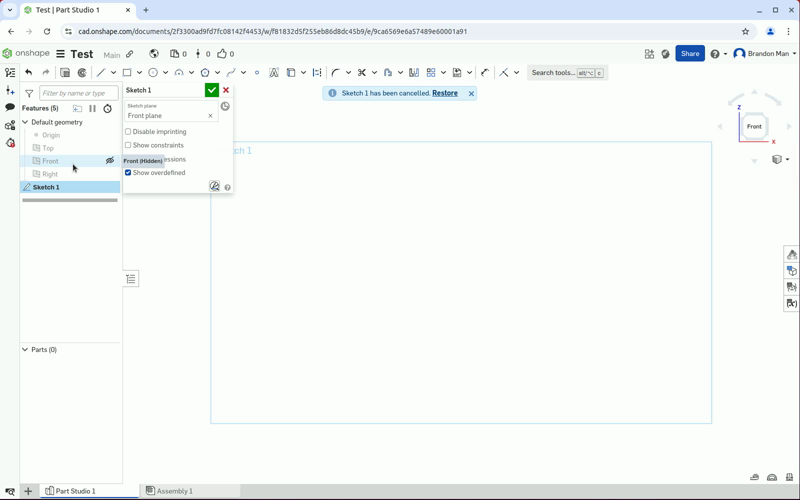
mouse_move(73, 352)
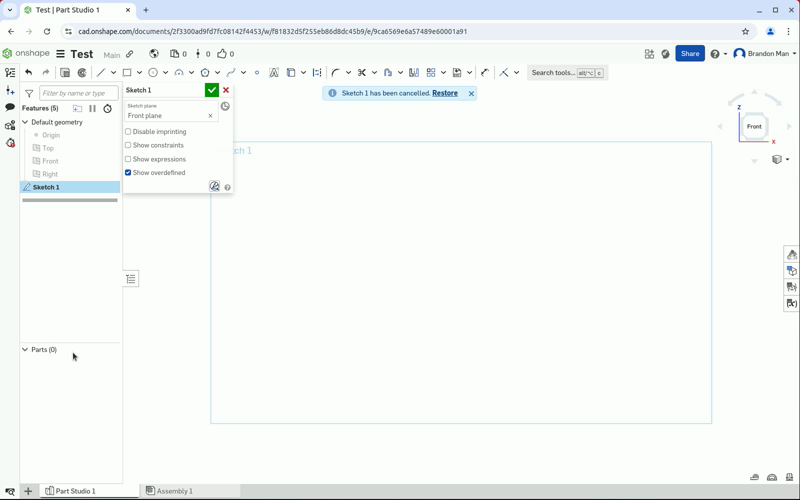
key(y)
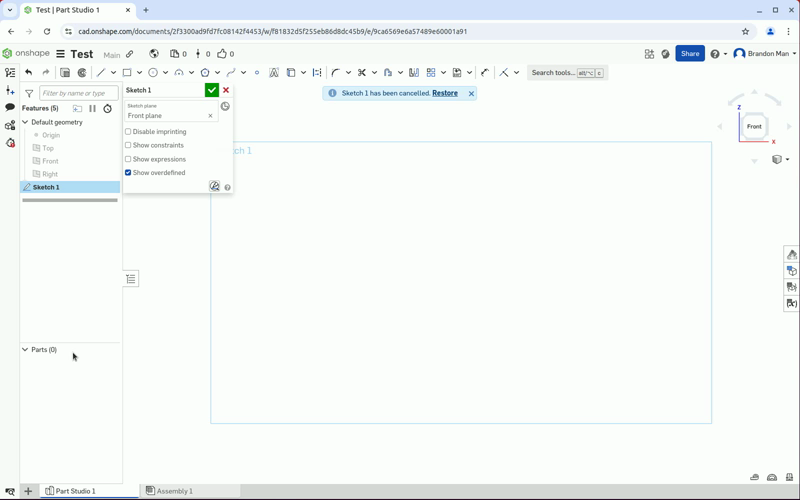
key(l)
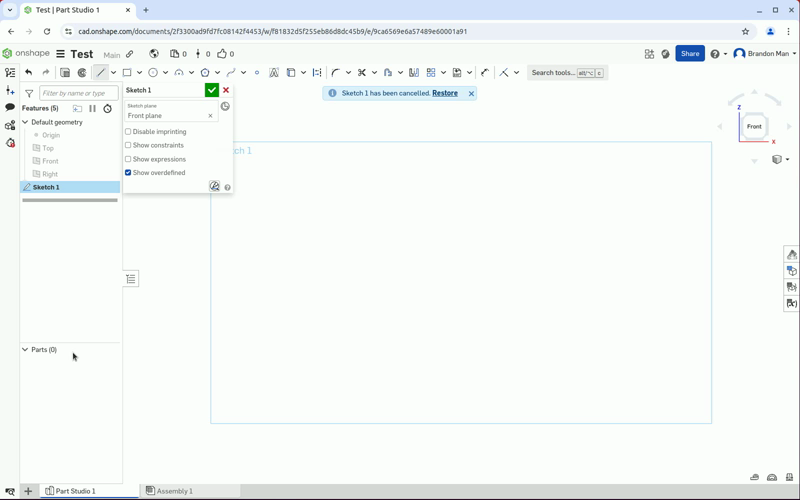
key_down(shift)
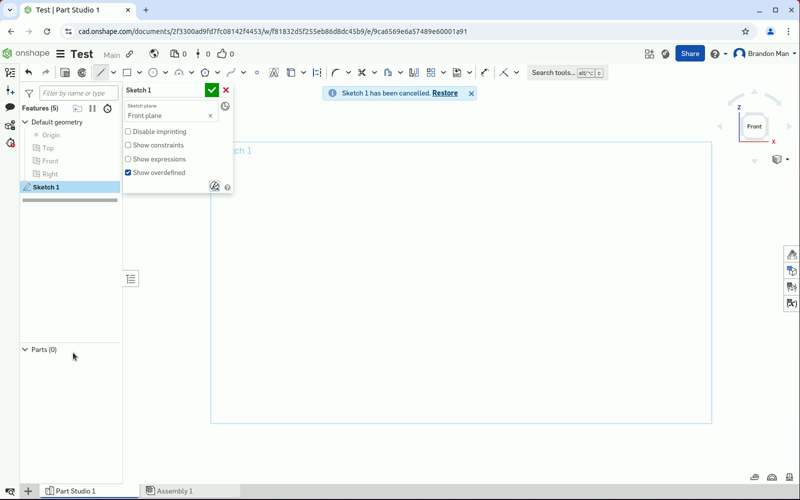
mouse_move(348, 309)
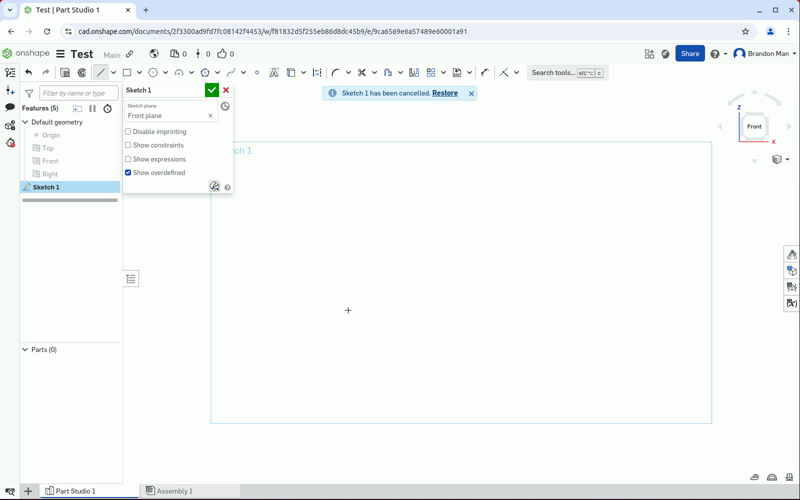
click(348, 309)
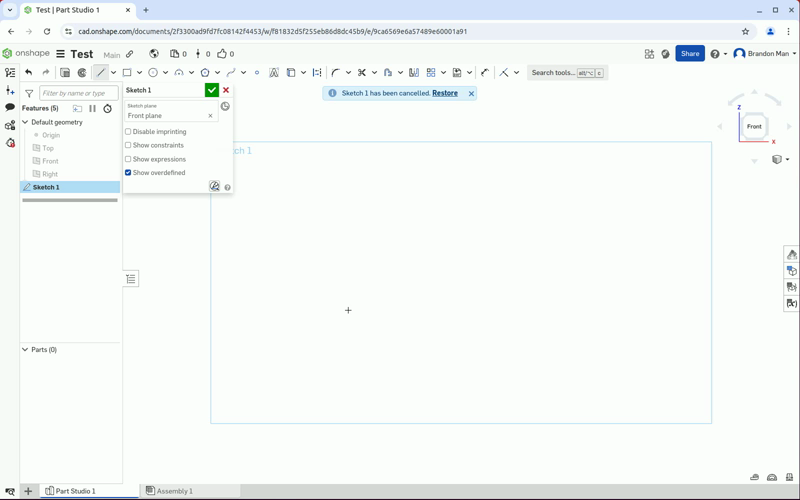
key_up(shift)
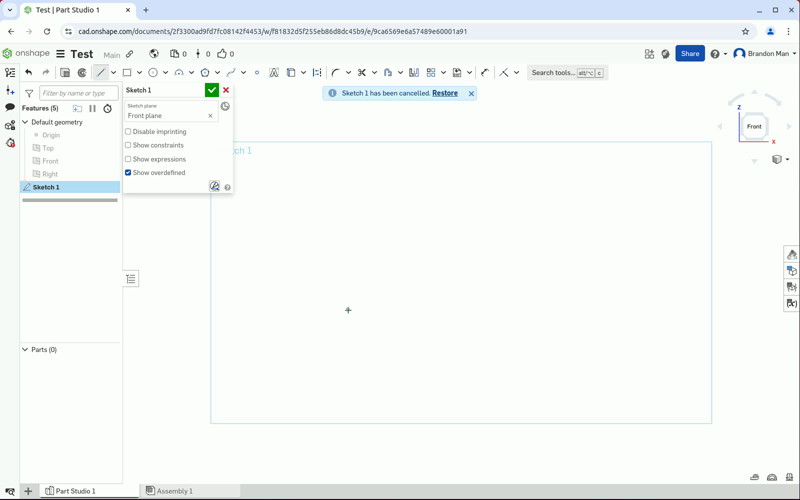
key_down(shift)
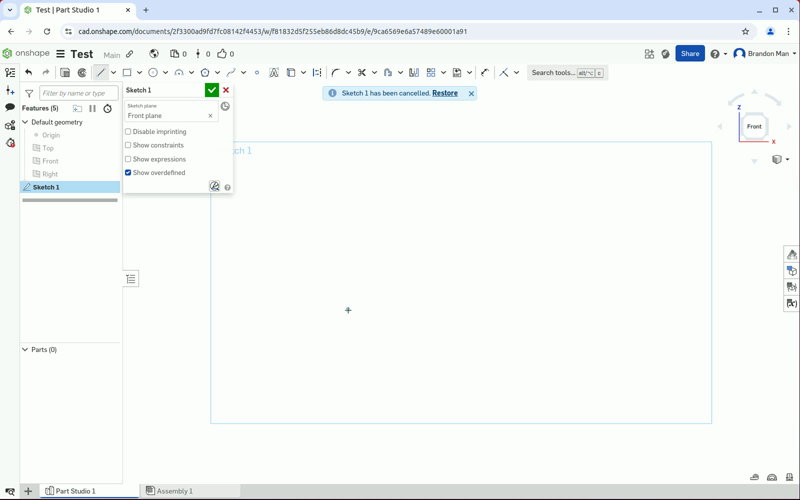
mouse_move(545, 376)
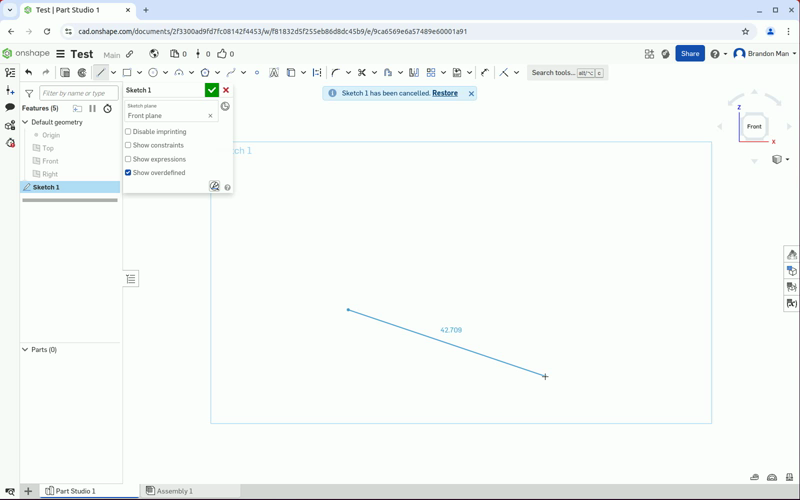
click(545, 376)
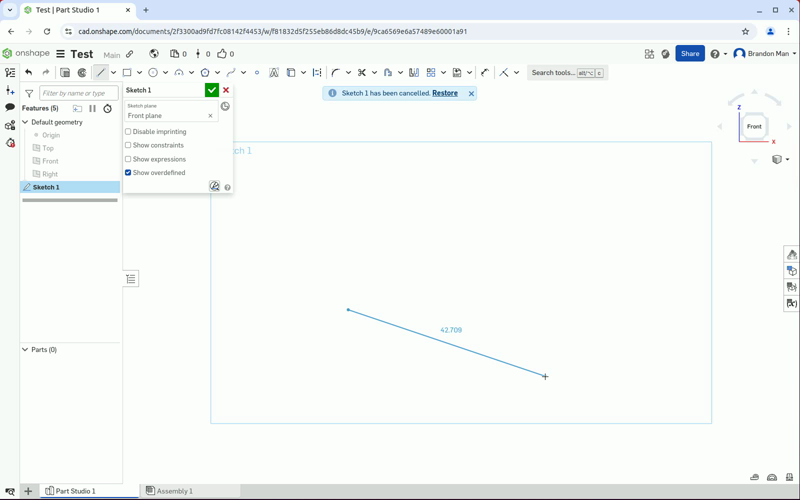
key_up(shift)
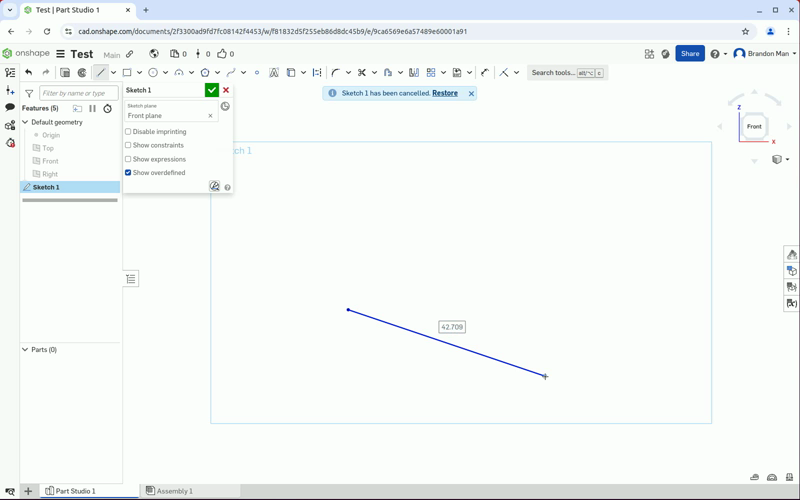
key_down(shift)
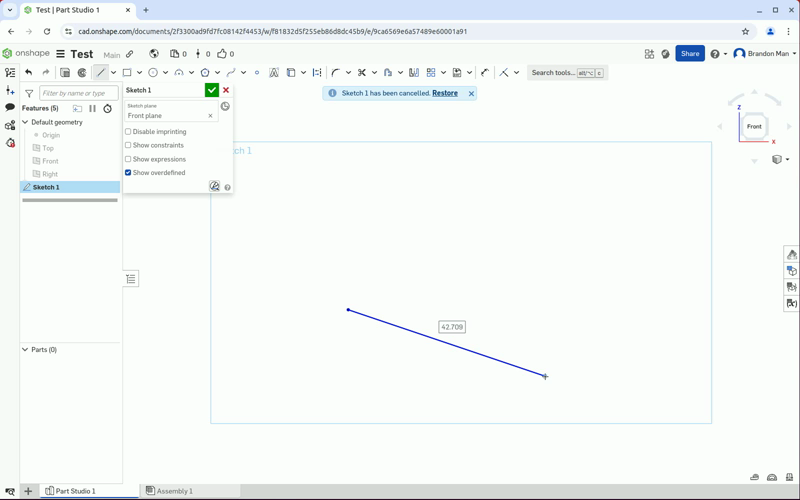
mouse_move(545, 309)
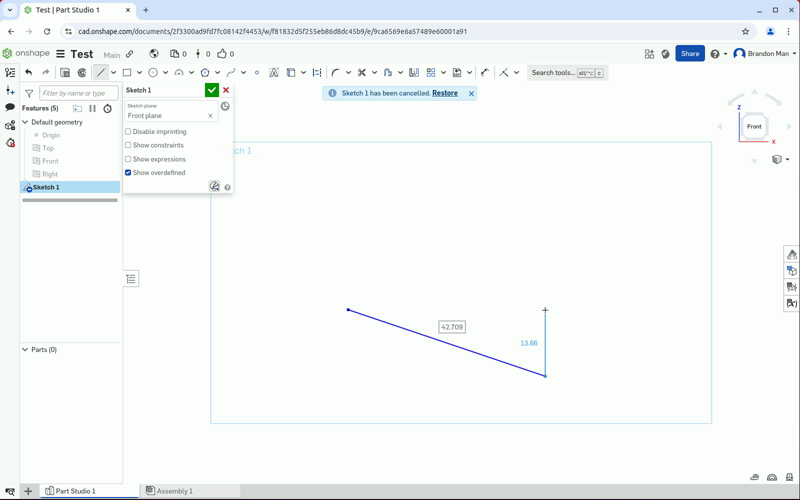
click(545, 309)
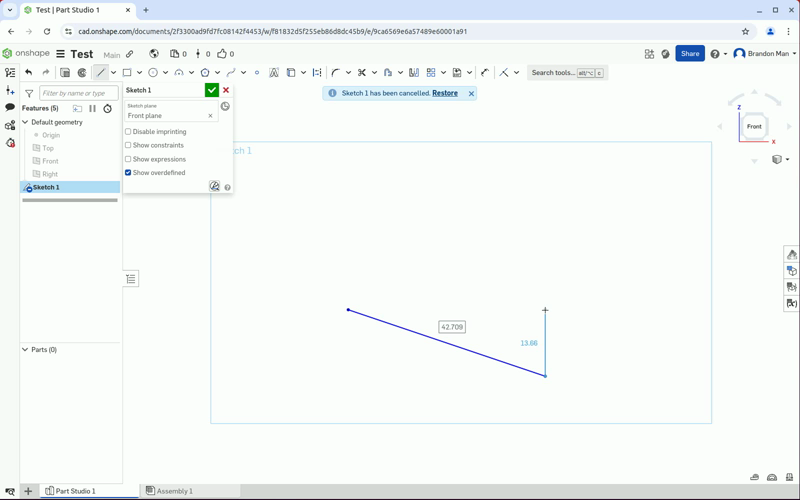
key_up(shift)
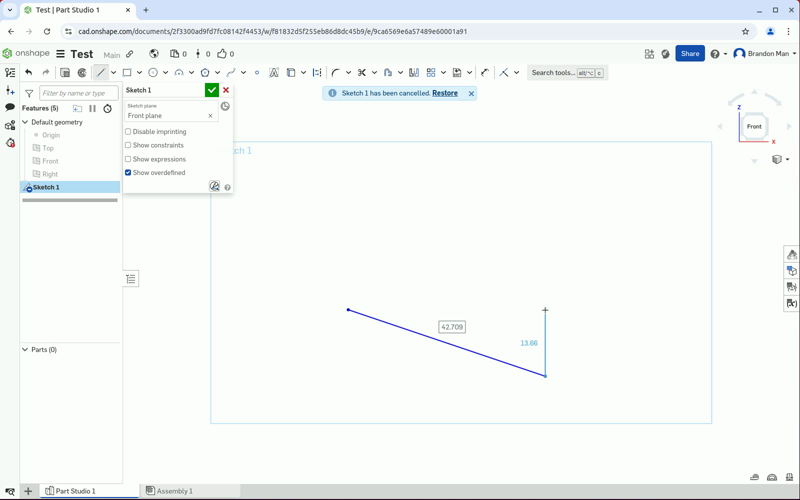
key_down(shift)
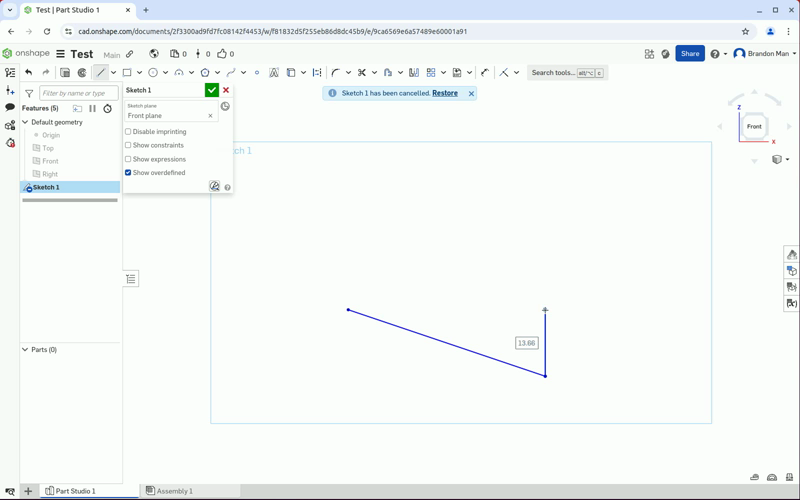
mouse_move(348, 309)
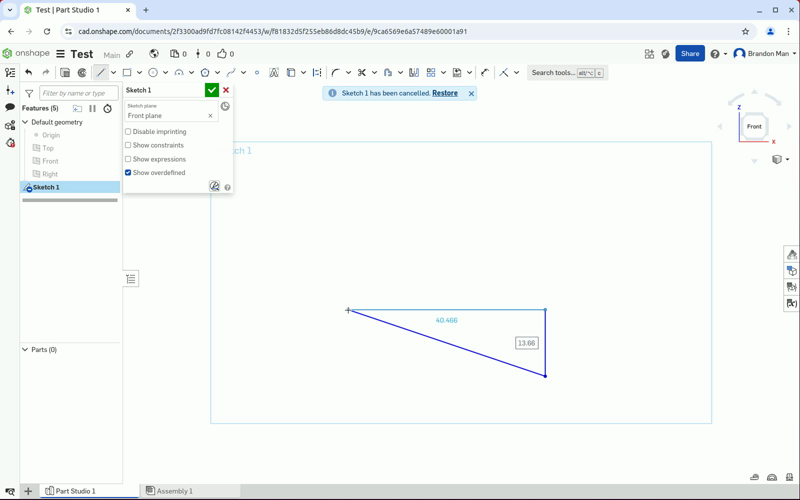
key_up(shift)
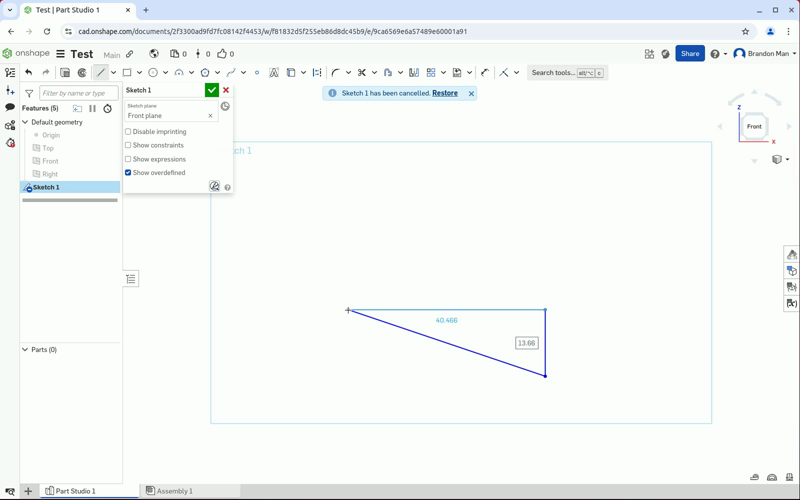
click(348, 309)
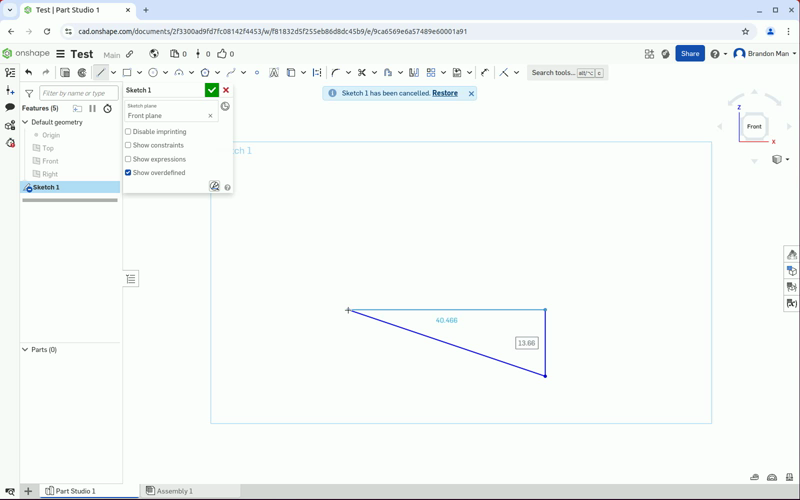
key(esc)
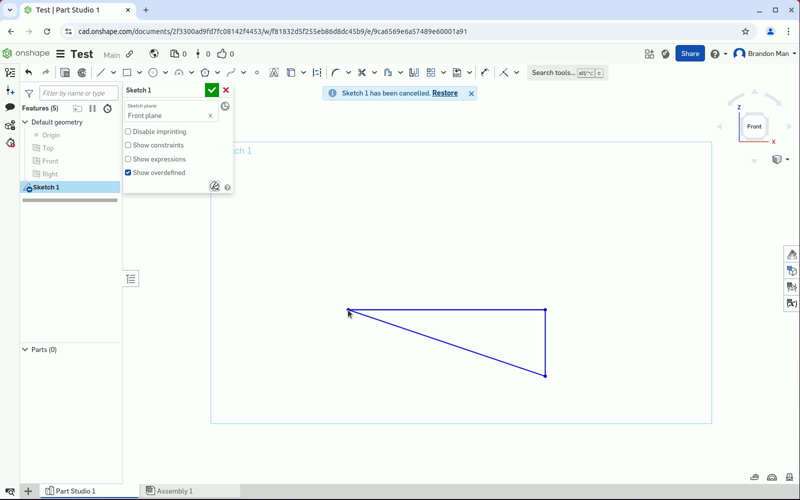
mouse_move(470, 337)
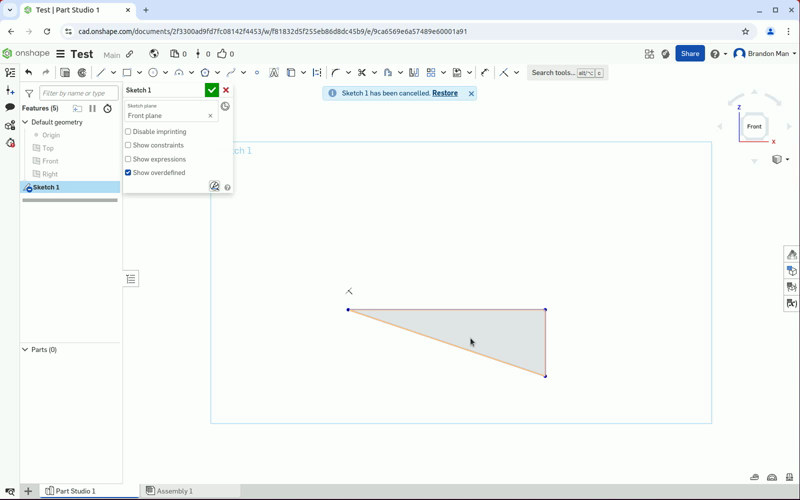
click(470, 337)
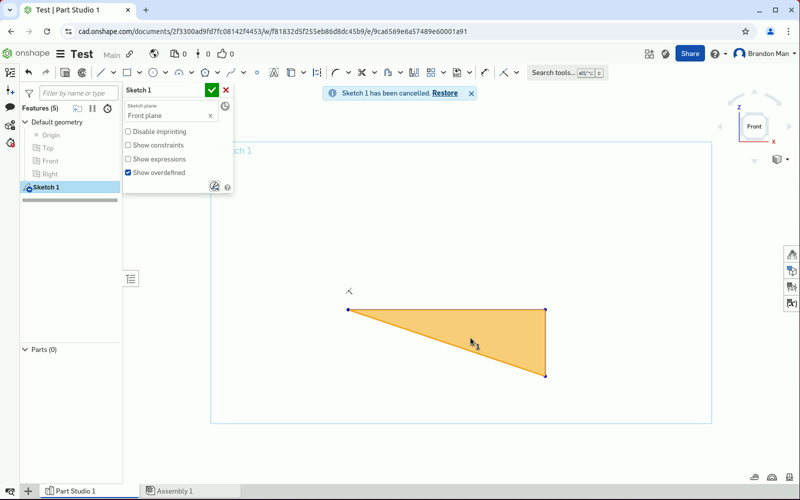
mouse_move(73, 352)
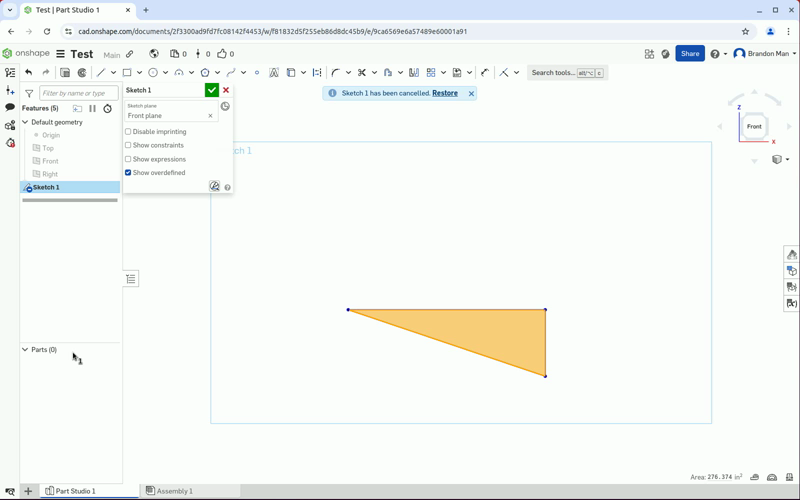
key(shift+y)
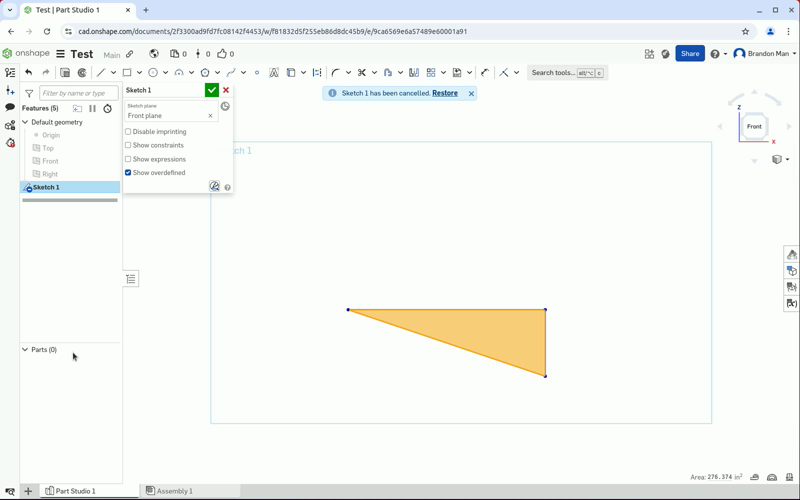
key(shift+e)
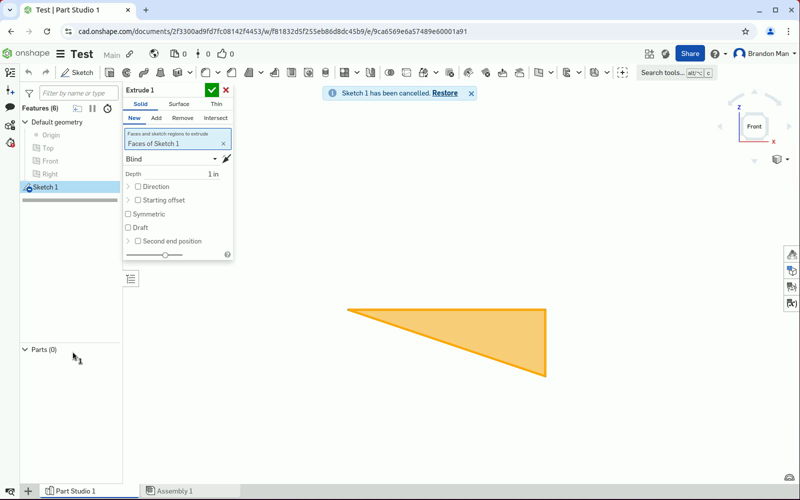
mouse_move(143, 106)
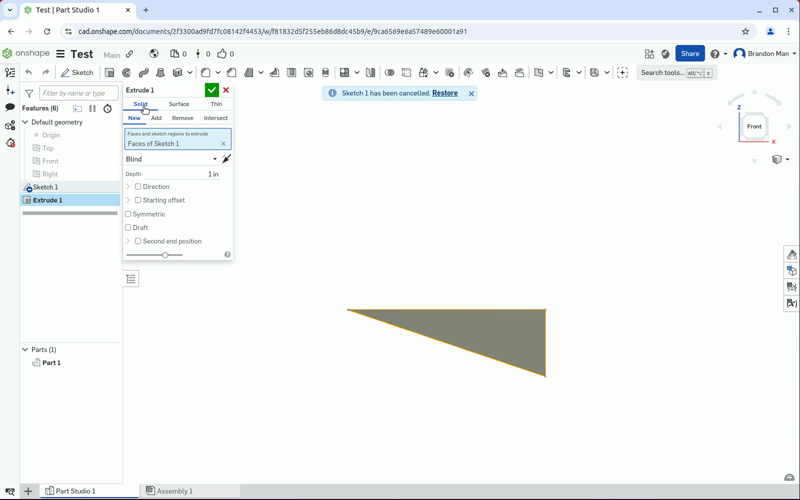
click(143, 106)
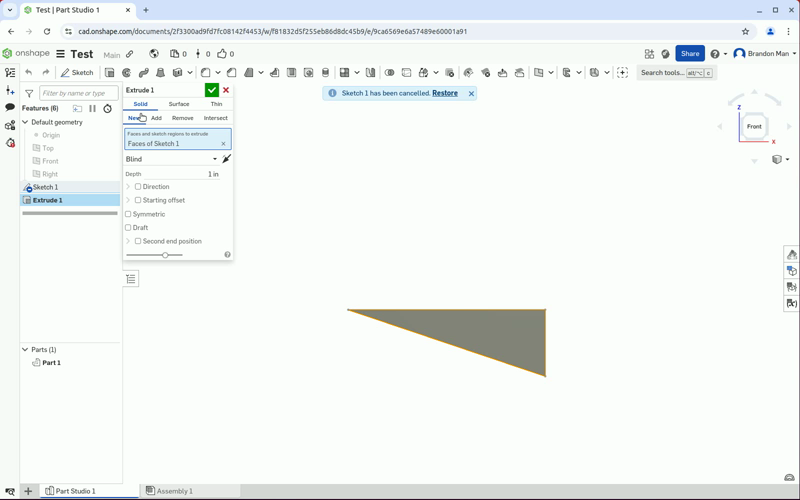
mouse_move(137, 120)
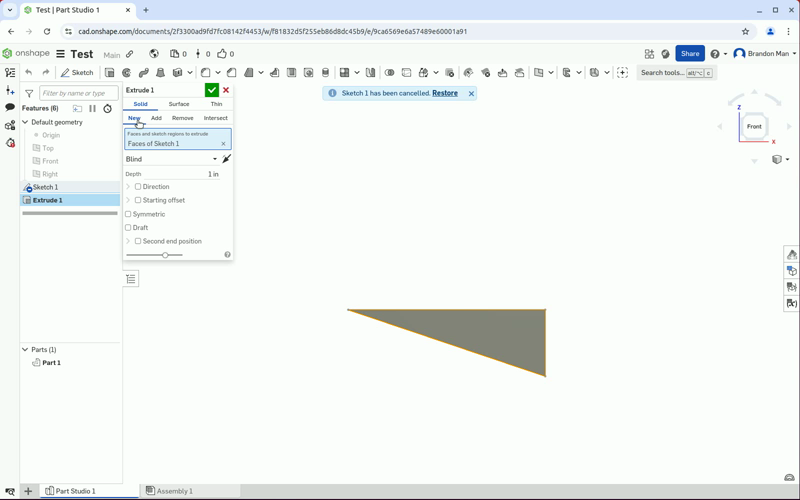
click(137, 120)
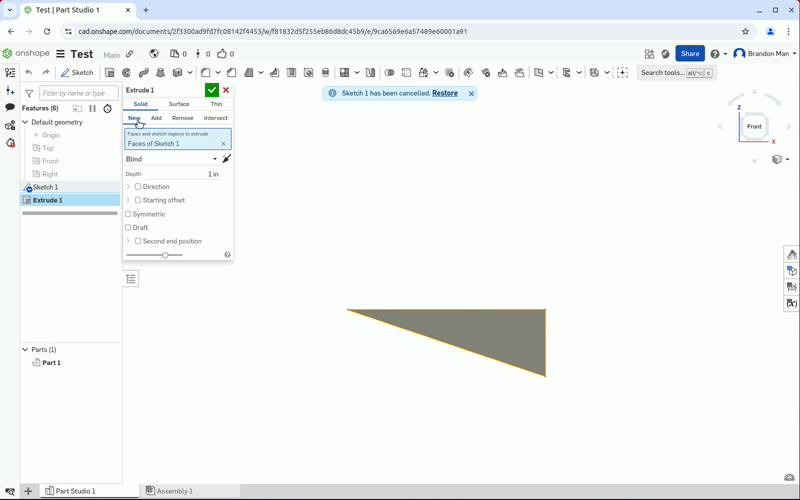
key(tab, 4)
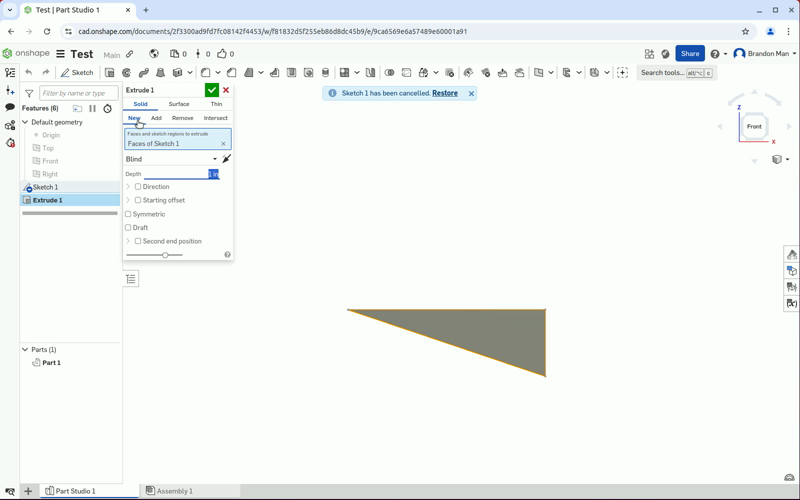
text(5.296)
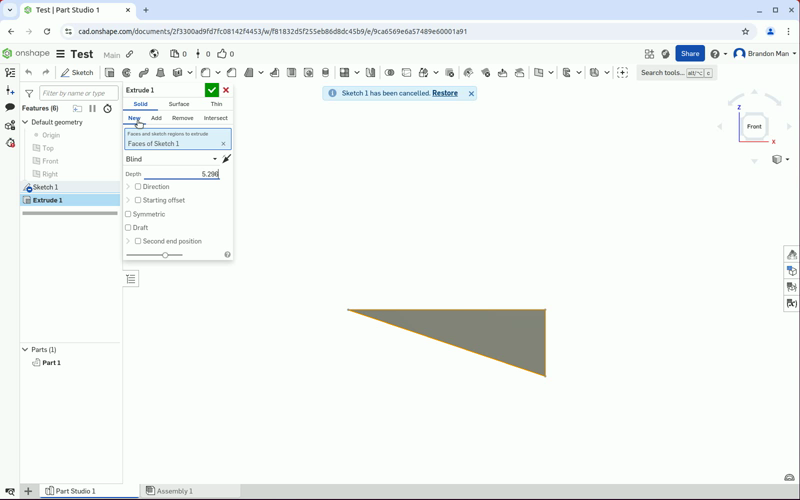
key(tab, 3)
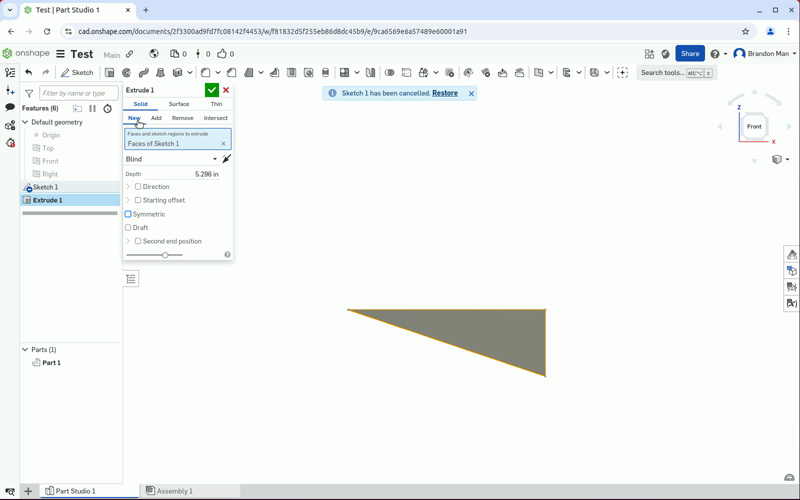
key(space)
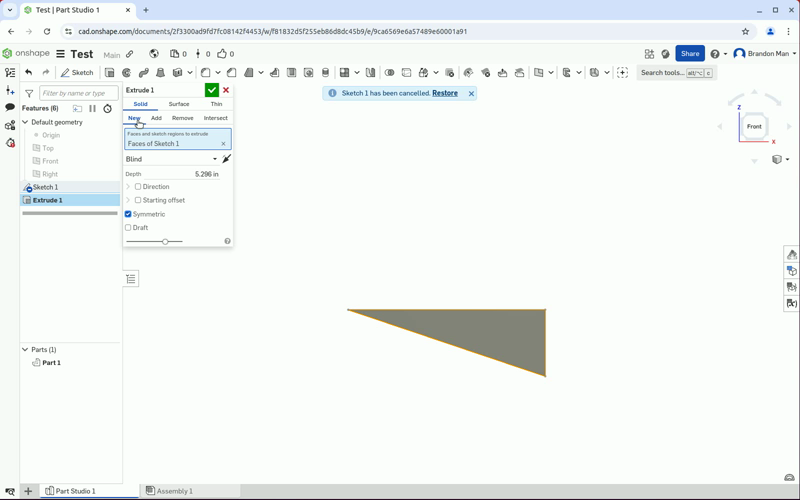
key(enter)
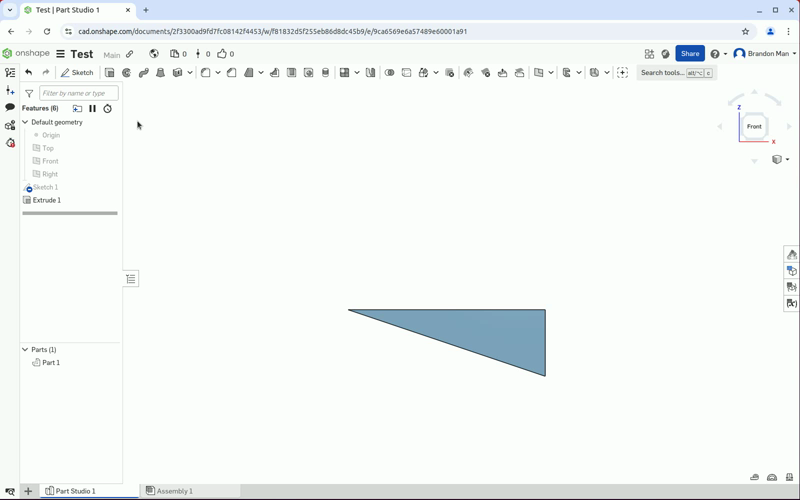
key(shift+h)
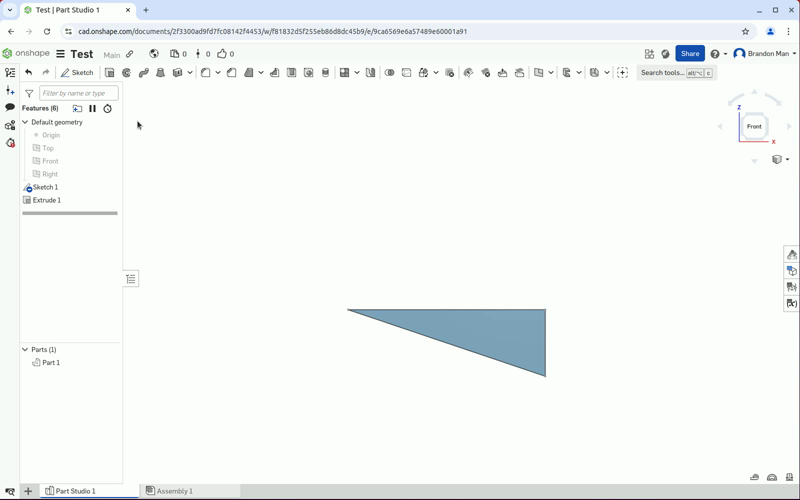
key(shift+h)
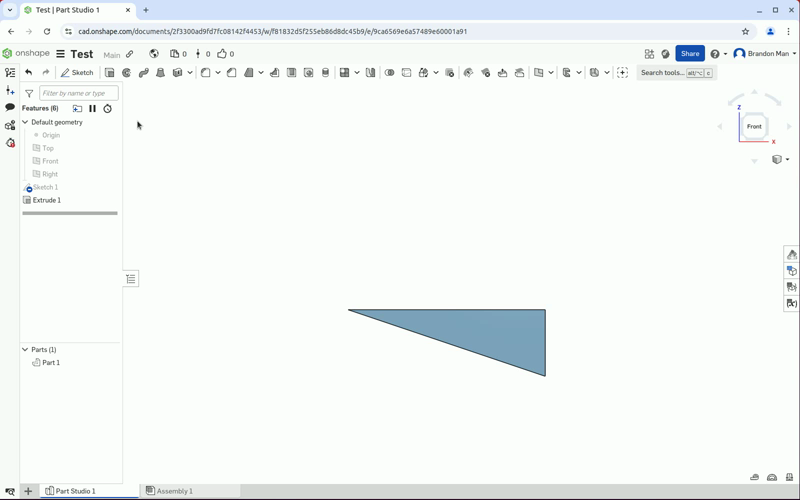
mouse_move(73, 189)
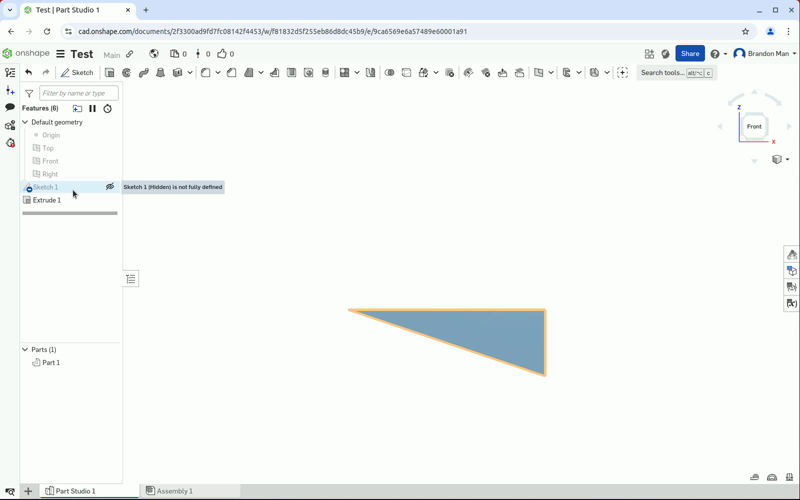
click(73, 189)
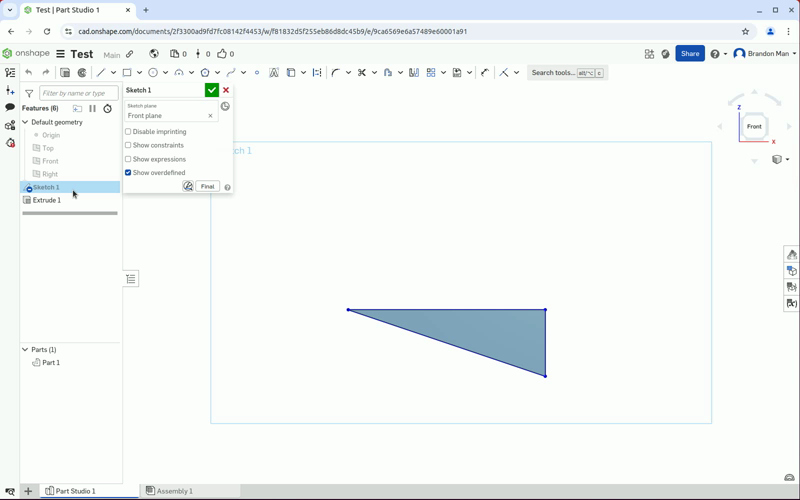
mouse_move(229, 92)
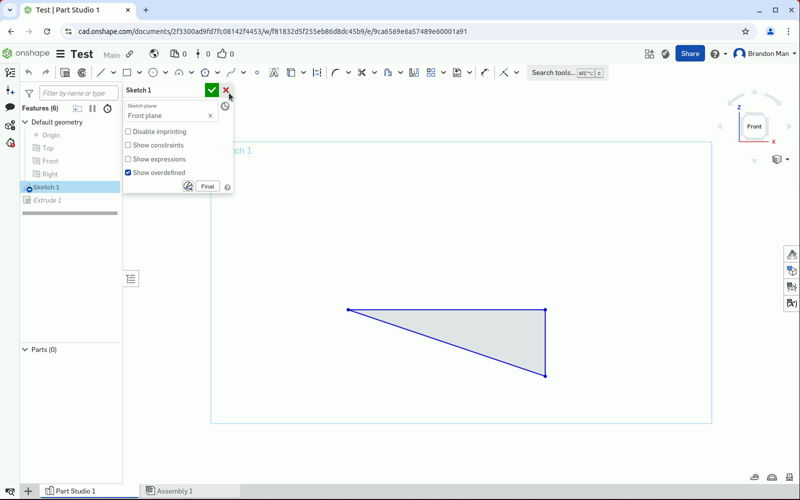
click(229, 92)
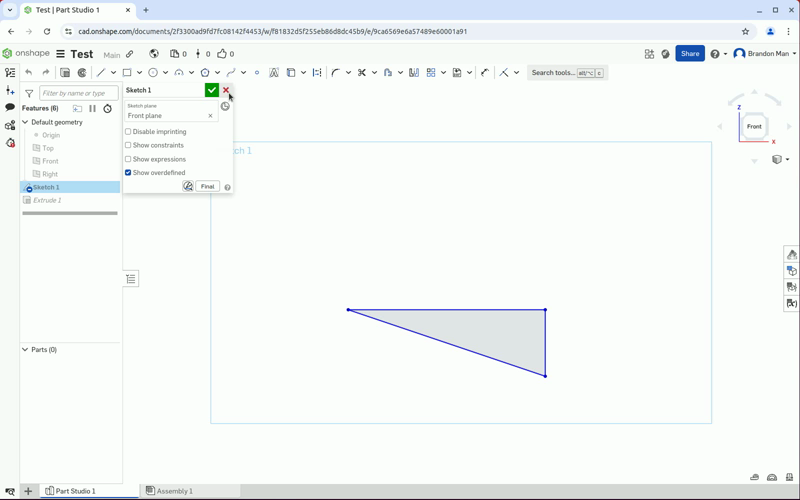
key(shift+s)
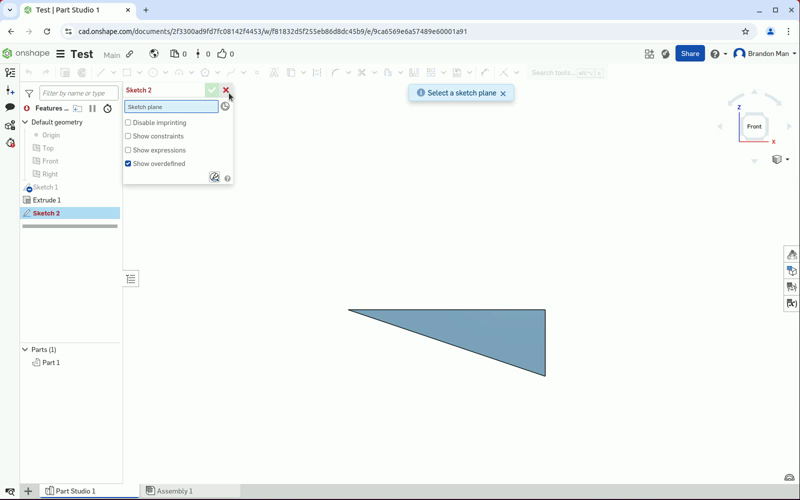
mouse_move(73, 163)
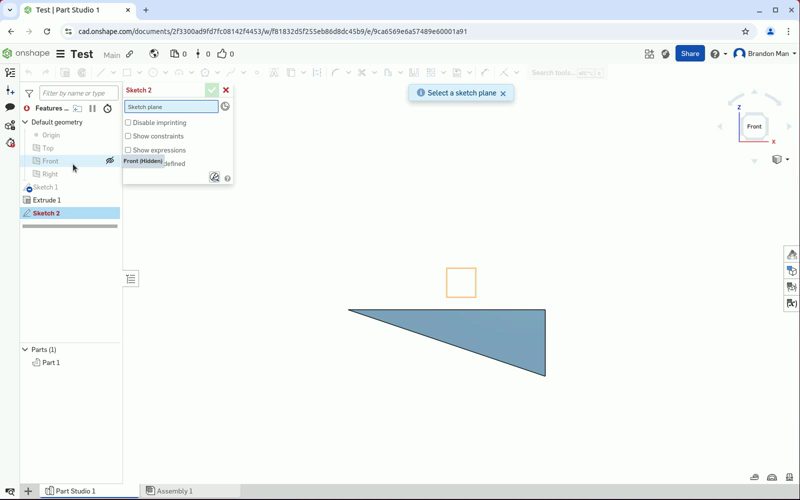
click(73, 163)
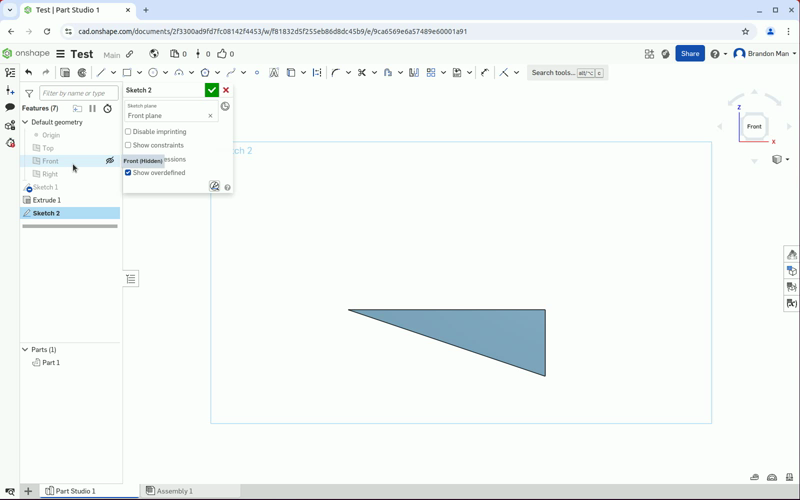
mouse_move(73, 352)
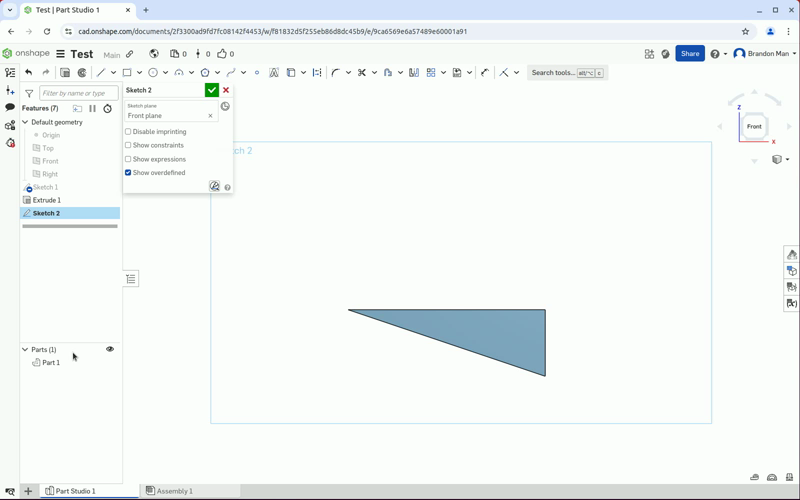
key(y)
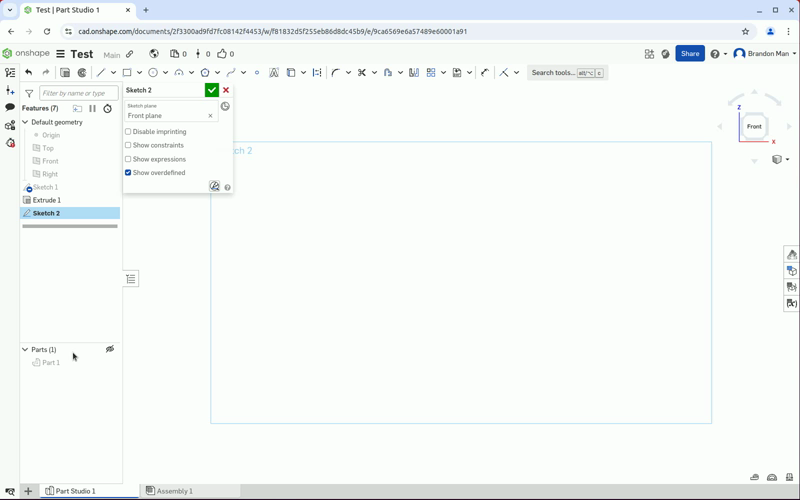
key(l)
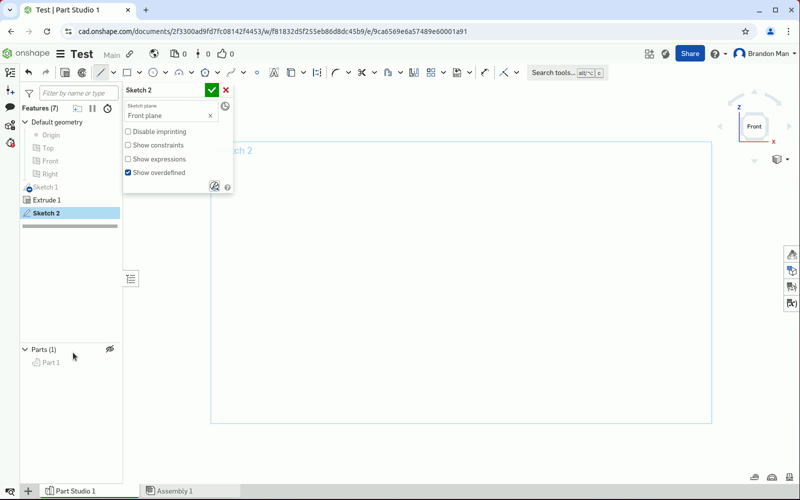
key_down(shift)
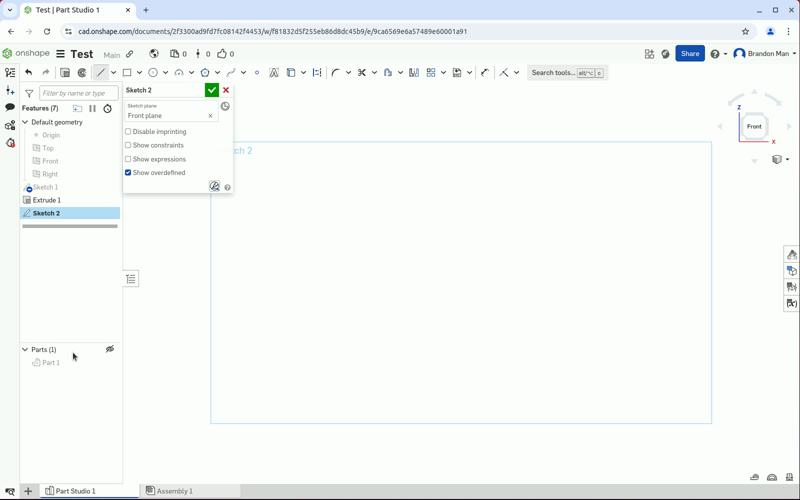
mouse_move(546, 309)
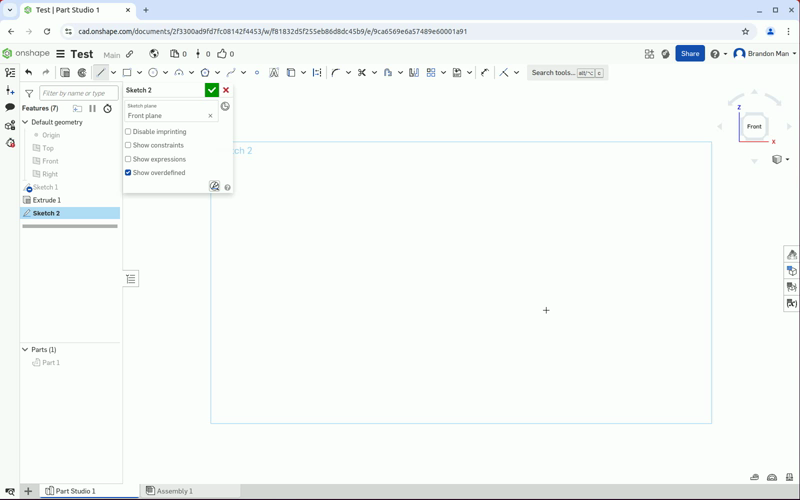
click(546, 309)
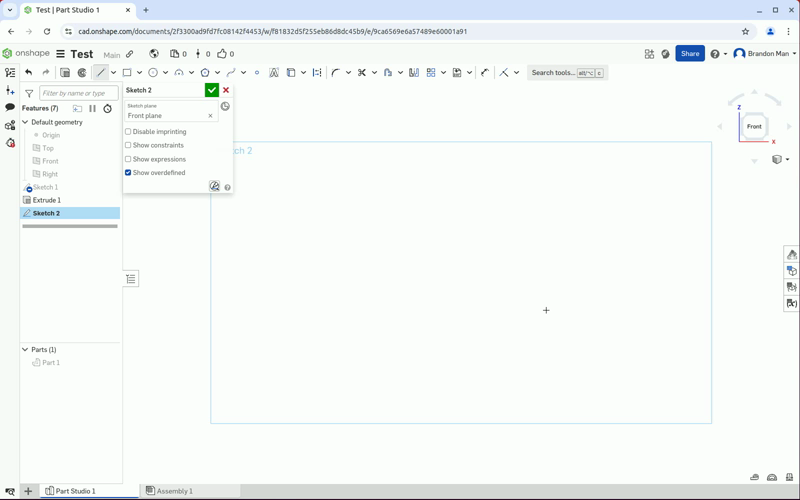
key_up(shift)
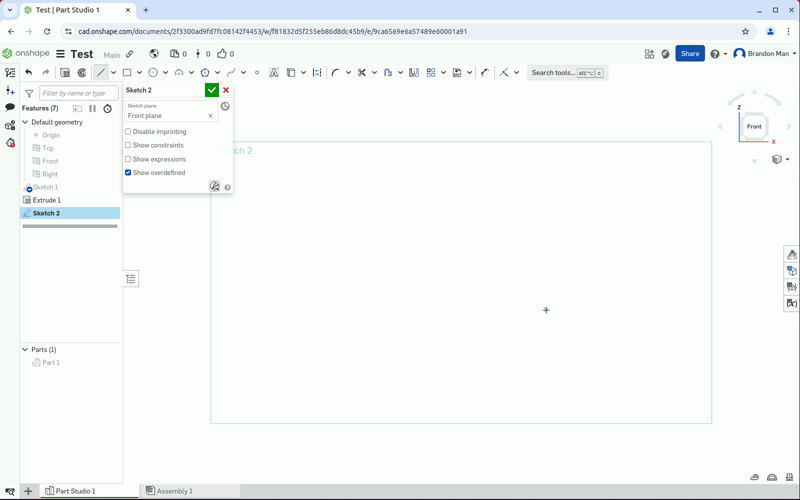
key_down(shift)
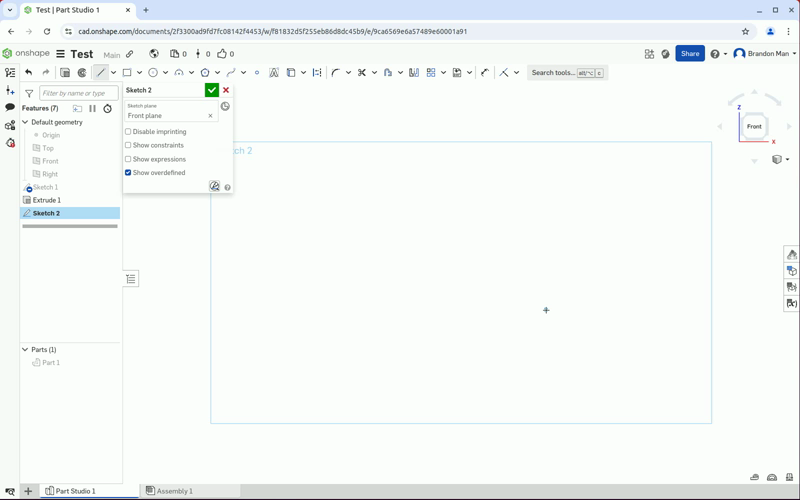
mouse_move(576, 309)
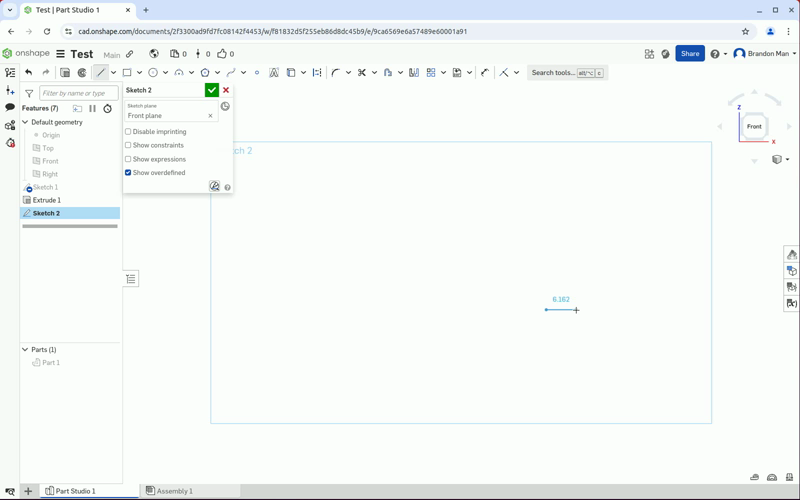
mouse_move(574, 309)
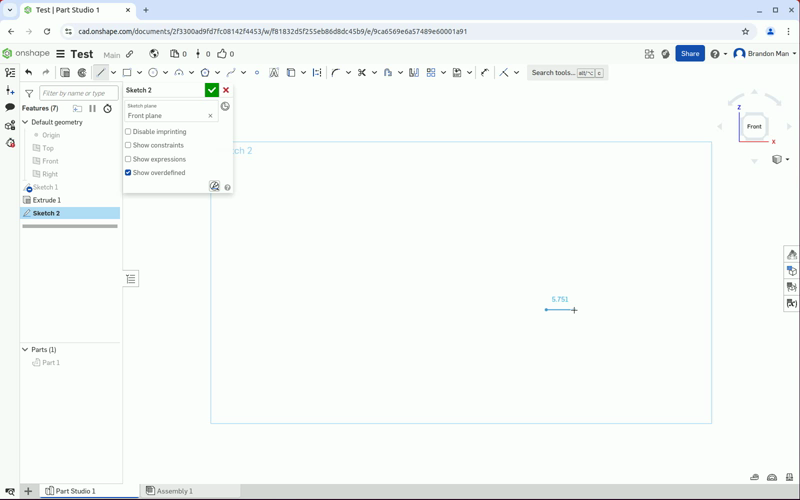
click(574, 309)
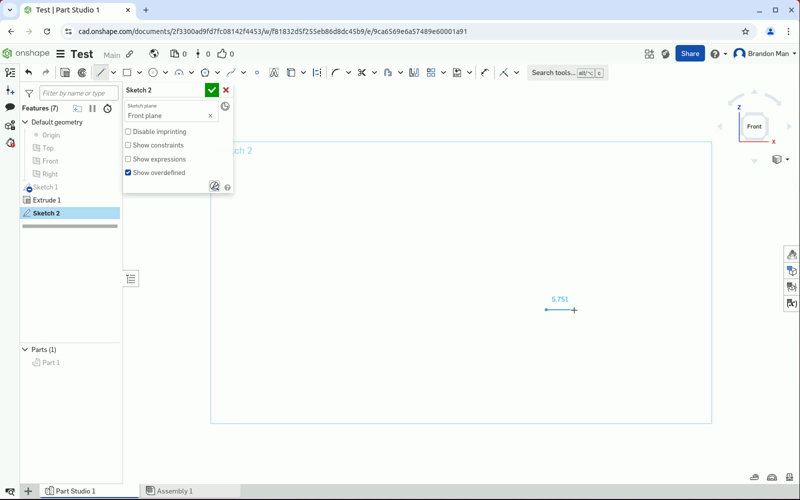
key_up(shift)
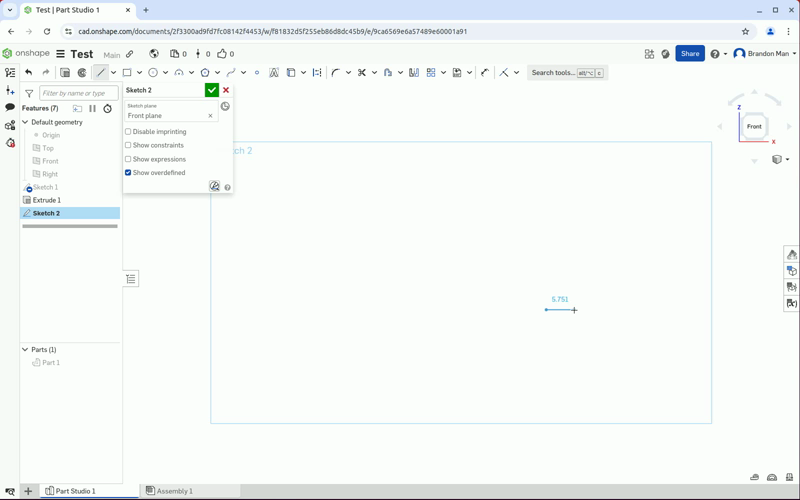
key_down(shift)
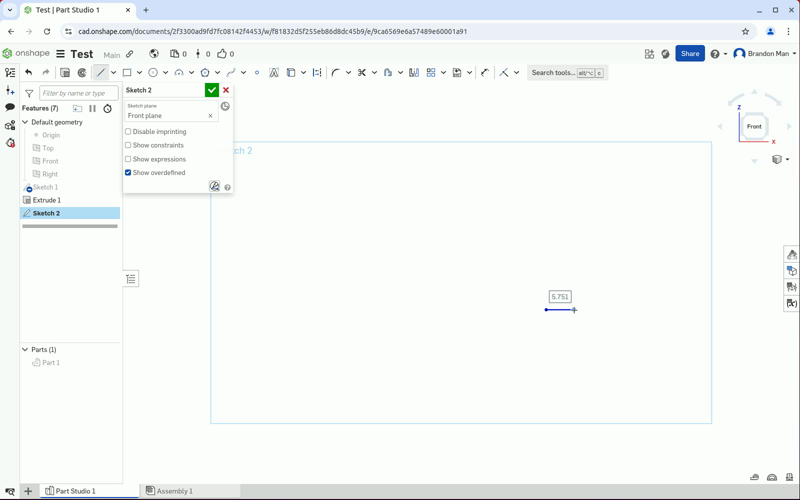
mouse_move(589, 309)
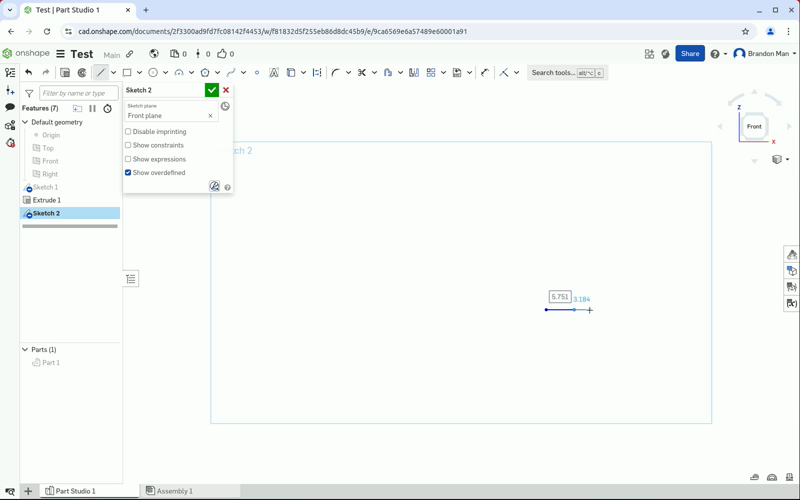
mouse_move(574, 282)
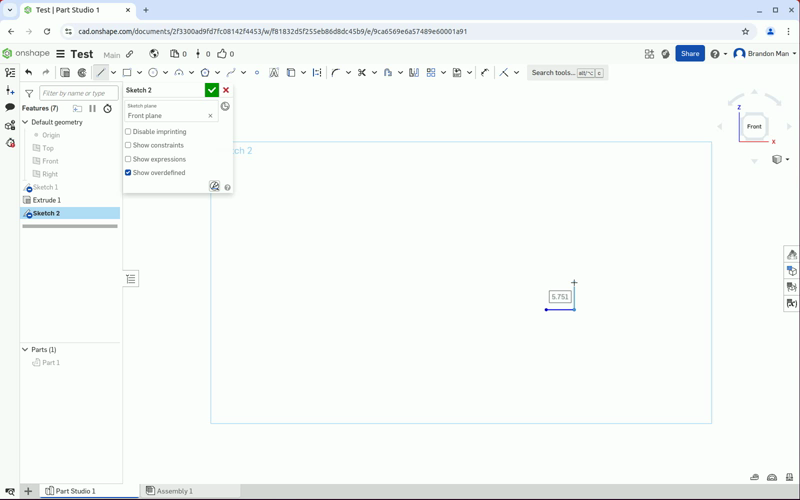
click(574, 282)
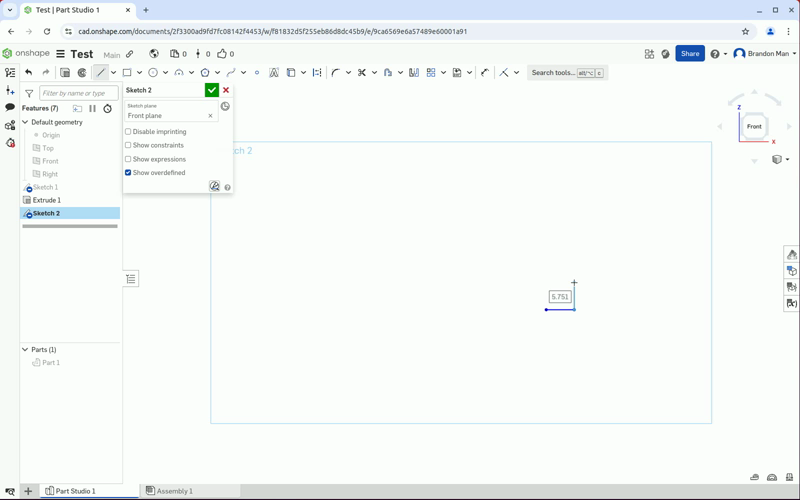
key_up(shift)
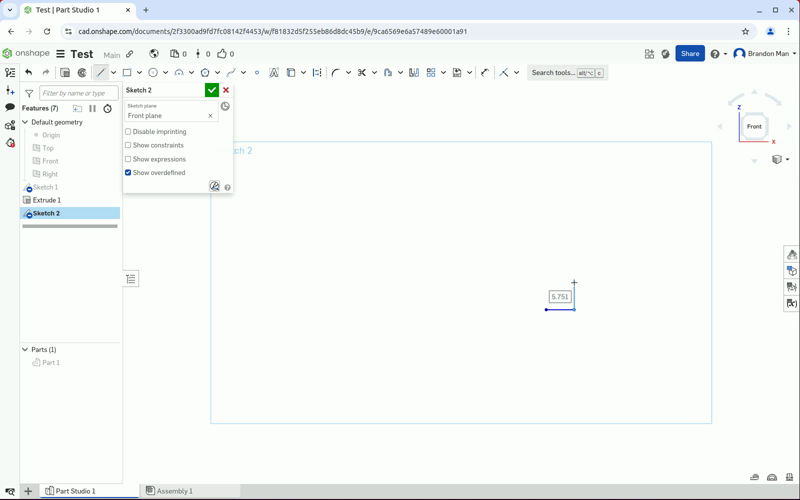
key_down(shift)
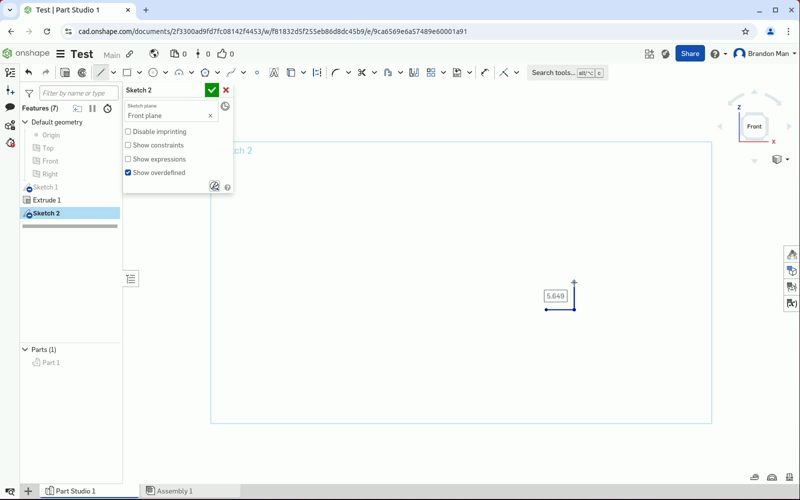
mouse_move(589, 282)
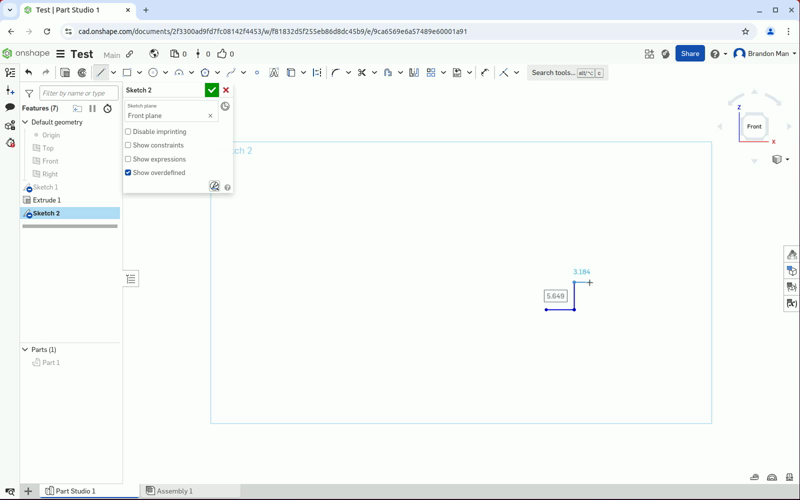
mouse_move(546, 282)
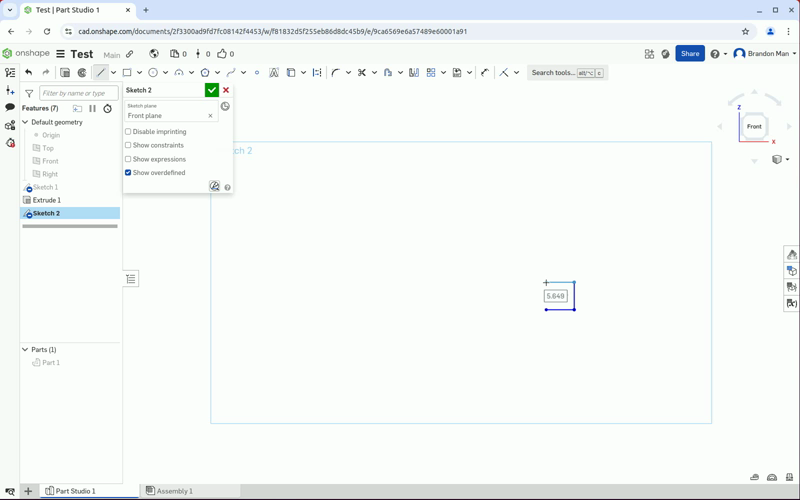
click(546, 282)
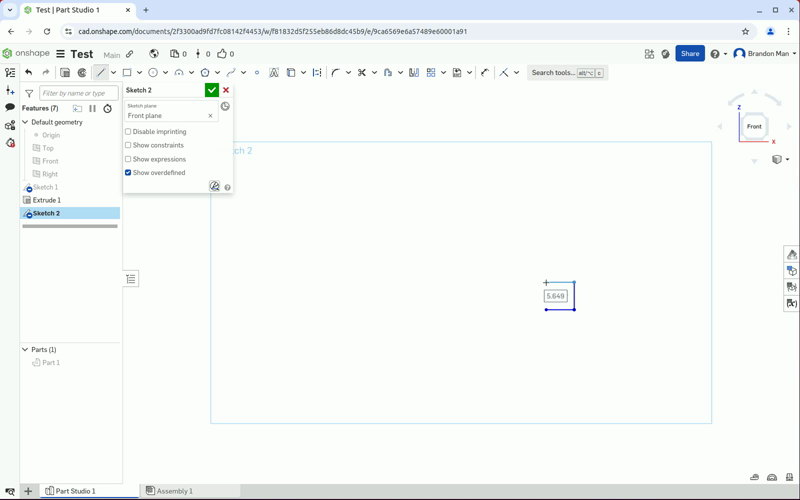
key_up(shift)
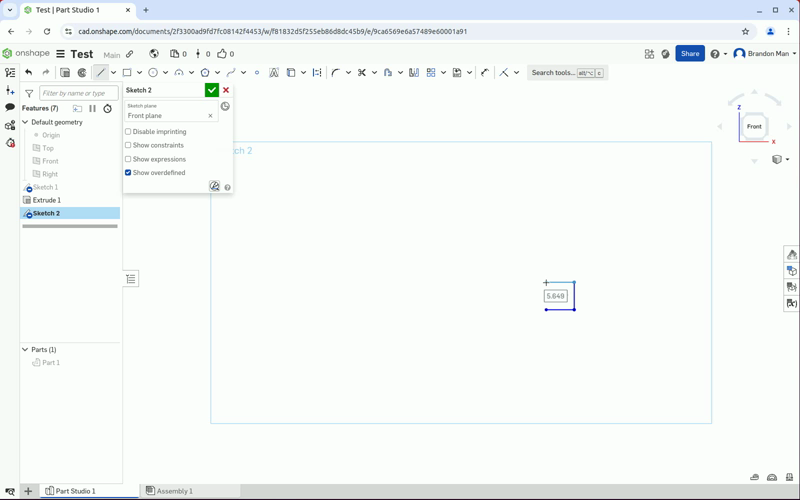
mouse_move(576, 282)
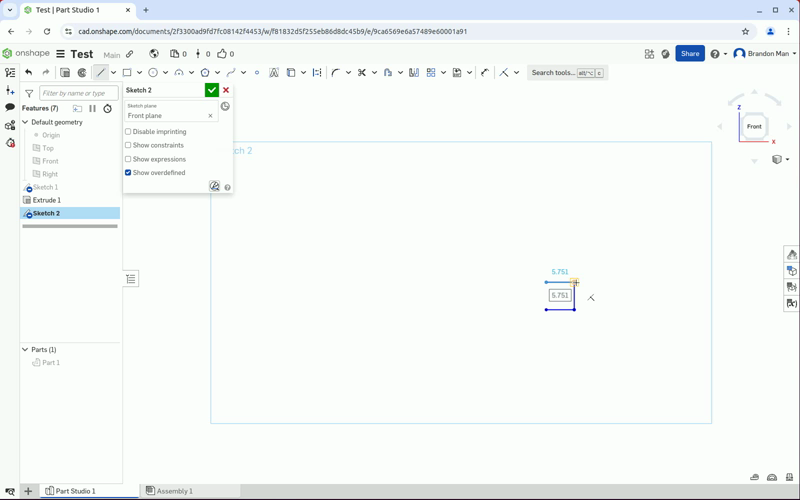
key_down(shift)
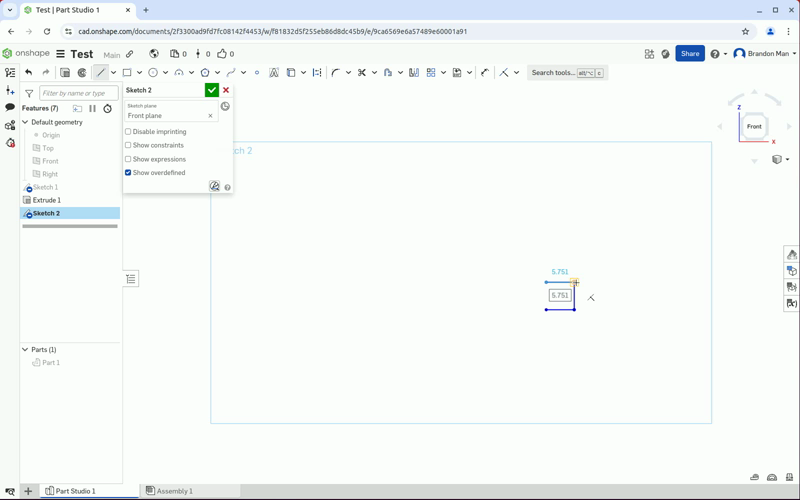
mouse_move(546, 309)
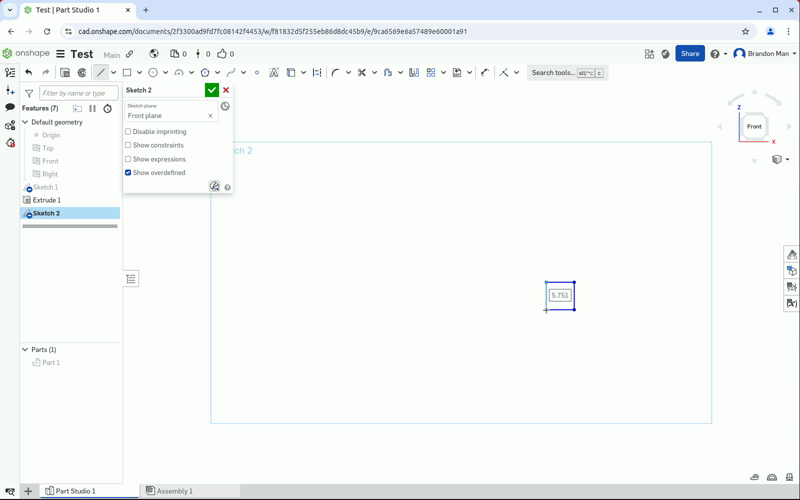
key_up(shift)
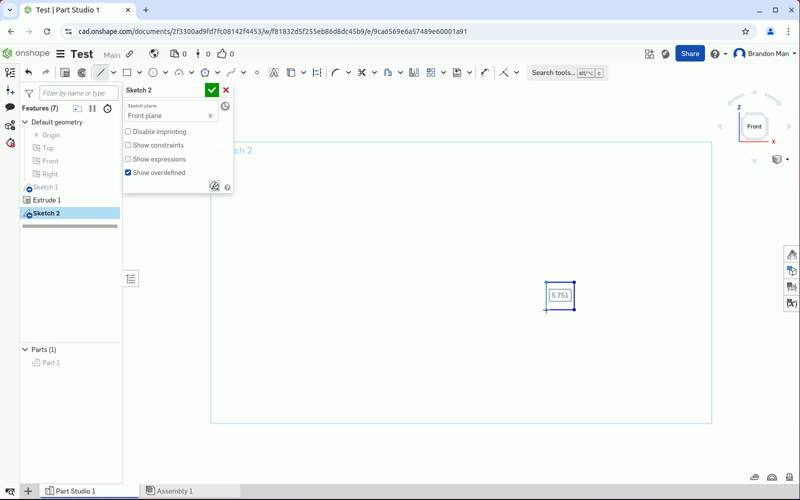
click(546, 309)
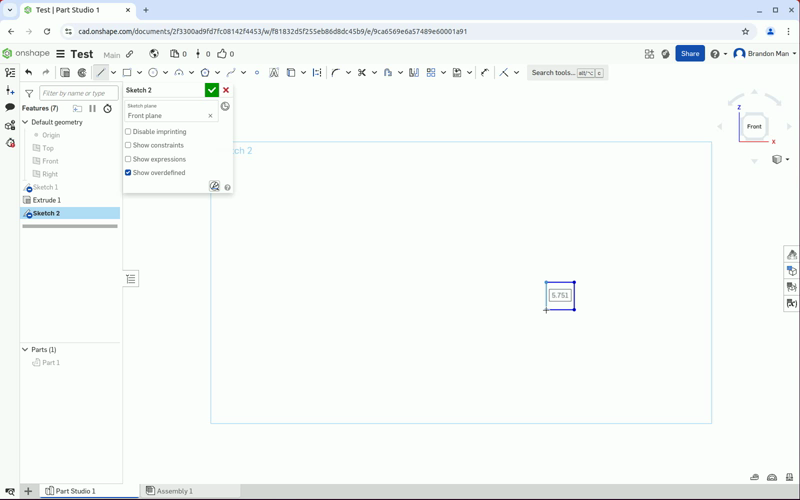
key(esc)
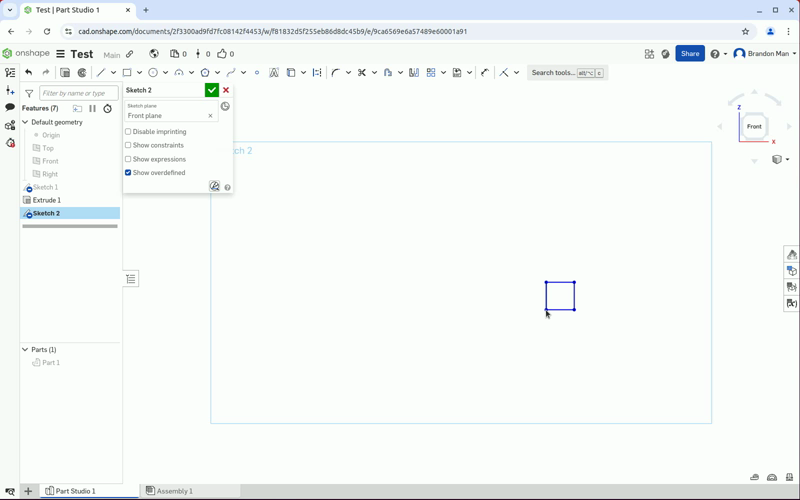
mouse_move(572, 295)
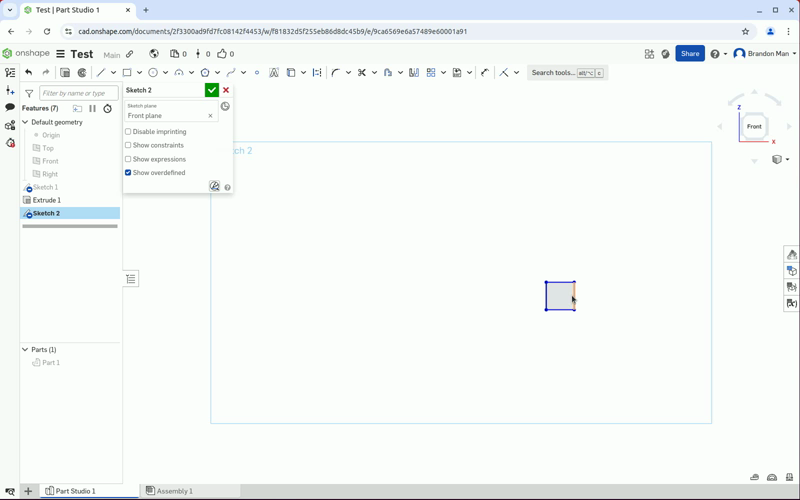
scroll(6)
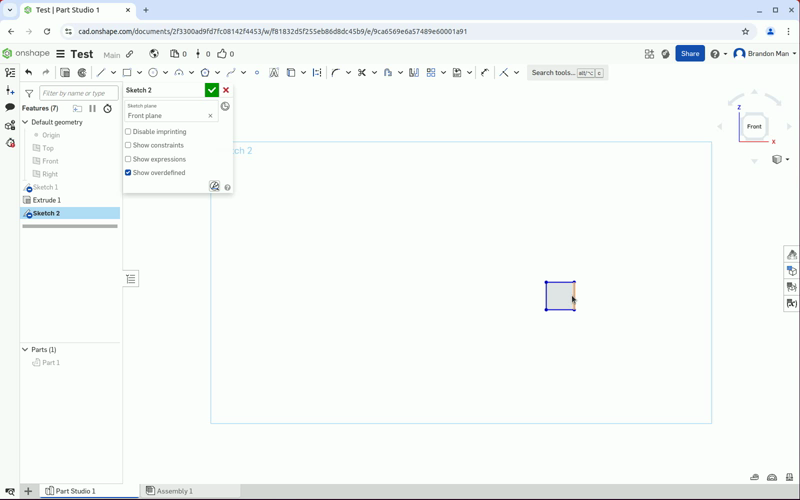
scroll(6)
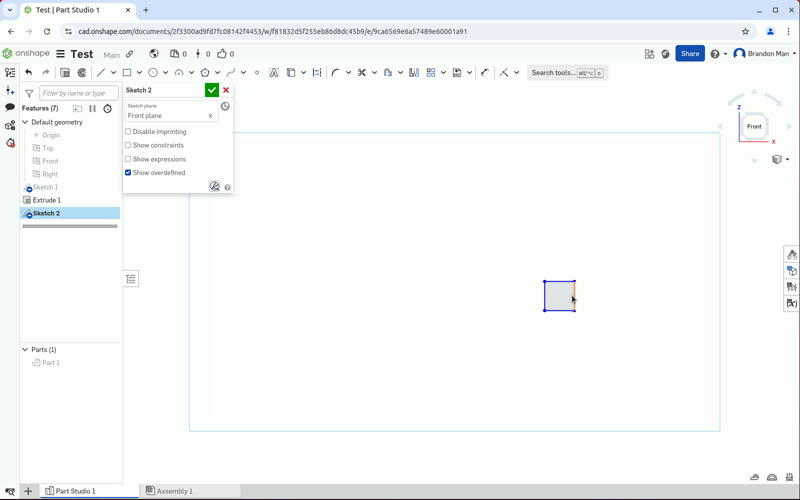
scroll(6)
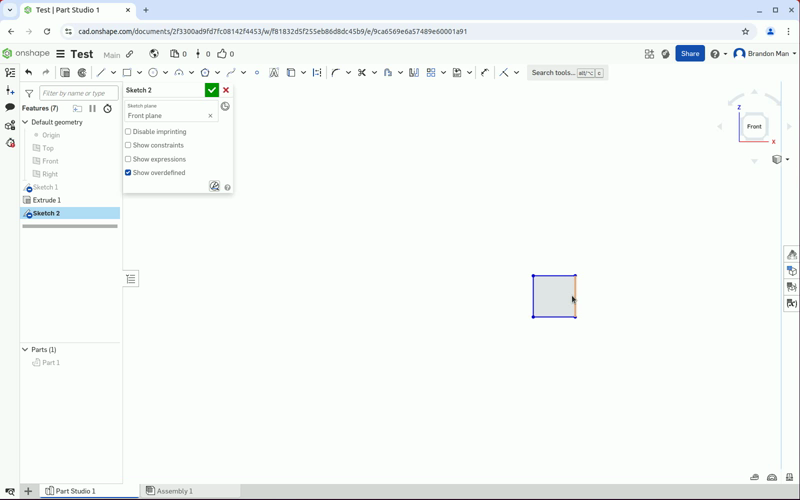
scroll(6)
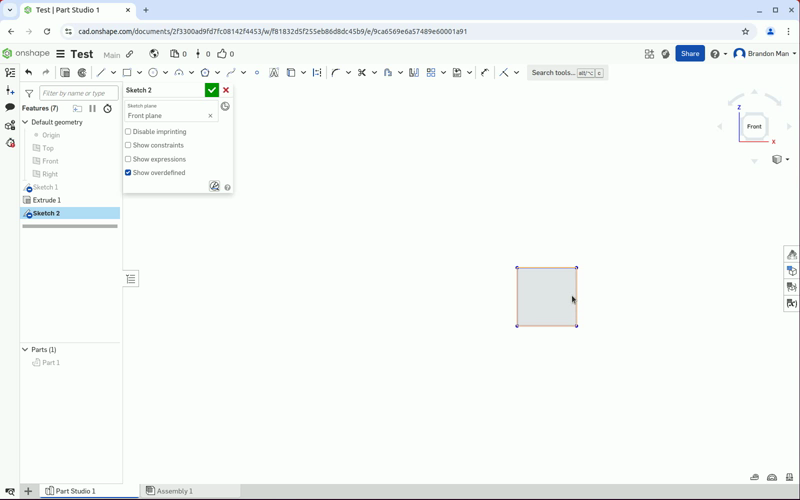
scroll(6)
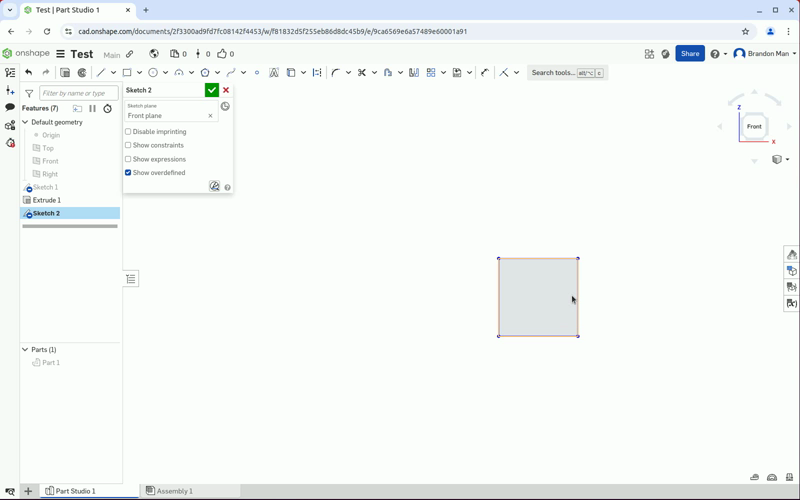
scroll(6)
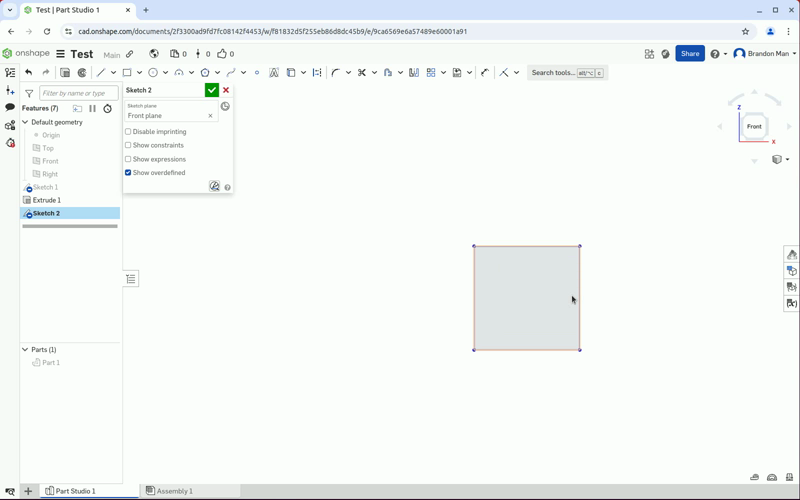
scroll(6)
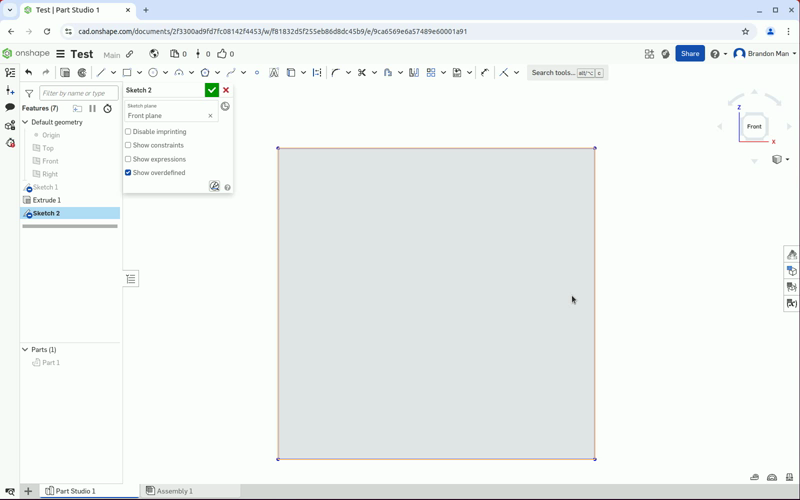
click(572, 295)
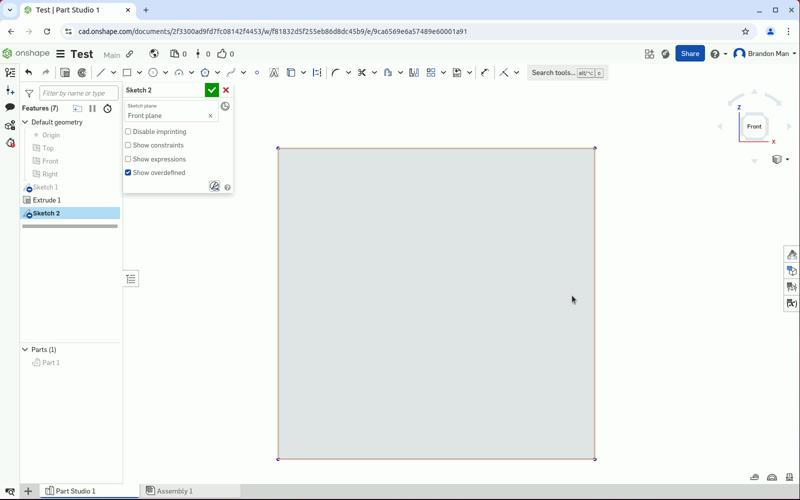
scroll(-6)
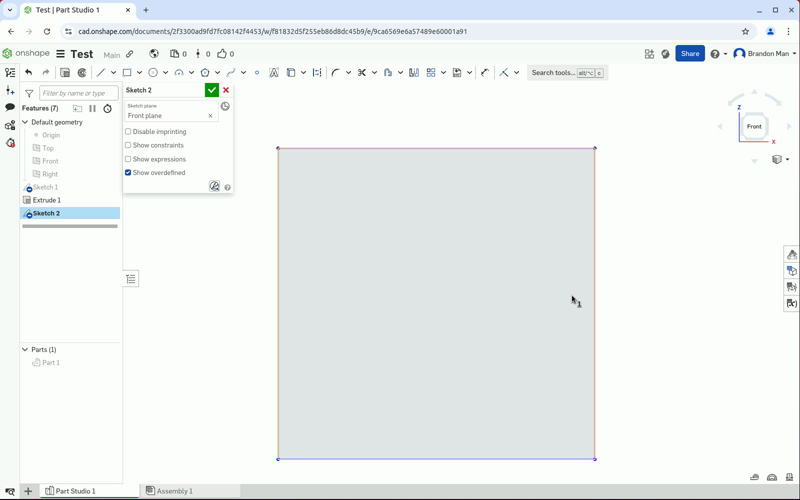
scroll(-6)
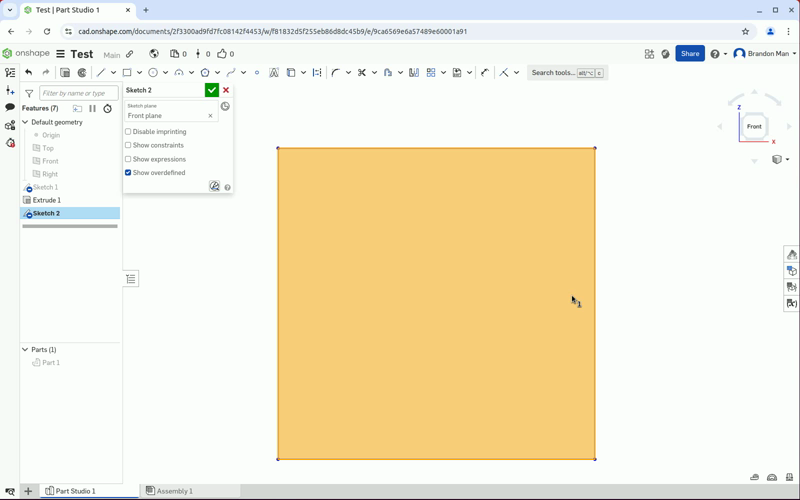
scroll(-6)
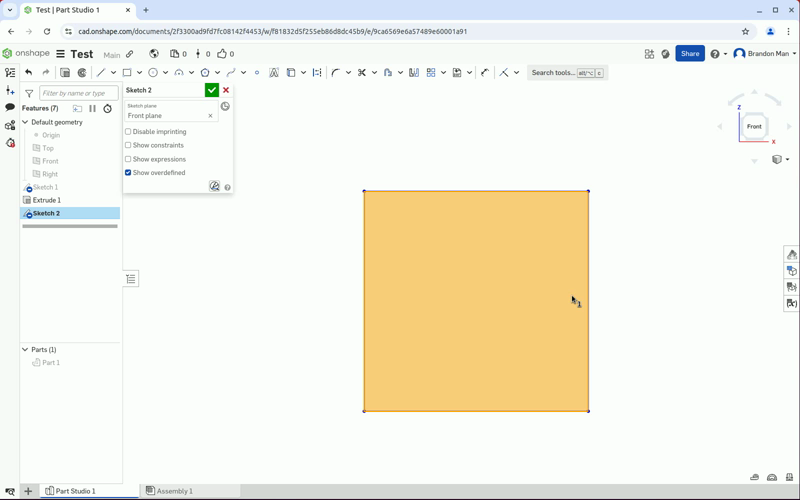
scroll(-6)
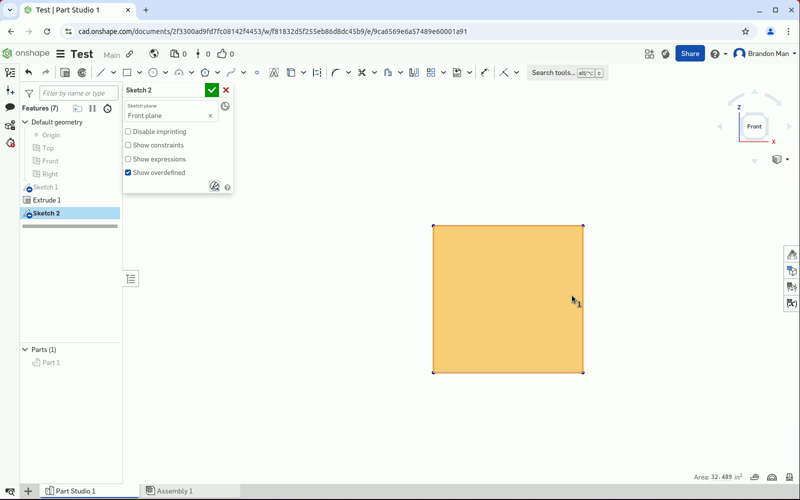
scroll(-6)
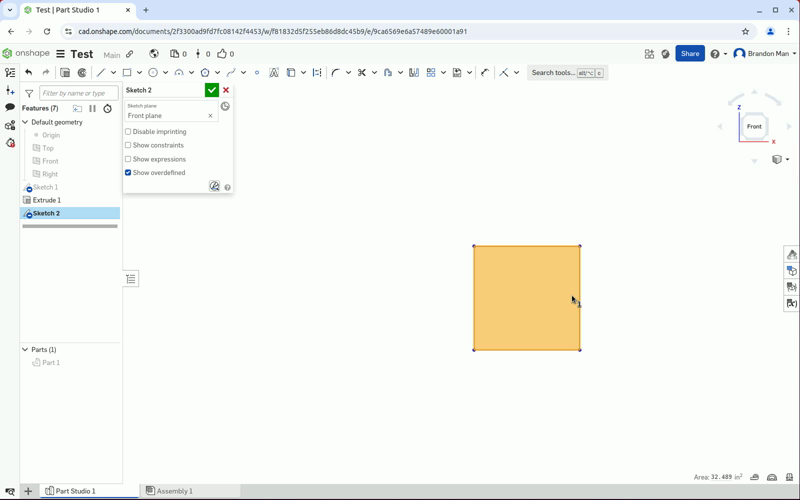
scroll(-6)
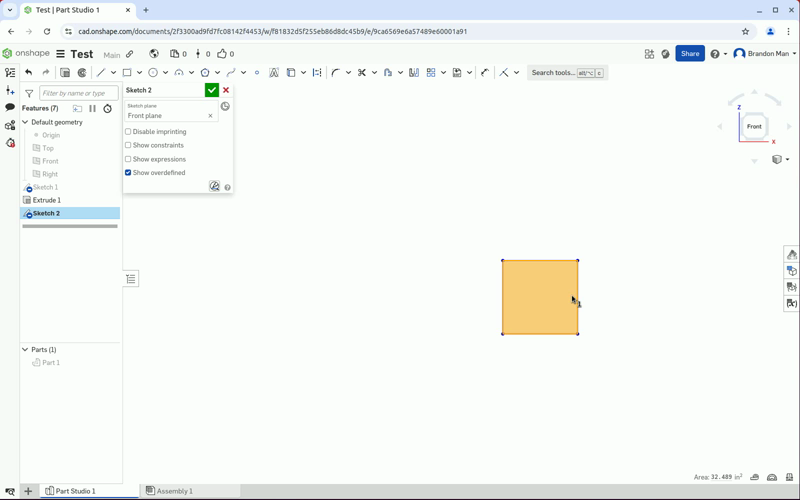
scroll(-6)
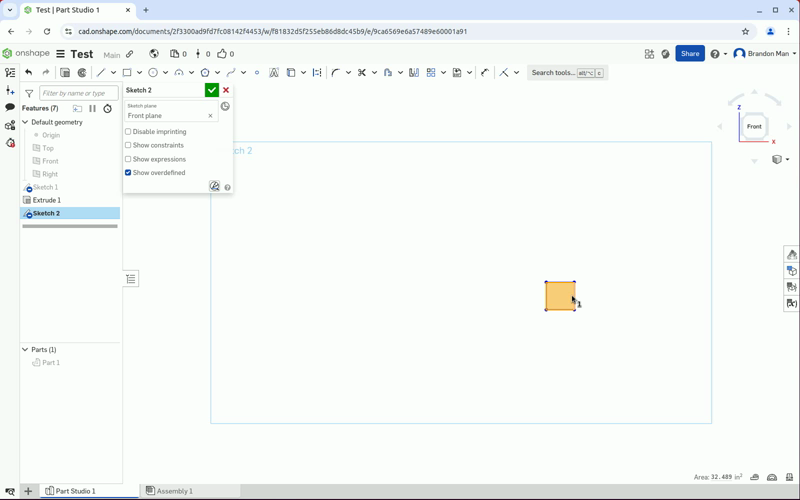
mouse_move(73, 352)
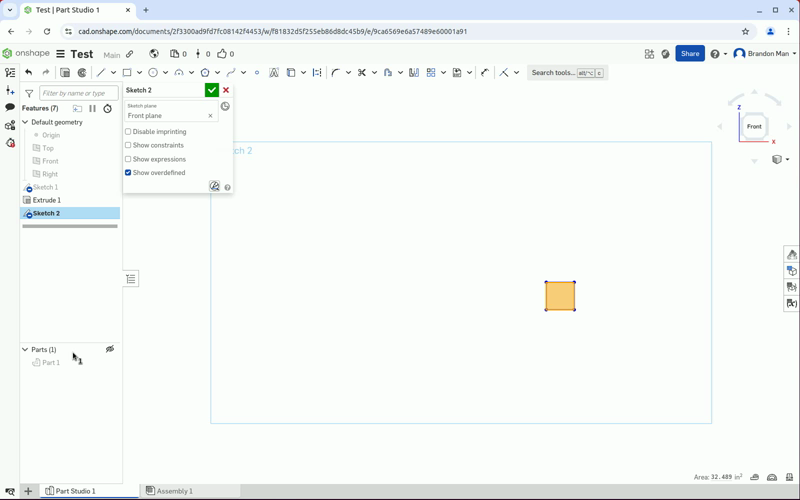
key(shift+y)
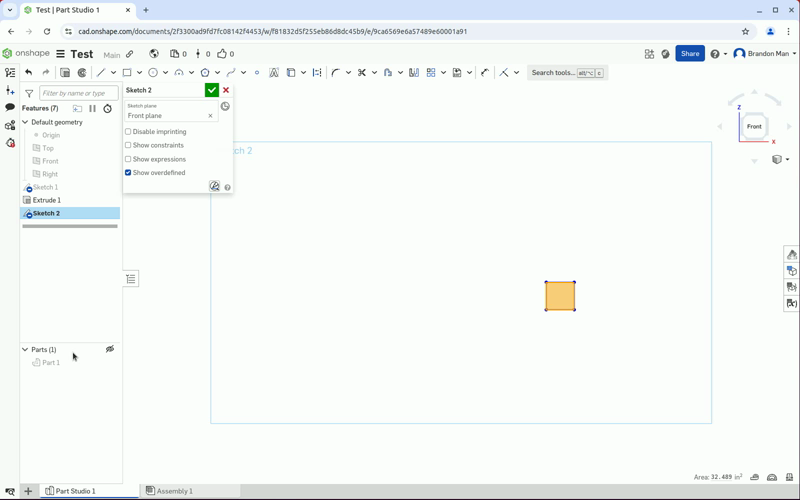
key(shift+e)
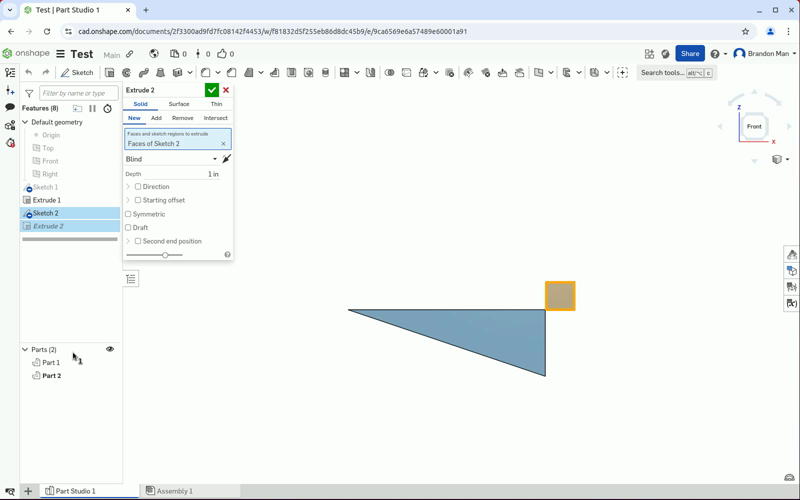
mouse_move(143, 106)
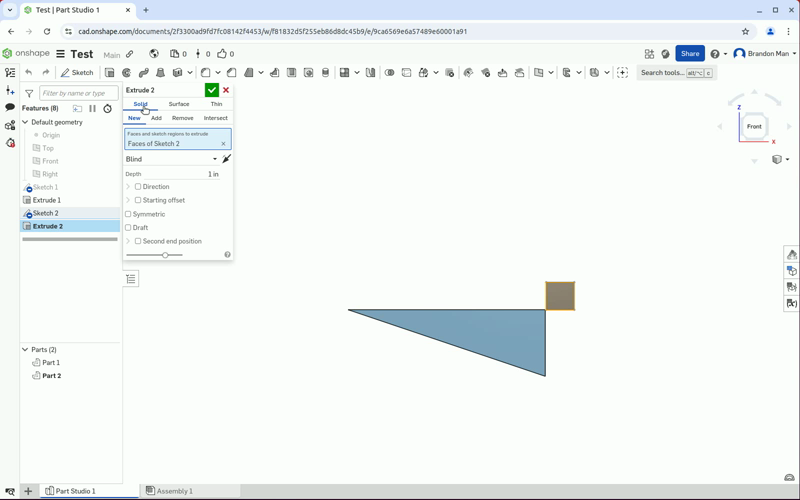
click(143, 106)
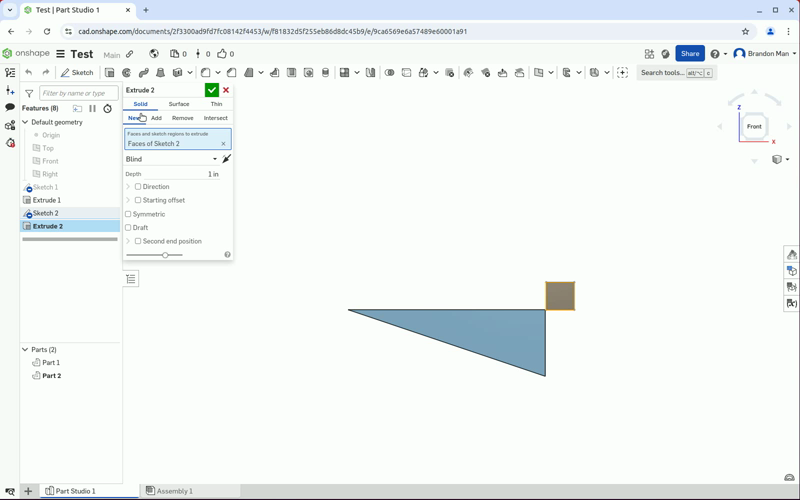
mouse_move(137, 120)
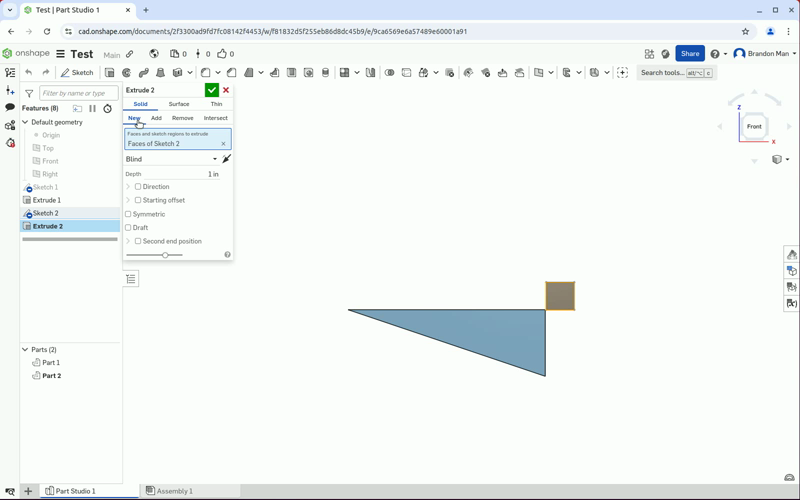
click(137, 120)
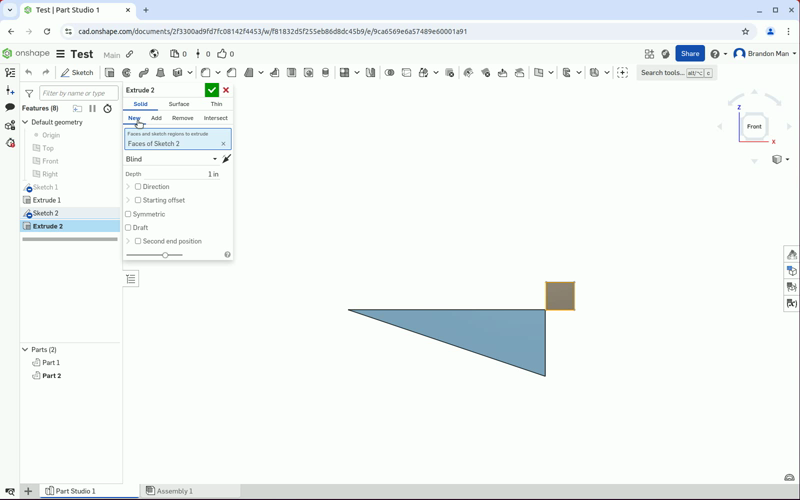
key(tab, 4)
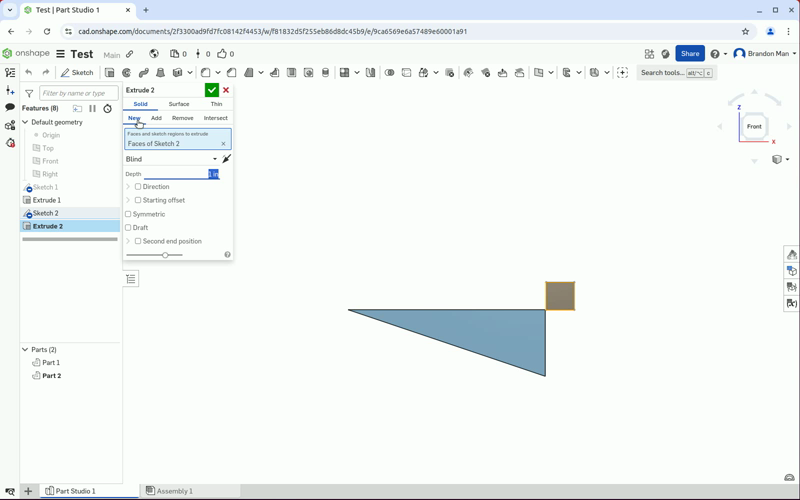
text(5.296)
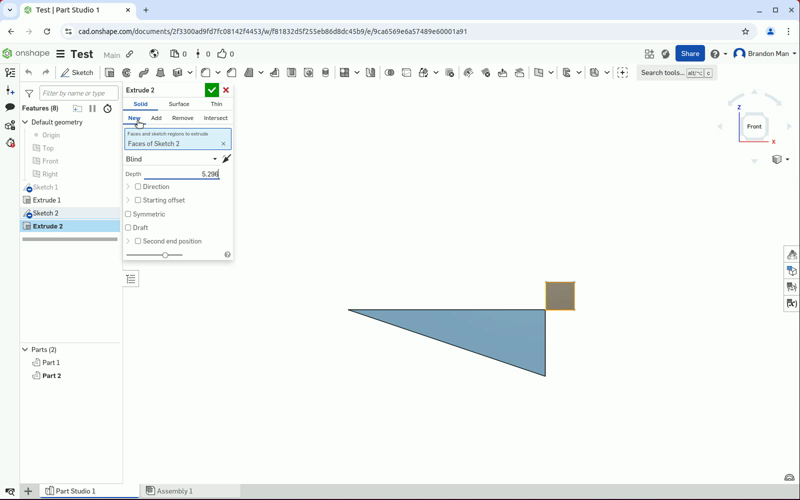
key(tab, 3)
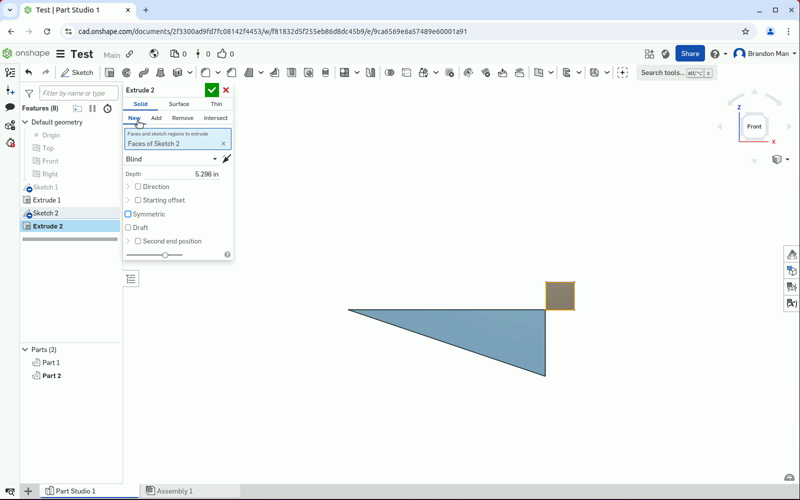
key(space)
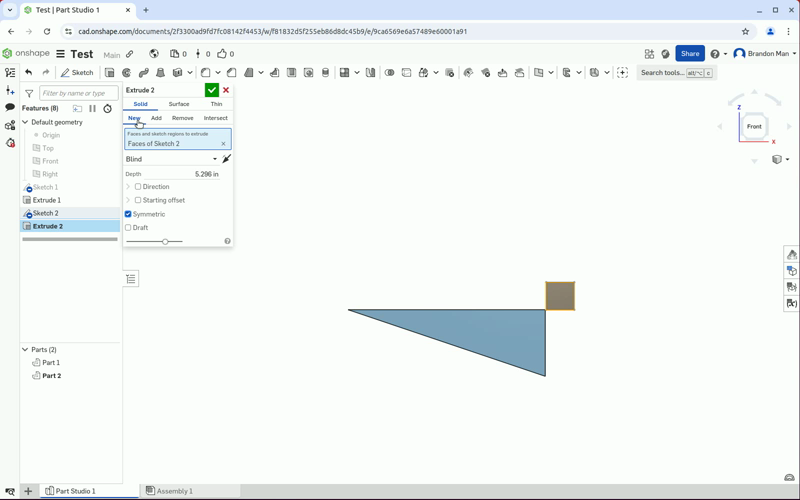
key(enter)
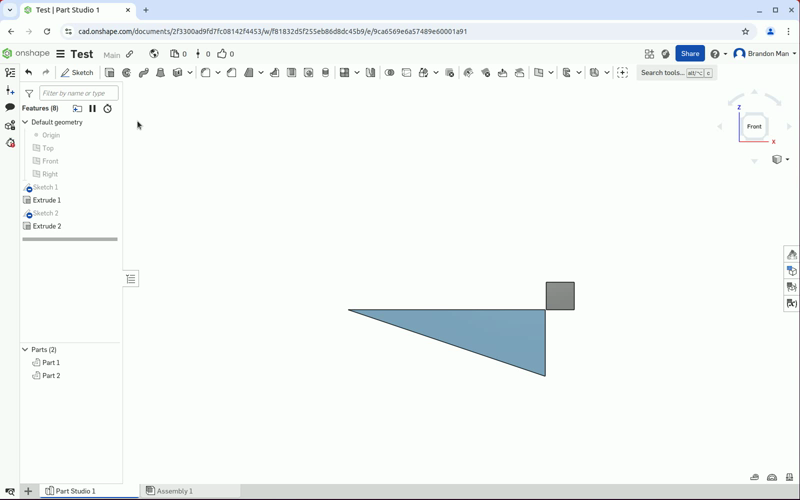
key(shift+h)
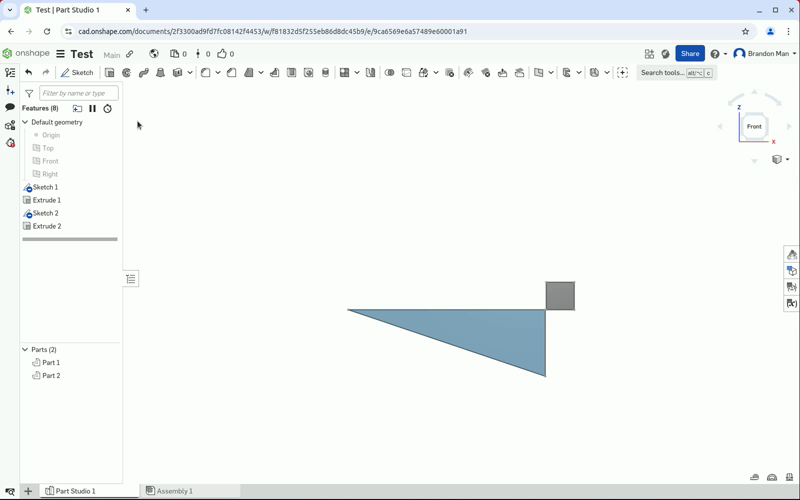
key(shift+h)
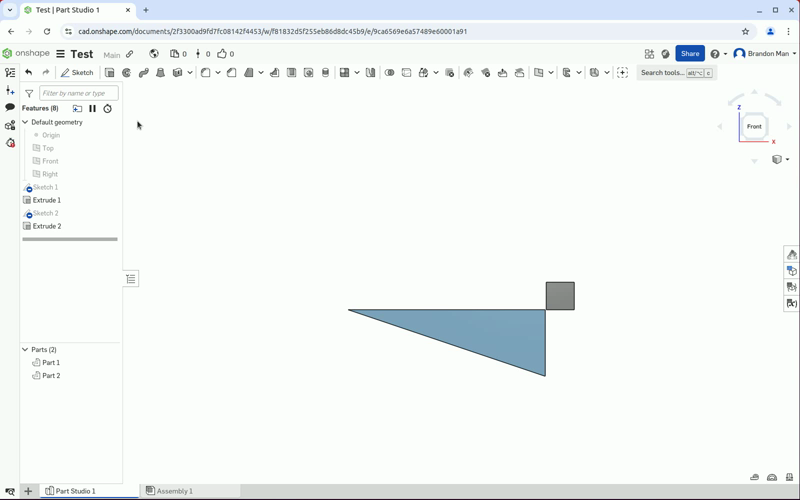
mouse_move(73, 189)
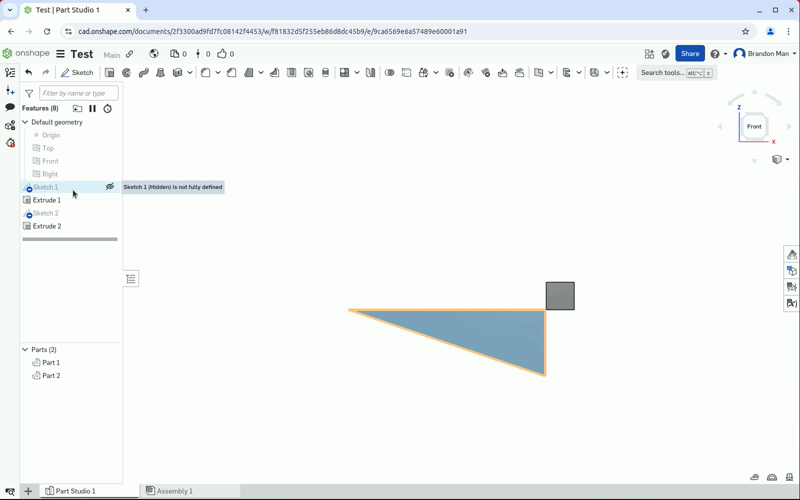
click(73, 189)
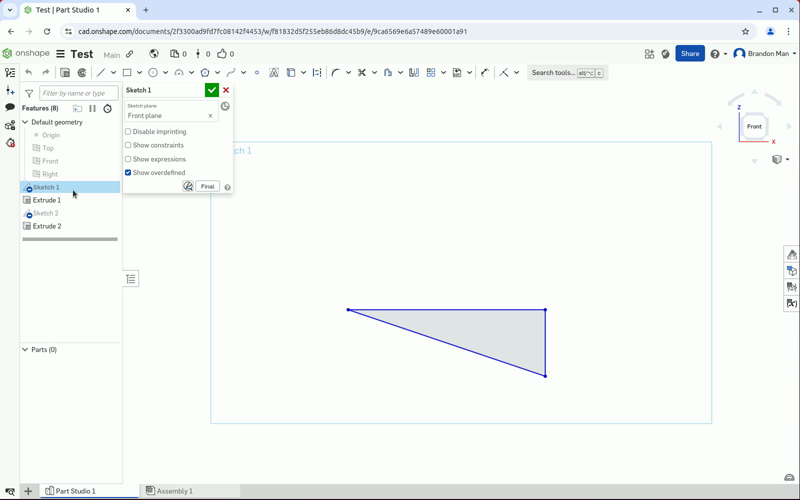
mouse_move(229, 92)
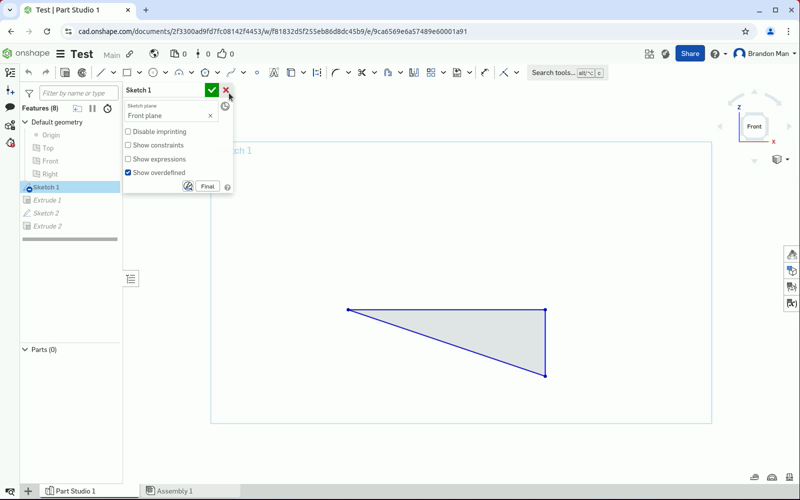
click(229, 92)
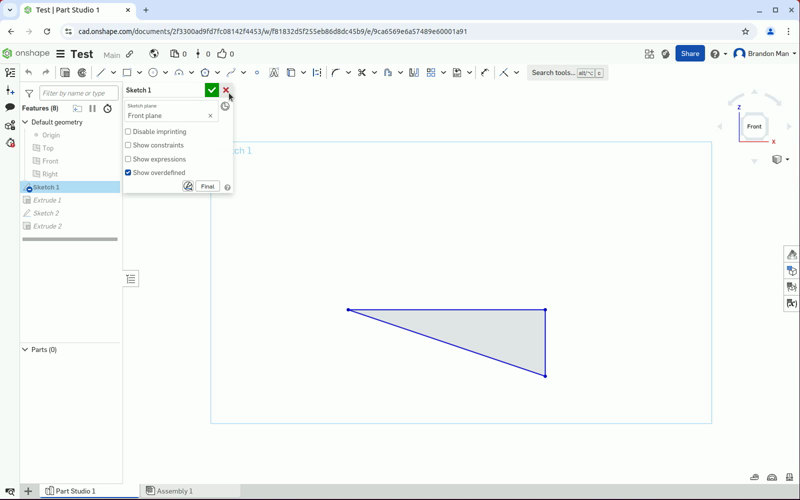
key(shift+s)
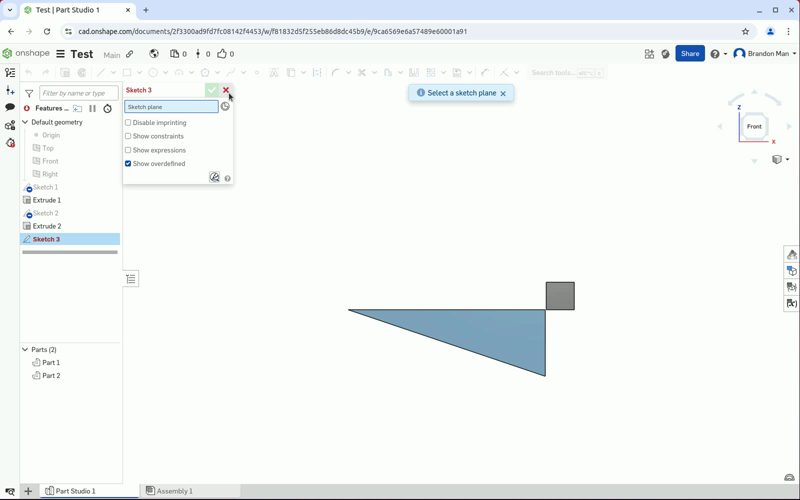
mouse_move(73, 163)
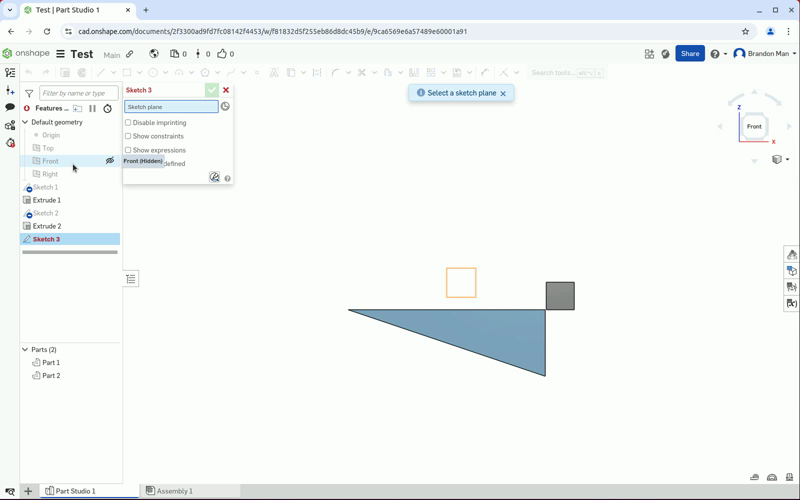
click(73, 163)
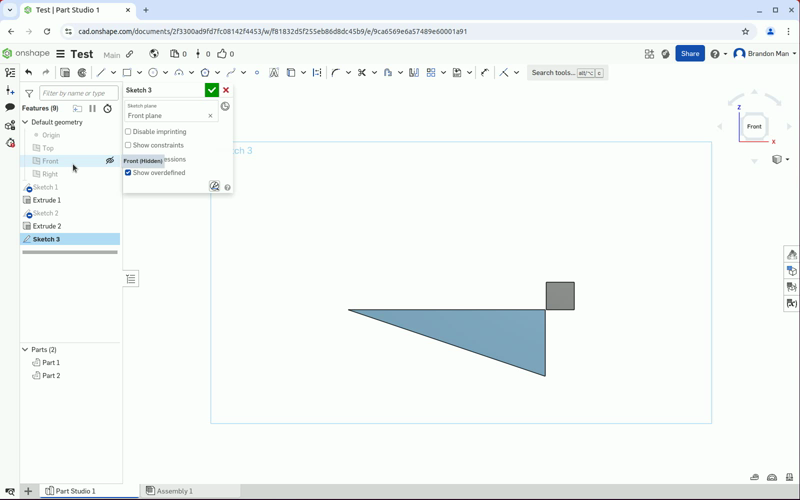
mouse_move(73, 352)
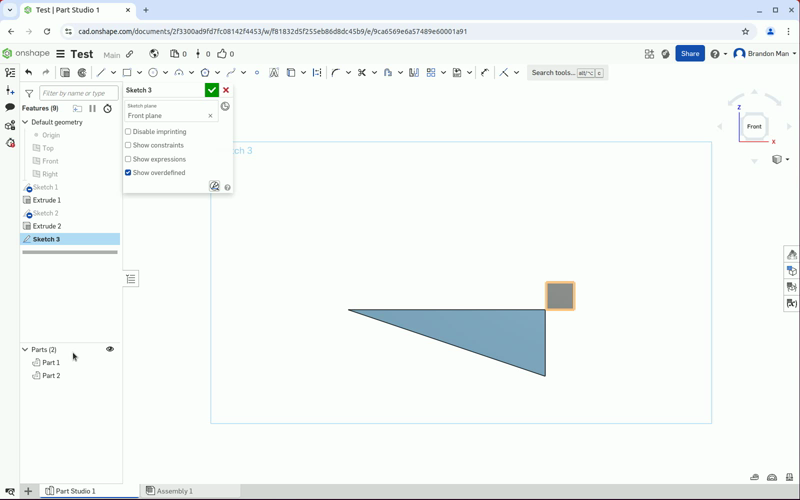
key(y)
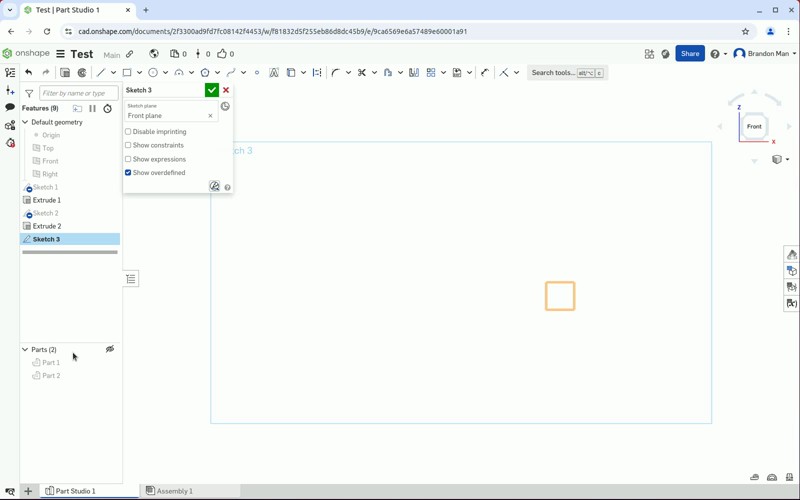
key(l)
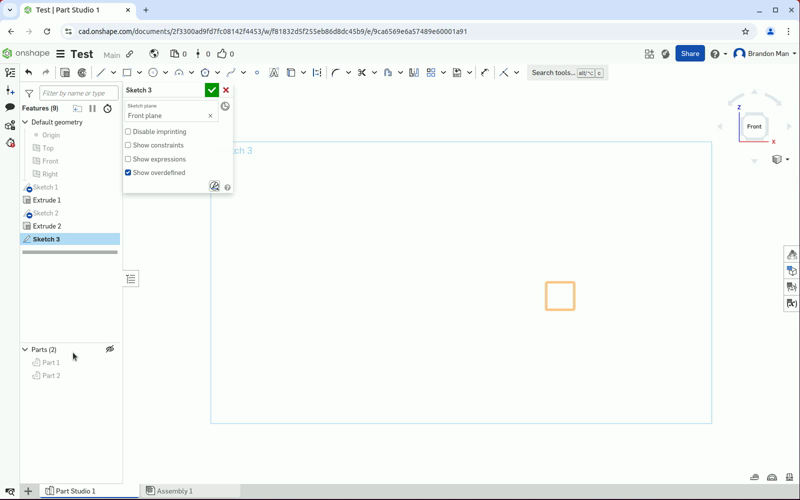
key_down(shift)
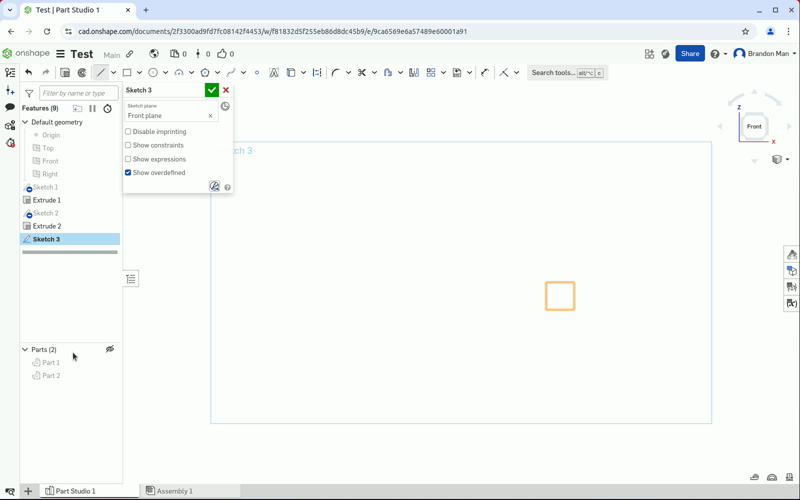
mouse_move(348, 309)
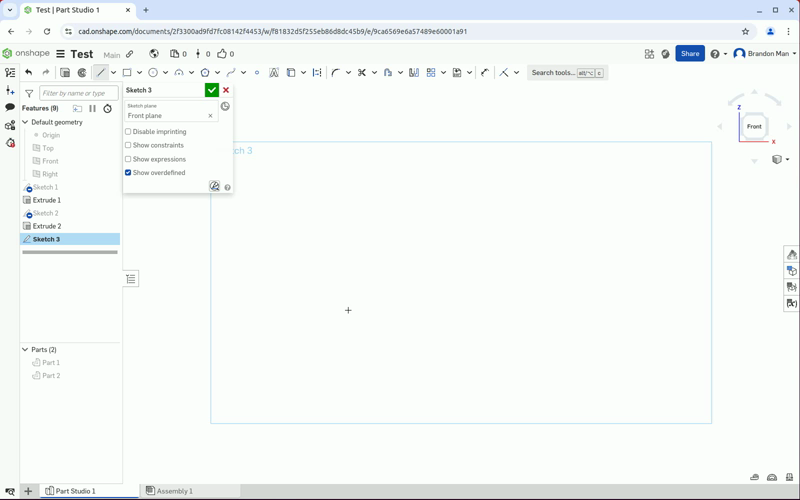
click(348, 309)
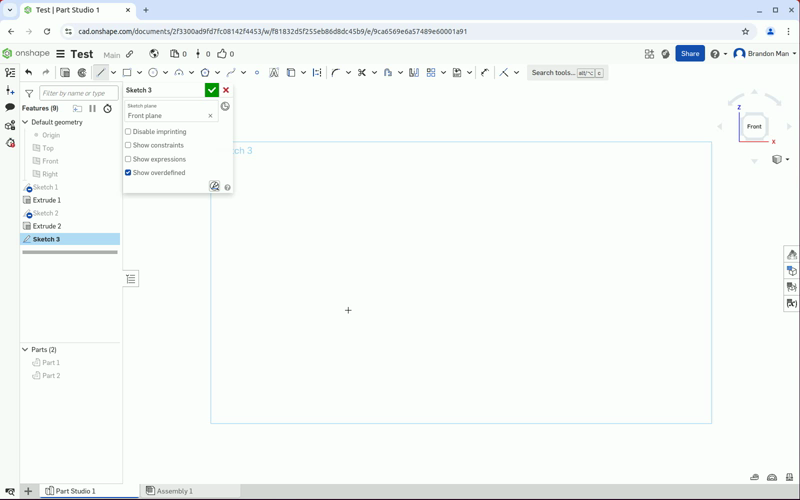
key_up(shift)
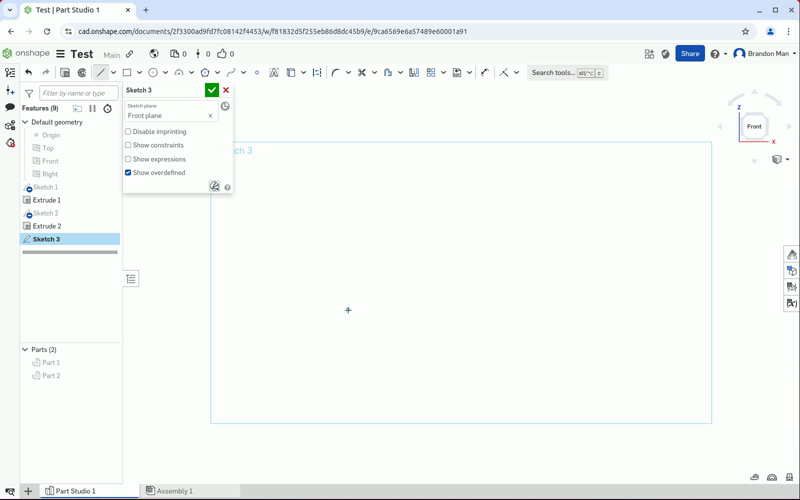
key_down(shift)
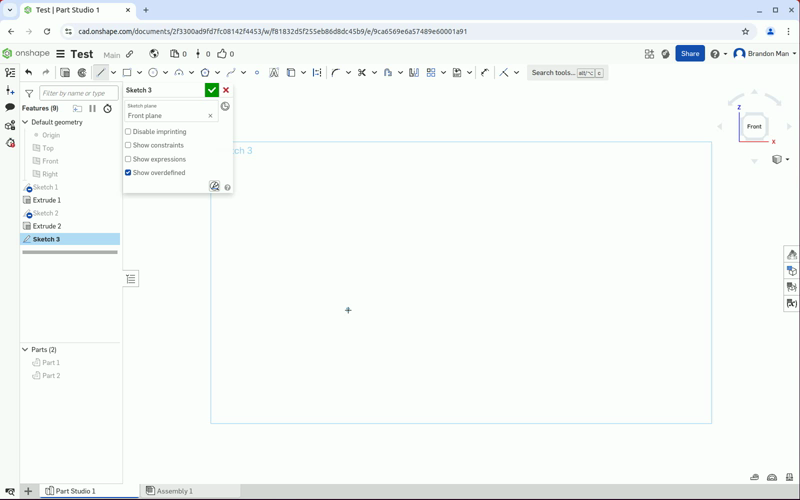
mouse_move(546, 309)
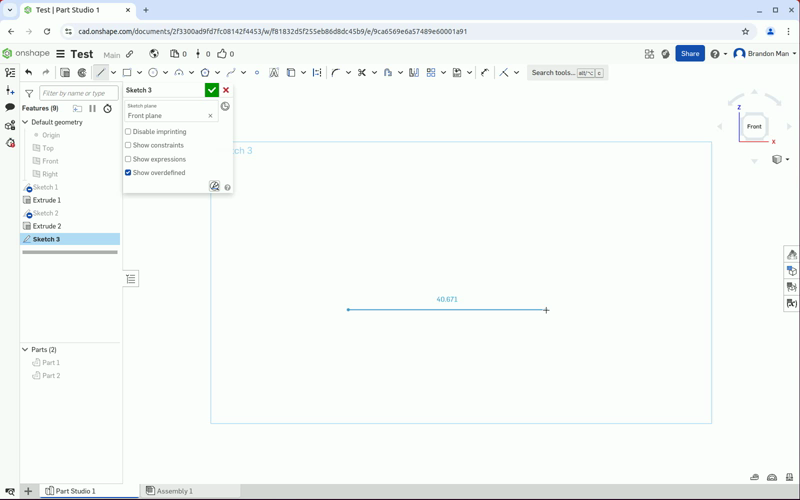
click(546, 309)
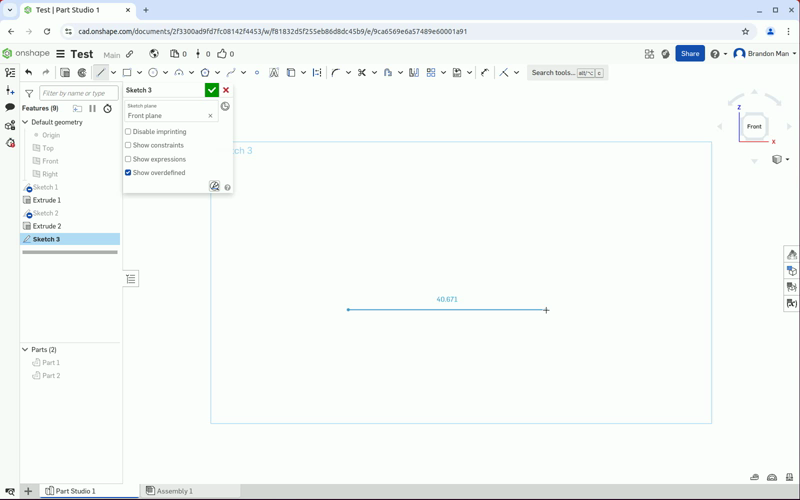
key_up(shift)
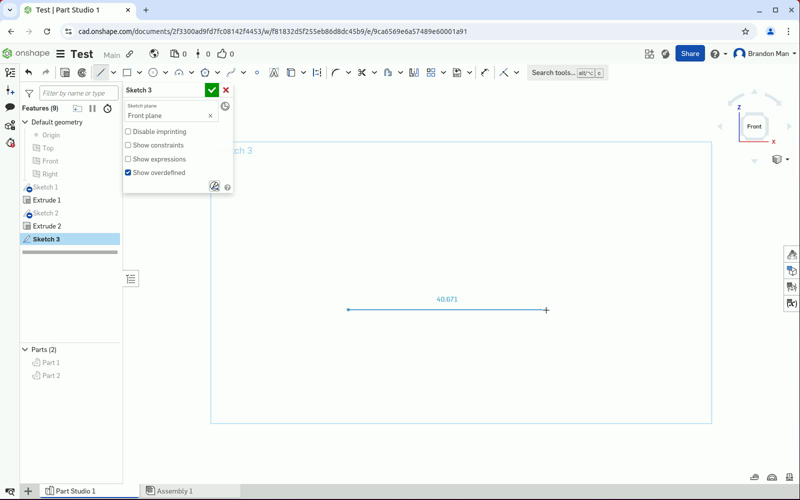
key_down(shift)
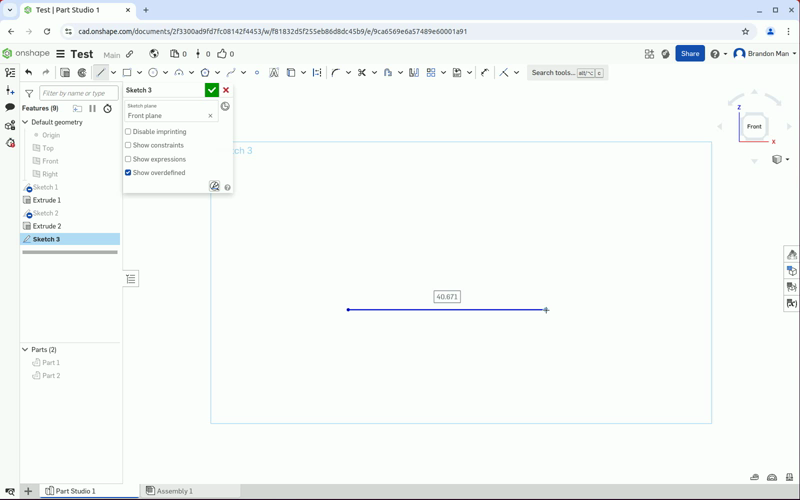
mouse_move(576, 309)
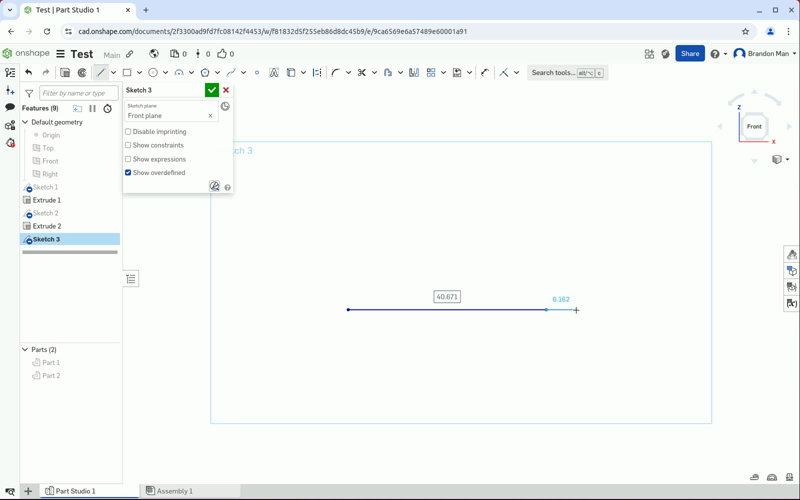
mouse_move(546, 284)
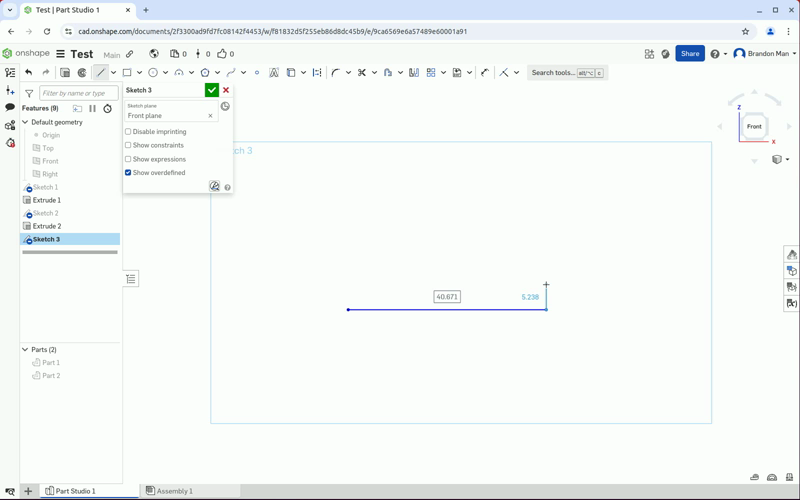
click(546, 284)
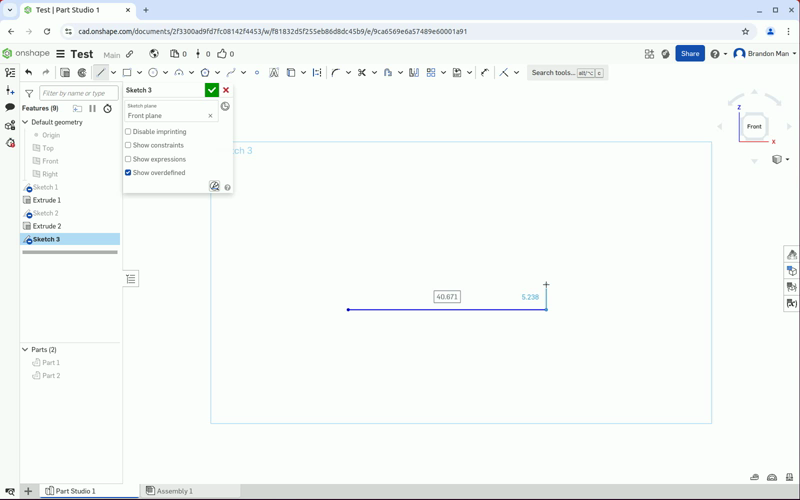
key_up(shift)
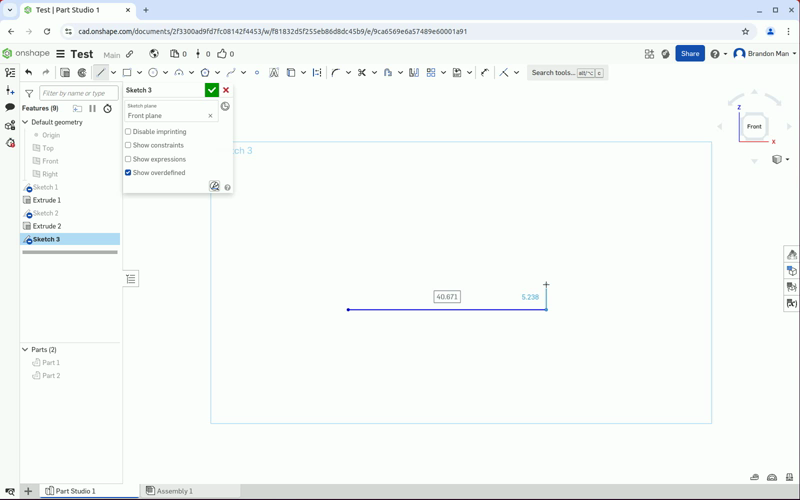
key_down(shift)
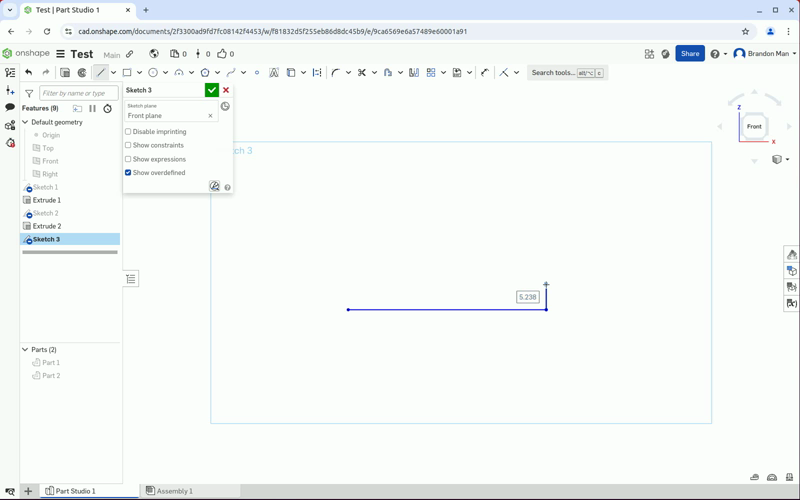
mouse_move(576, 284)
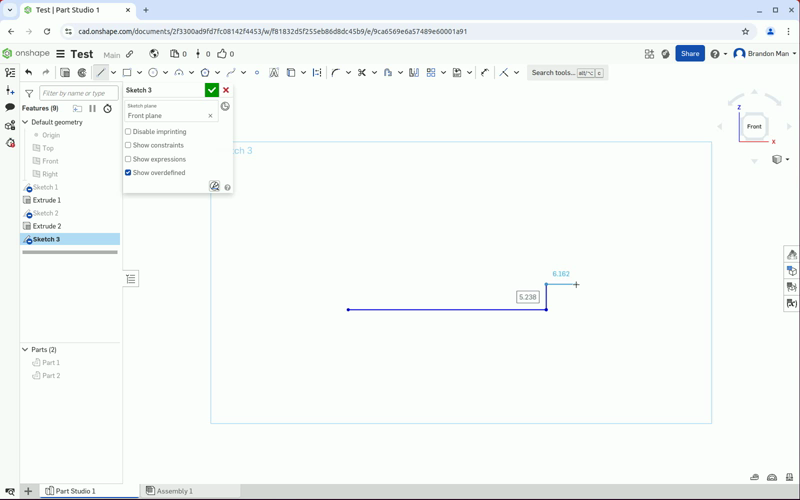
mouse_move(572, 284)
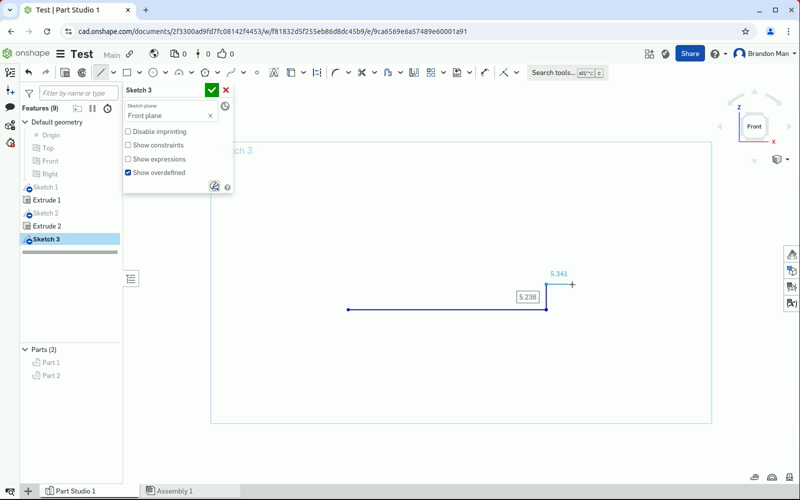
click(572, 284)
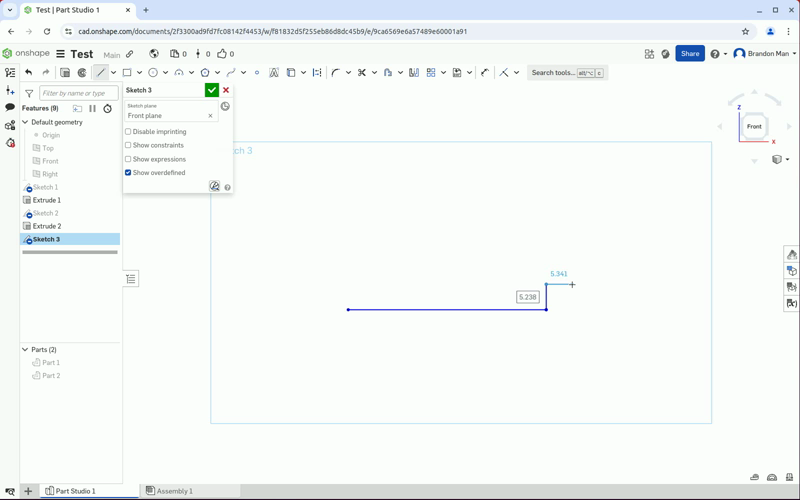
key_up(shift)
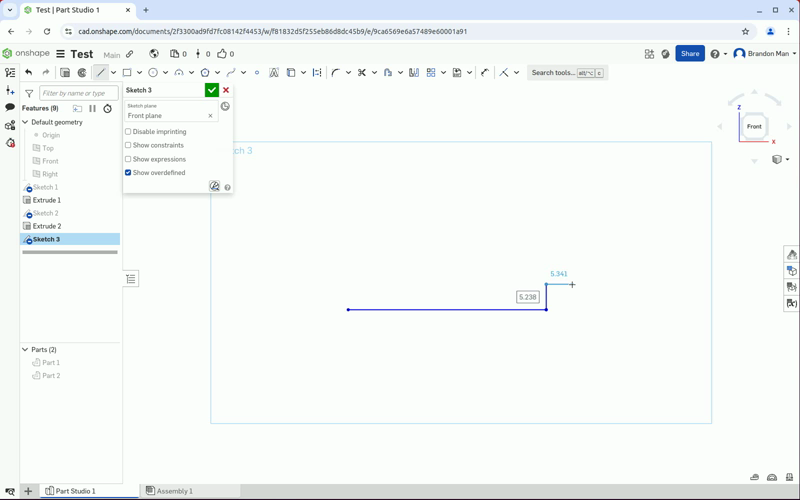
key_down(shift)
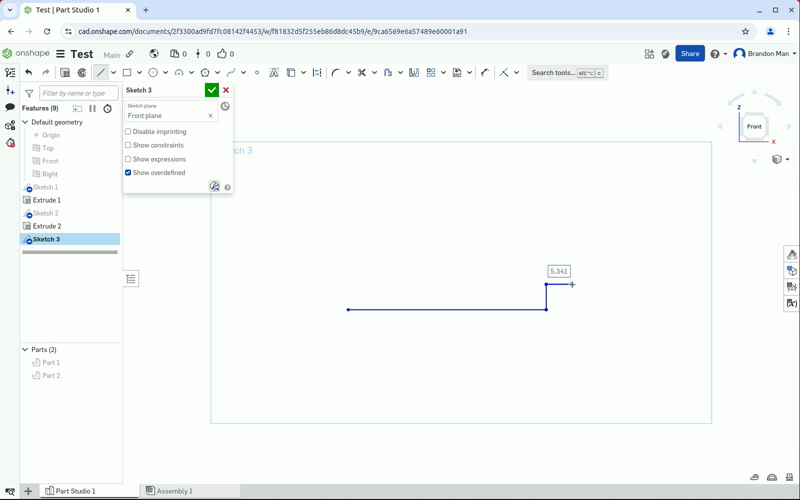
mouse_move(589, 284)
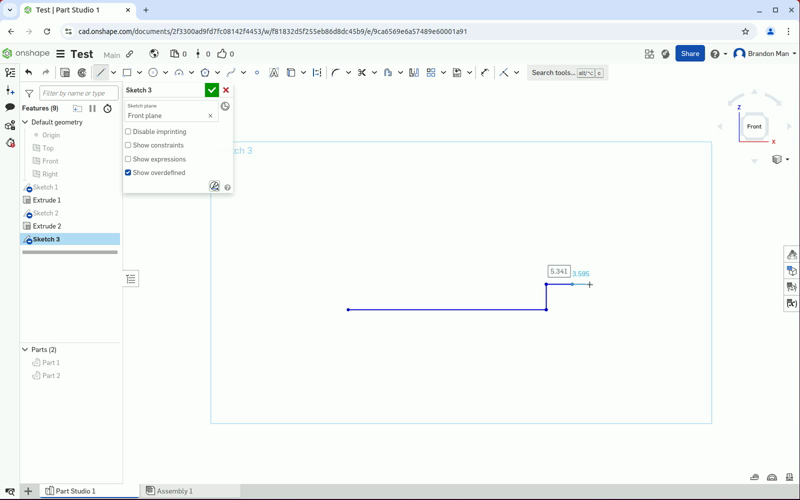
mouse_move(572, 258)
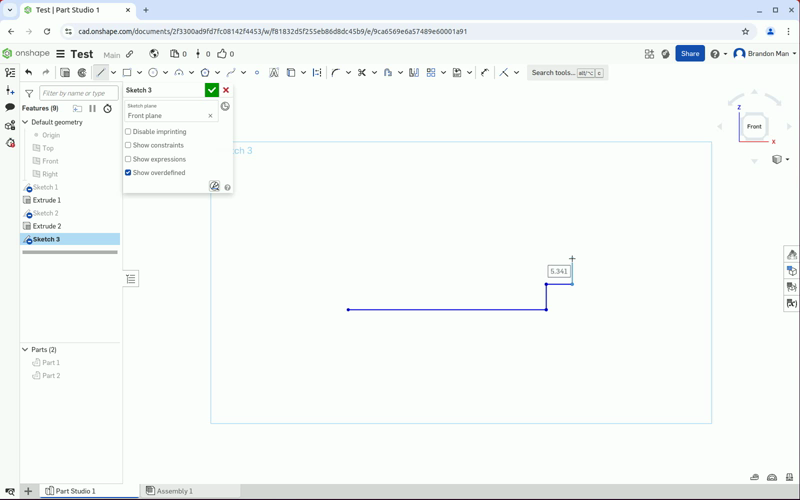
click(572, 258)
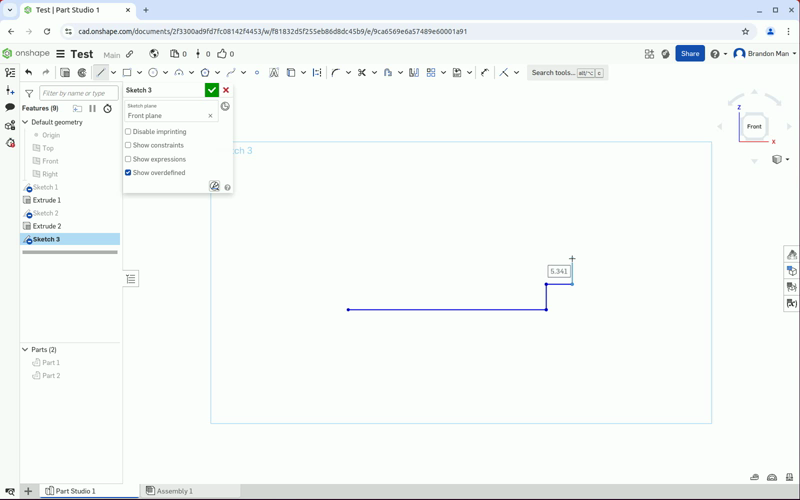
key_up(shift)
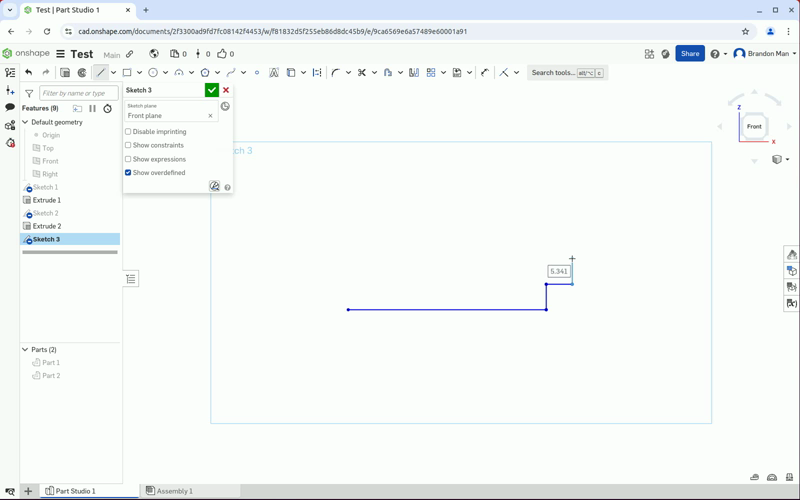
key_down(shift)
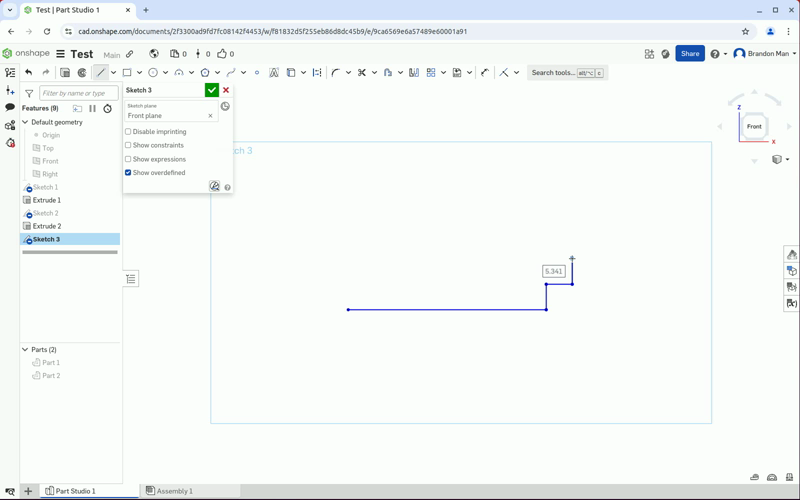
mouse_move(348, 258)
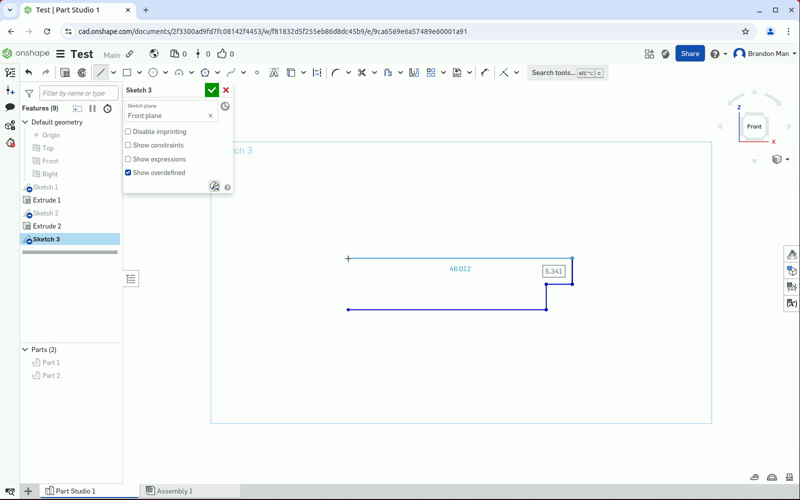
click(348, 258)
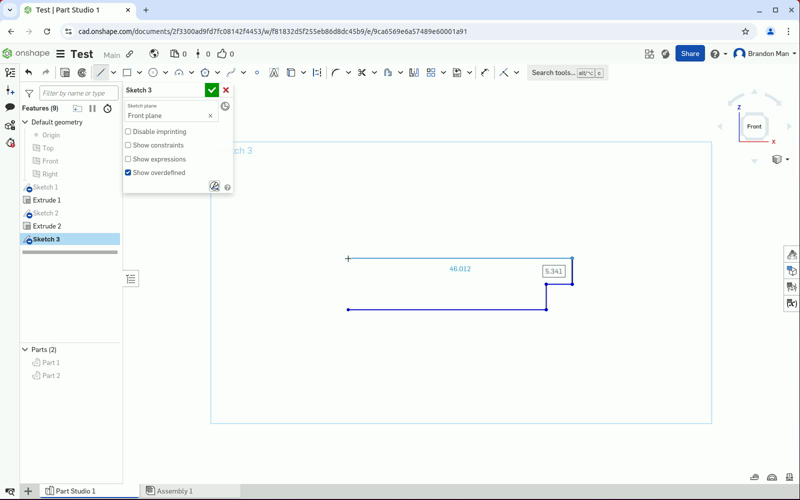
key_up(shift)
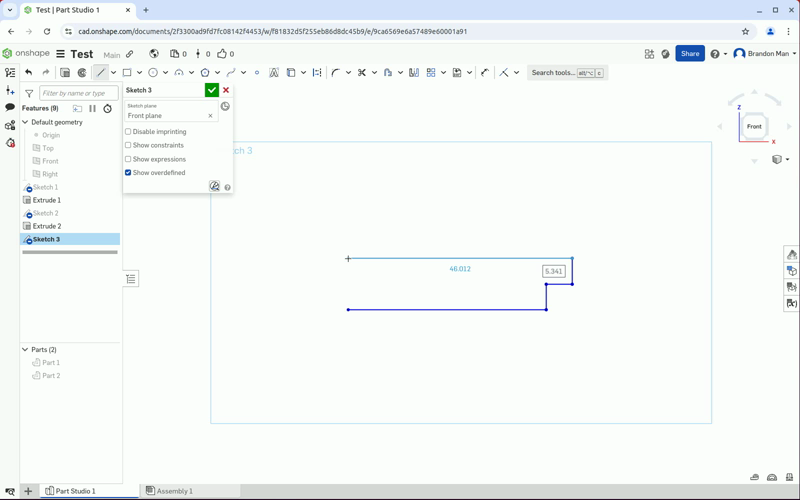
mouse_move(378, 258)
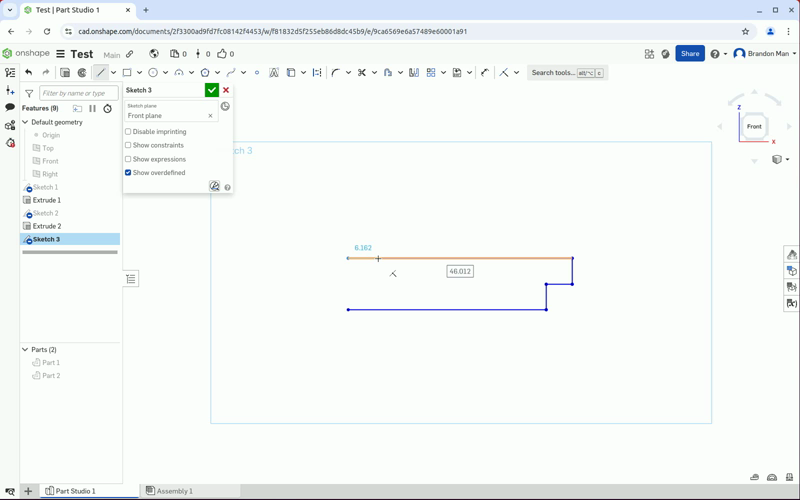
key_down(shift)
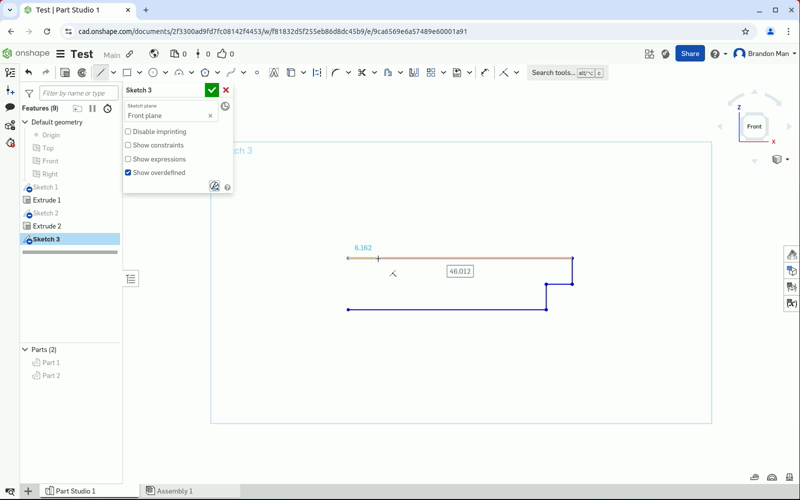
mouse_move(348, 309)
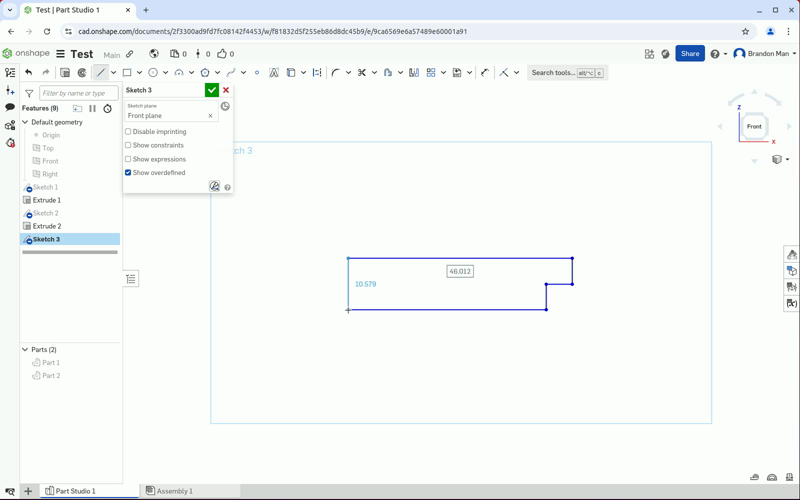
key_up(shift)
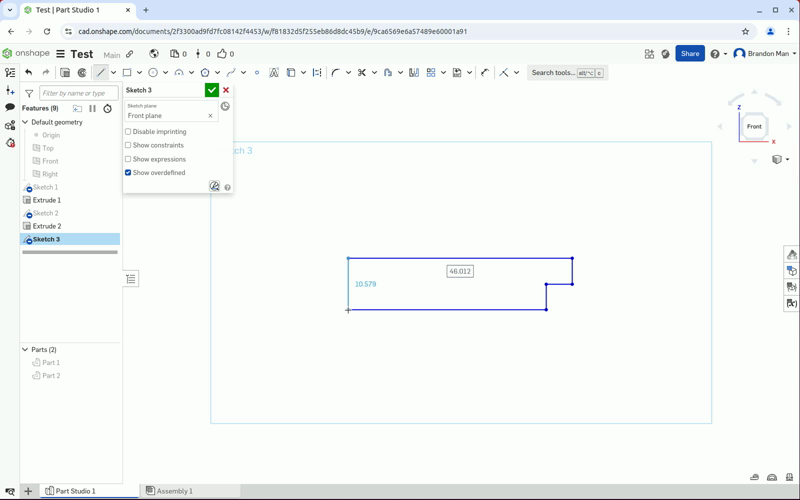
click(348, 309)
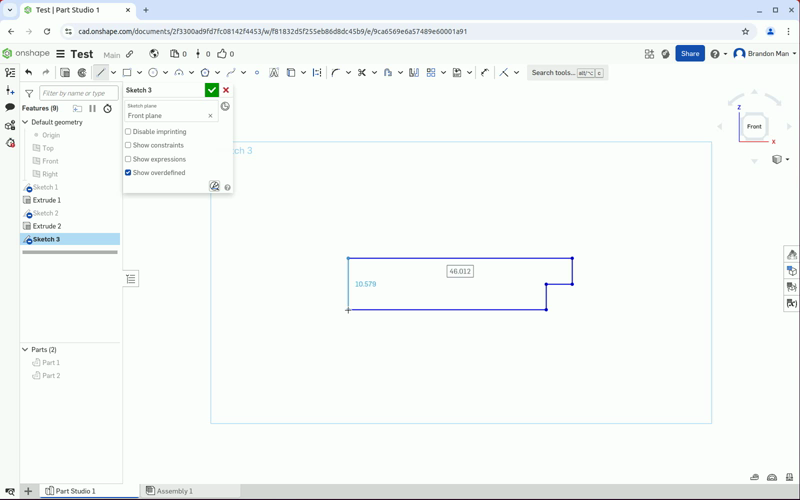
key(esc)
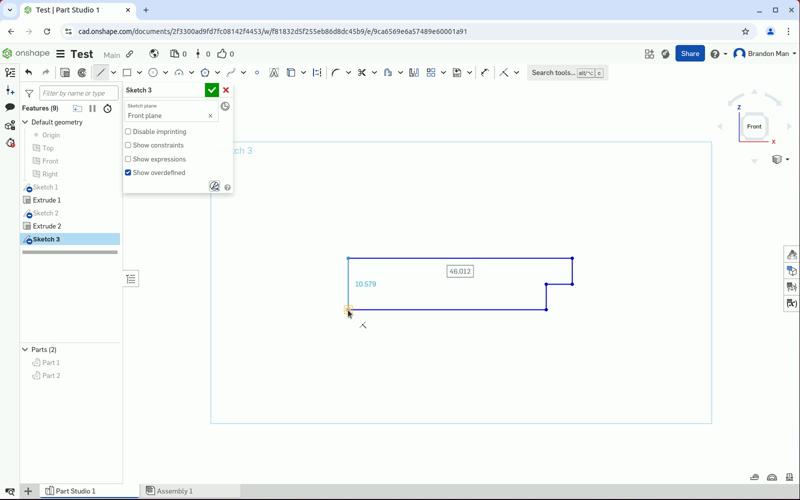
mouse_move(479, 292)
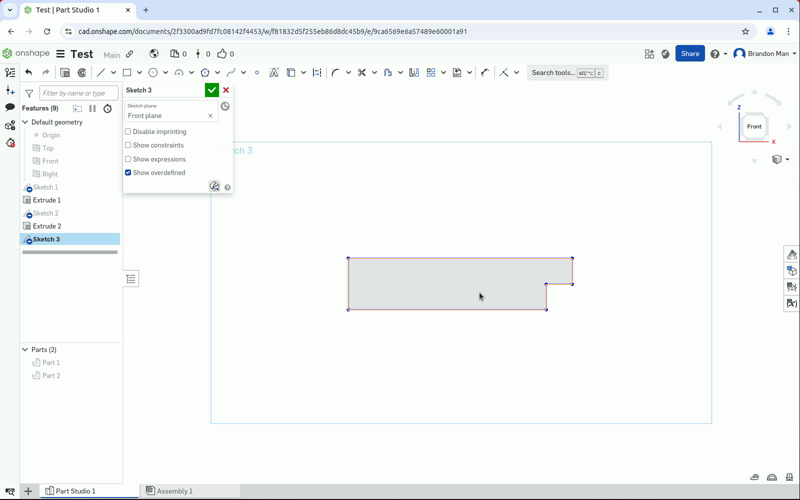
click(479, 292)
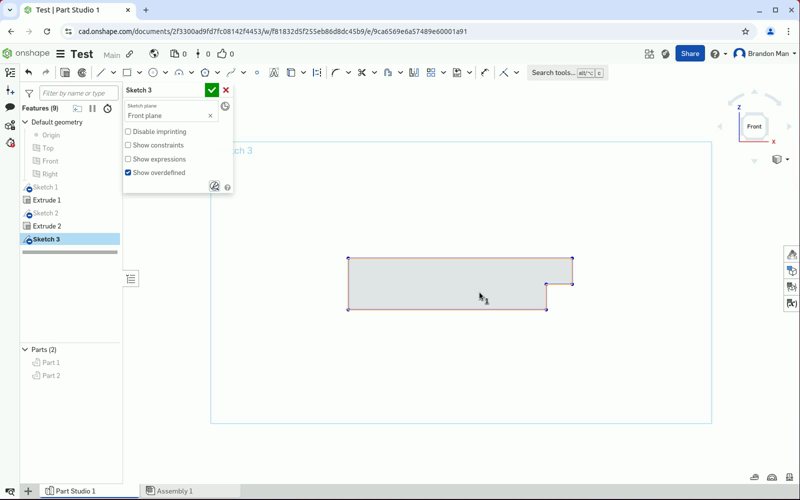
mouse_move(73, 352)
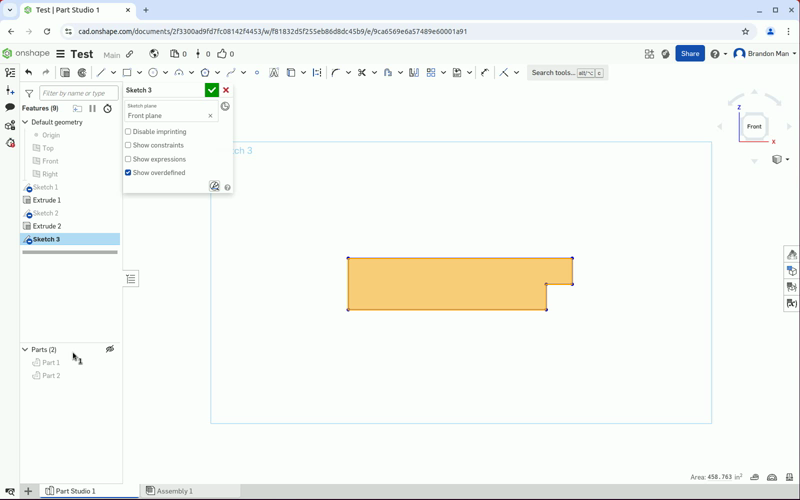
key(shift+y)
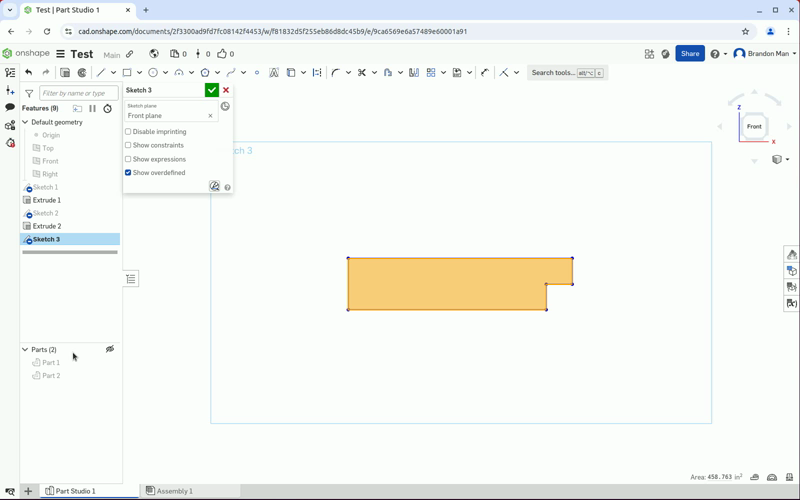
key(shift+e)
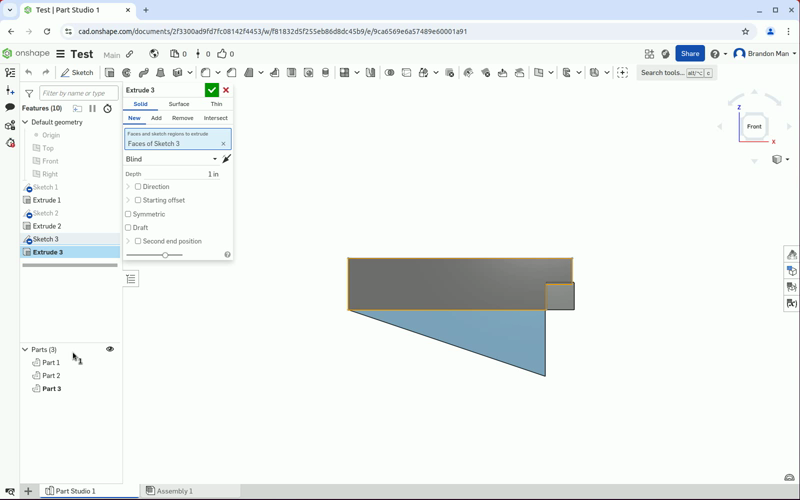
mouse_move(143, 106)
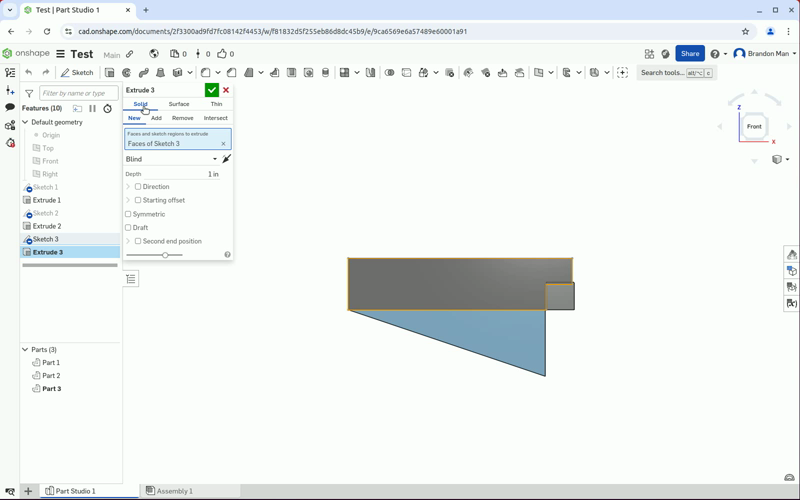
click(143, 106)
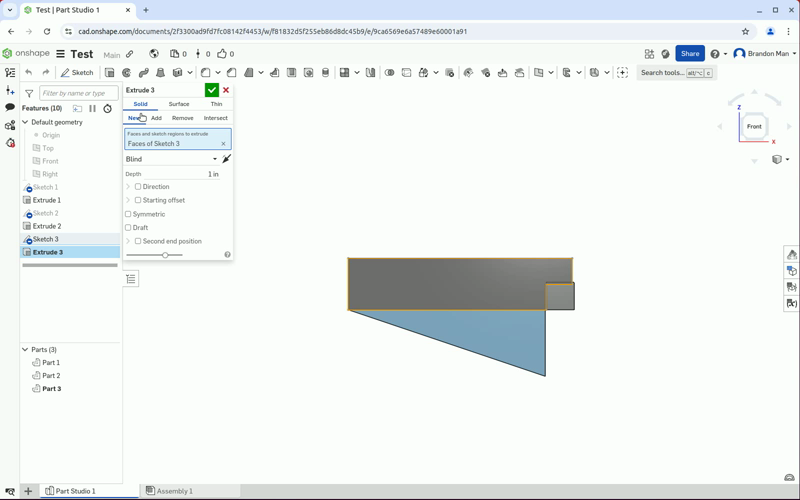
mouse_move(137, 120)
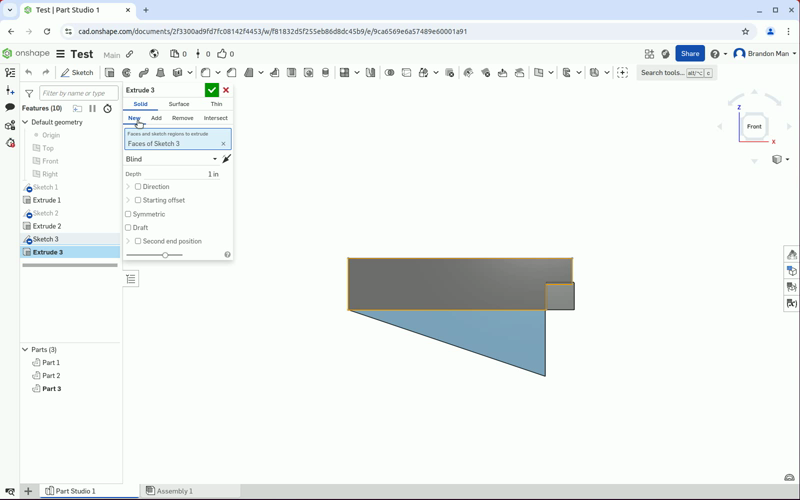
click(137, 120)
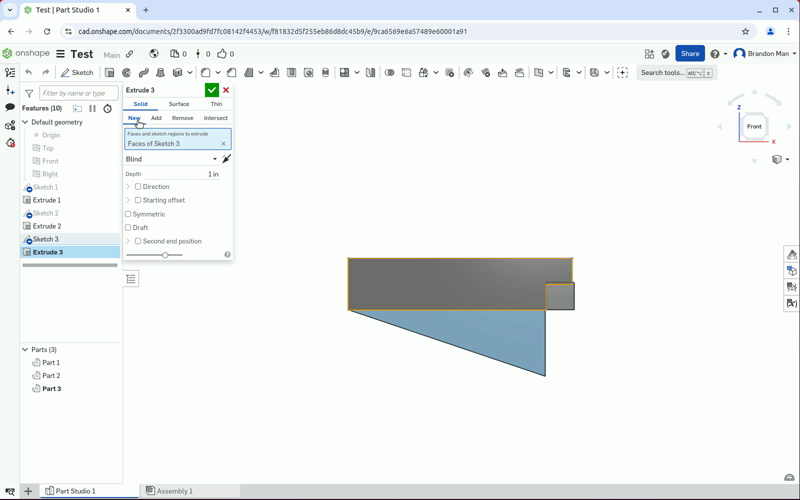
key(tab, 4)
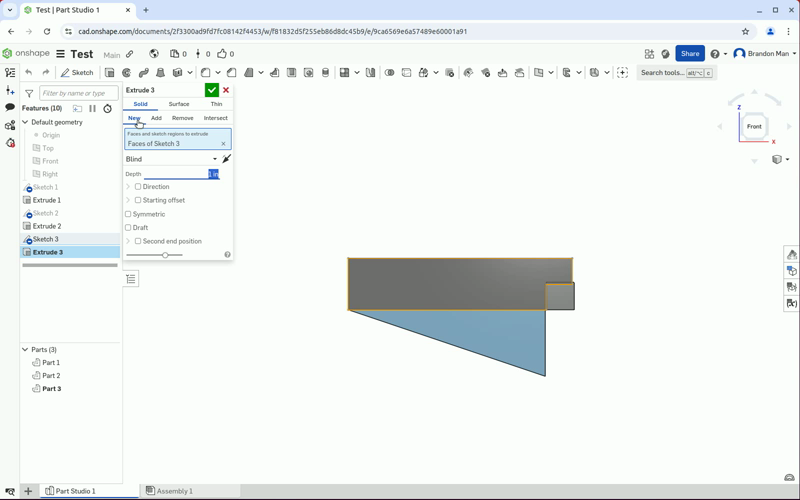
text(5.296)
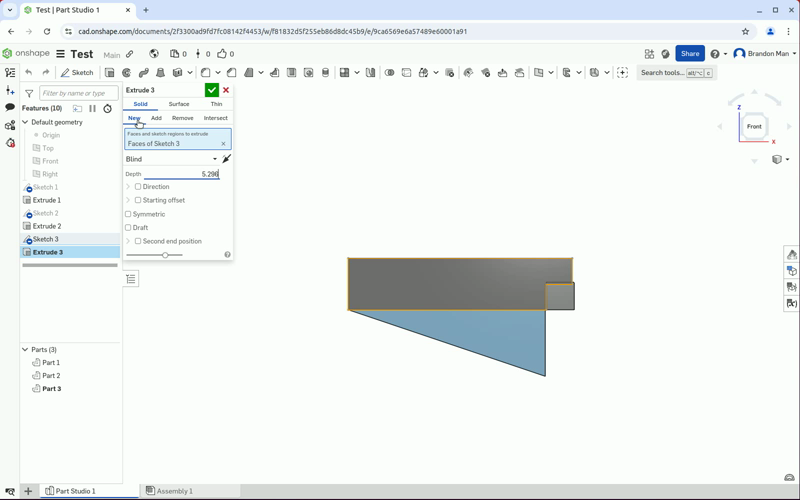
key(tab, 3)
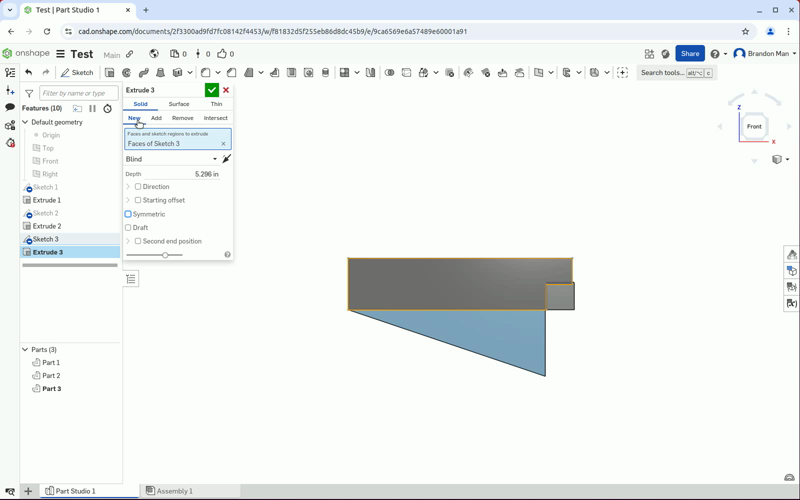
key(space)
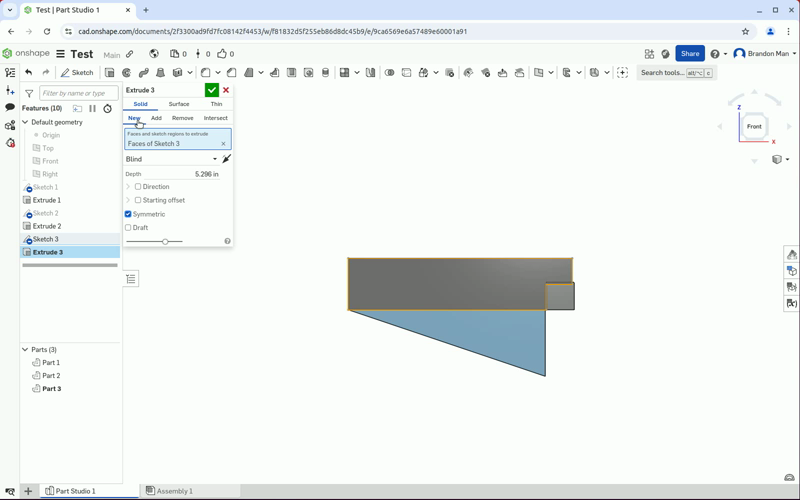
key(enter)
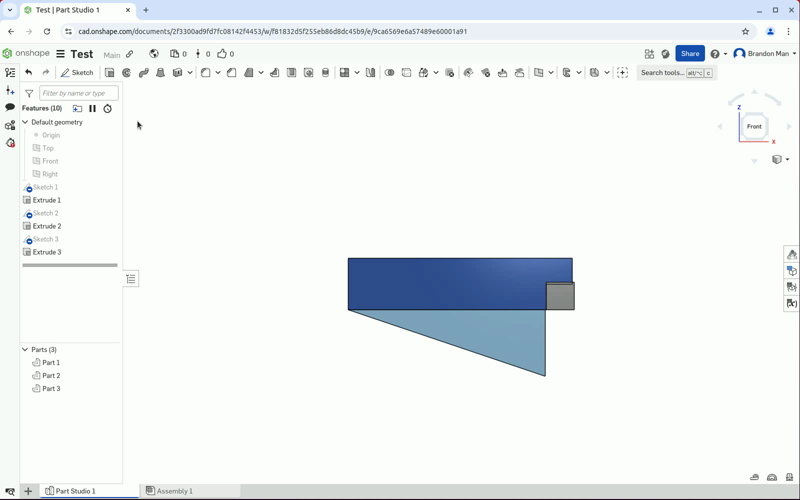
key(shift+h)
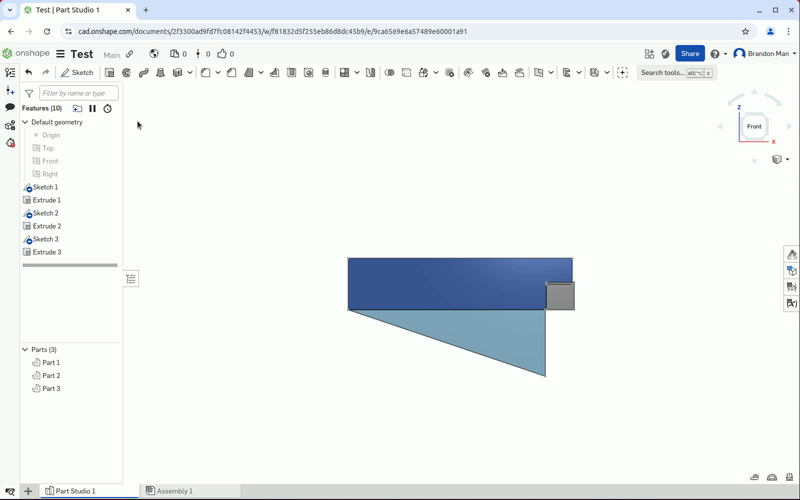
key(shift+h)
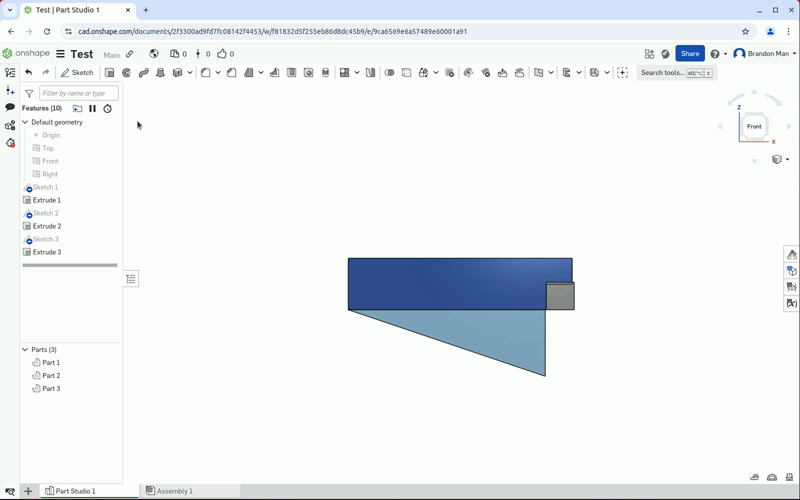
mouse_move(73, 189)
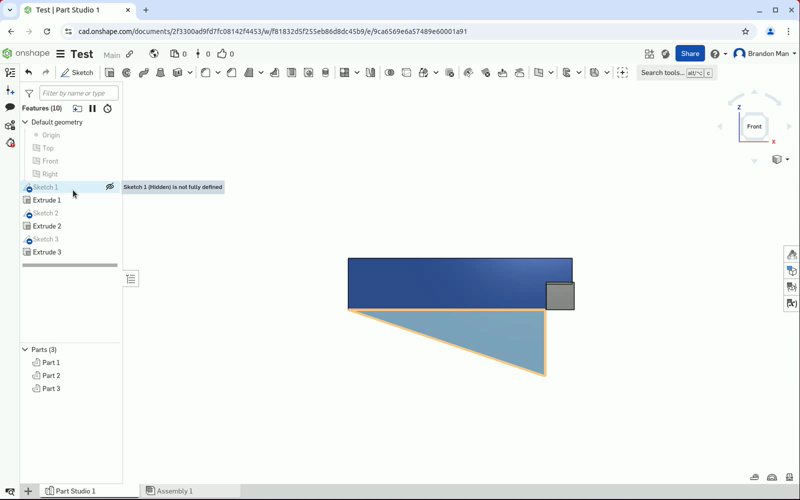
click(73, 189)
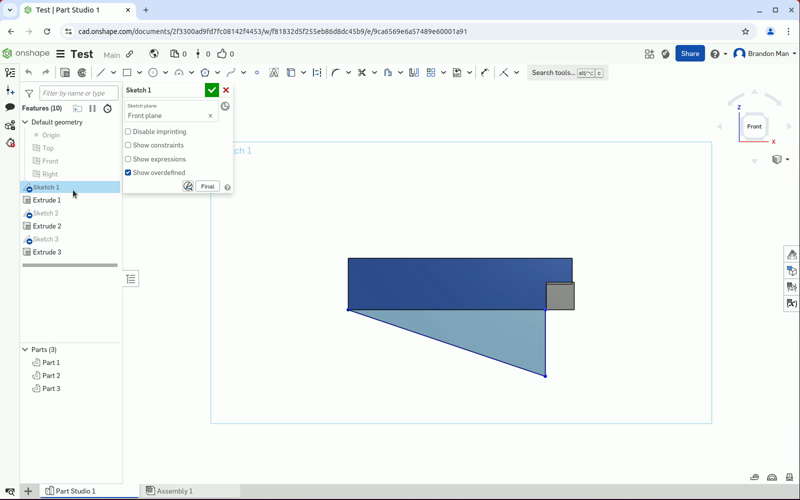
mouse_move(229, 92)
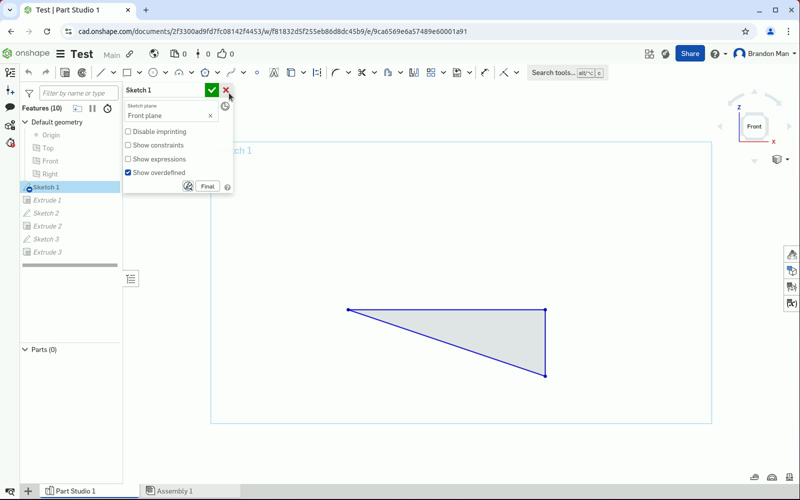
click(229, 92)
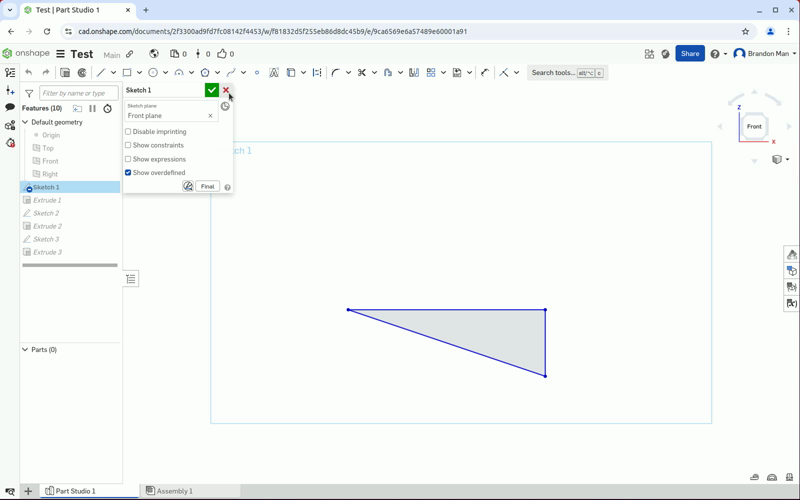
key(shift+s)
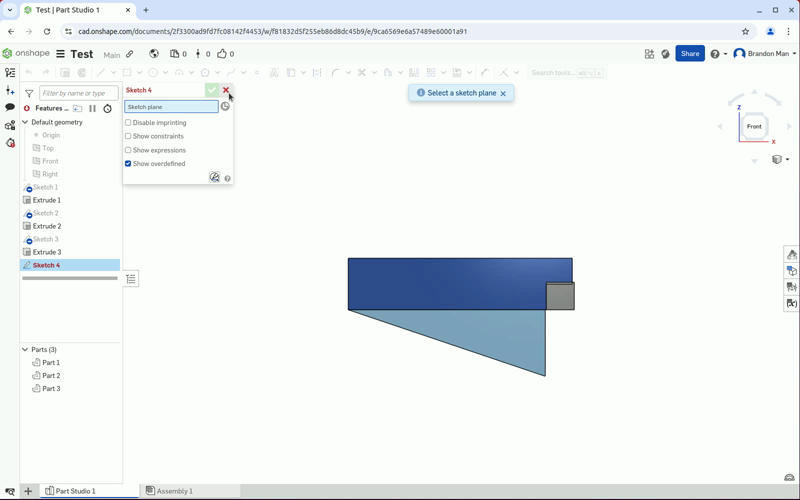
mouse_move(73, 163)
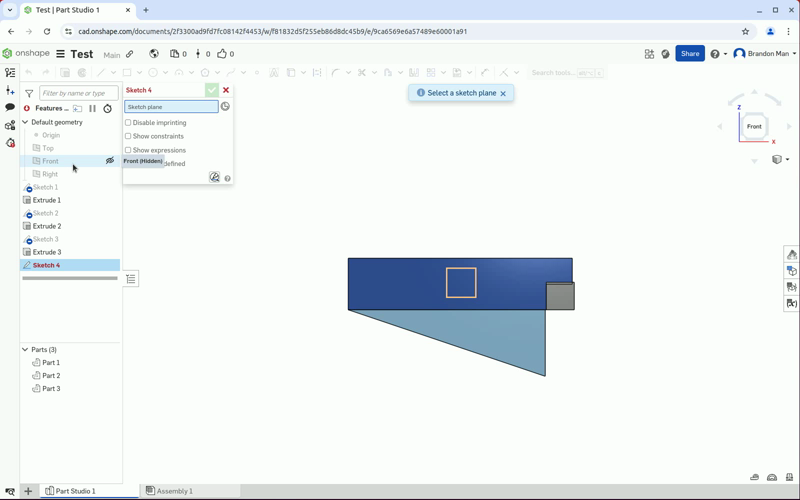
click(73, 163)
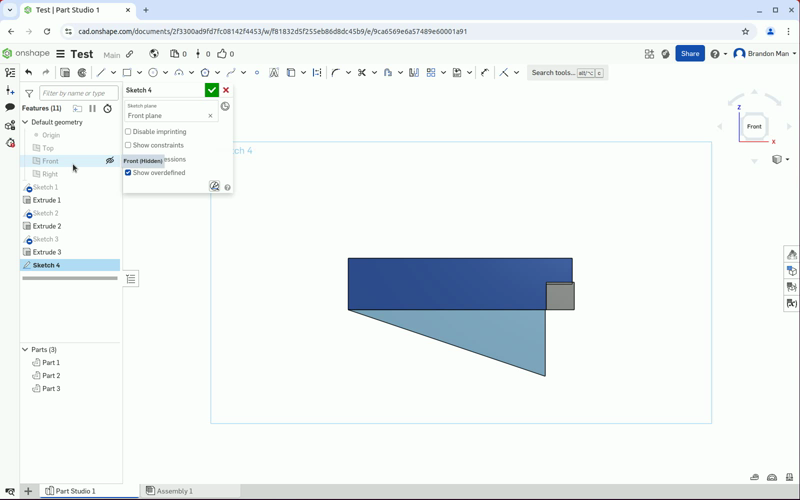
mouse_move(73, 352)
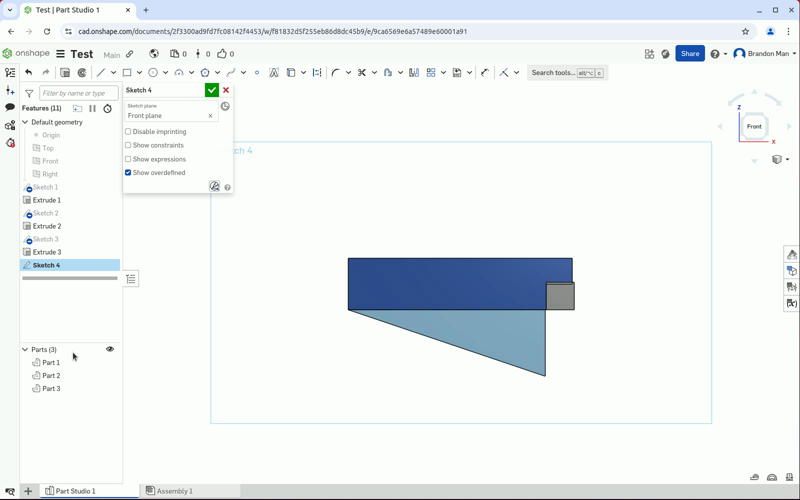
key(y)
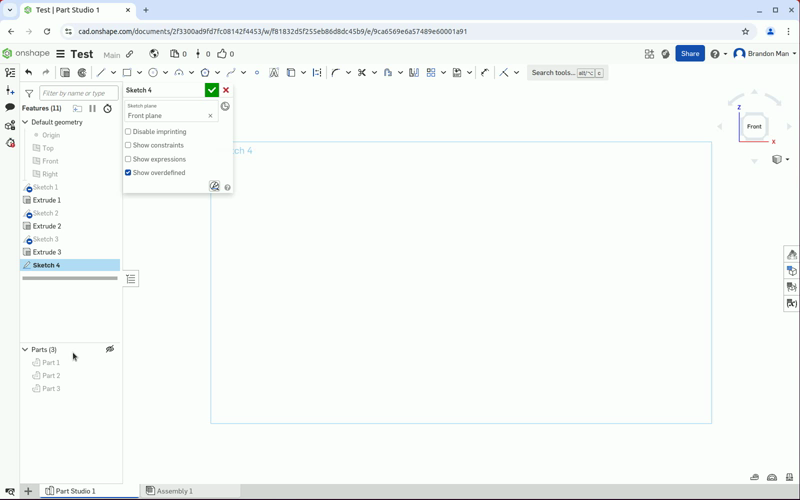
key(l)
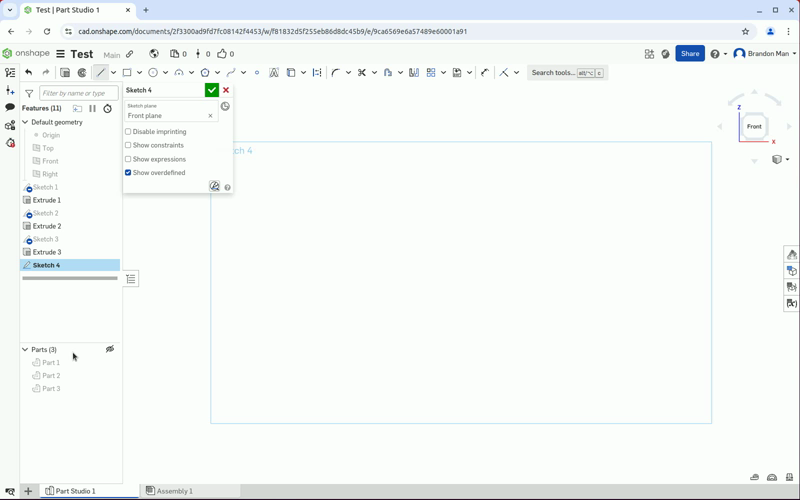
key_down(shift)
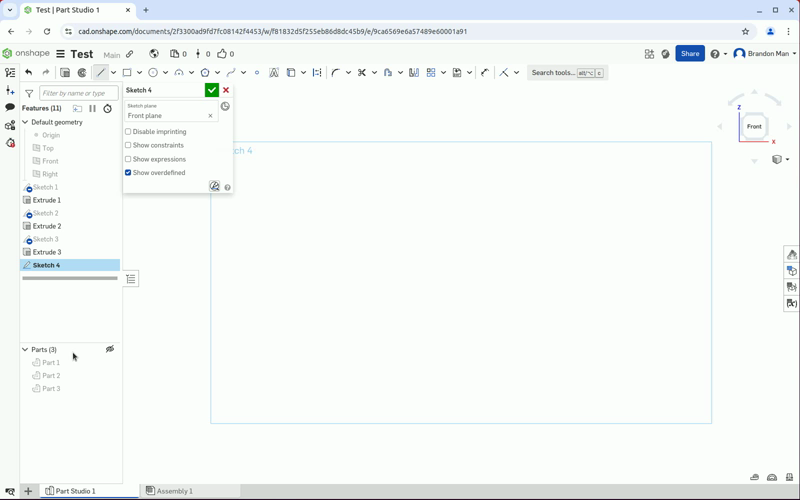
mouse_move(546, 309)
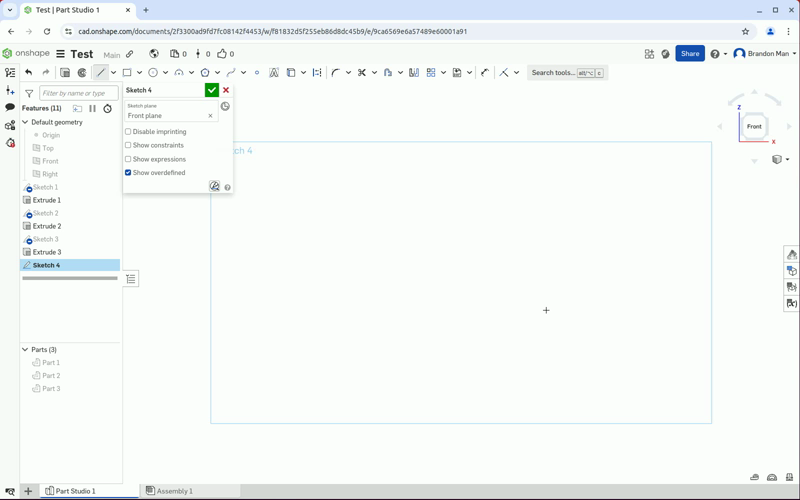
click(546, 309)
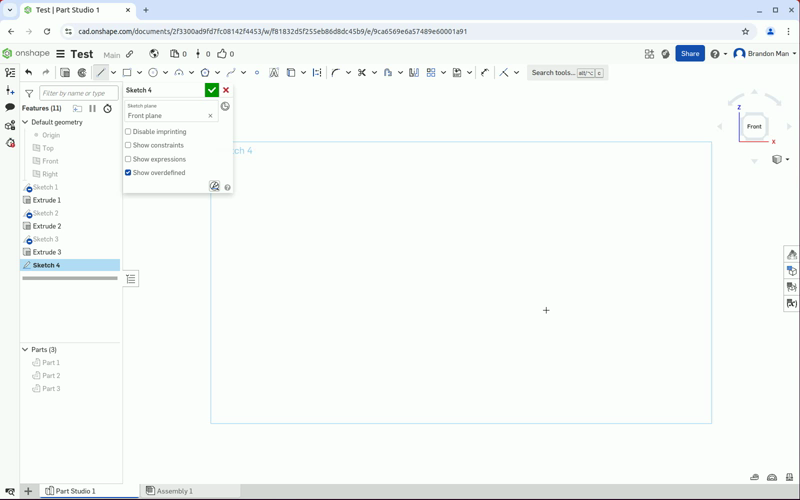
key_up(shift)
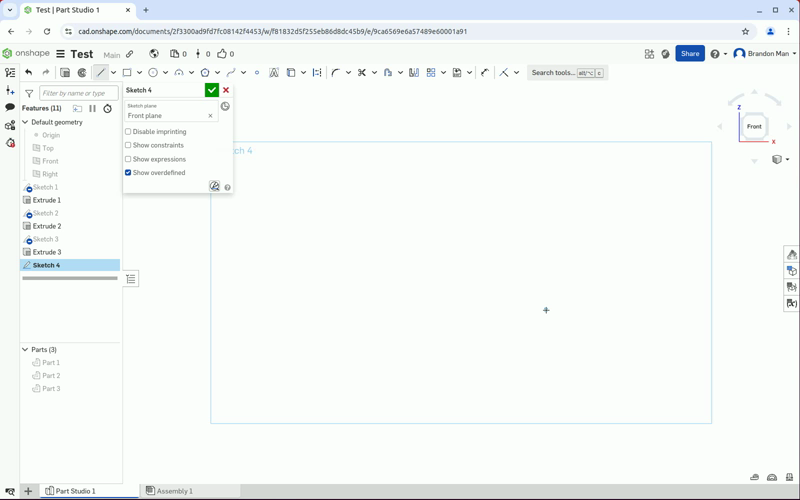
key_down(shift)
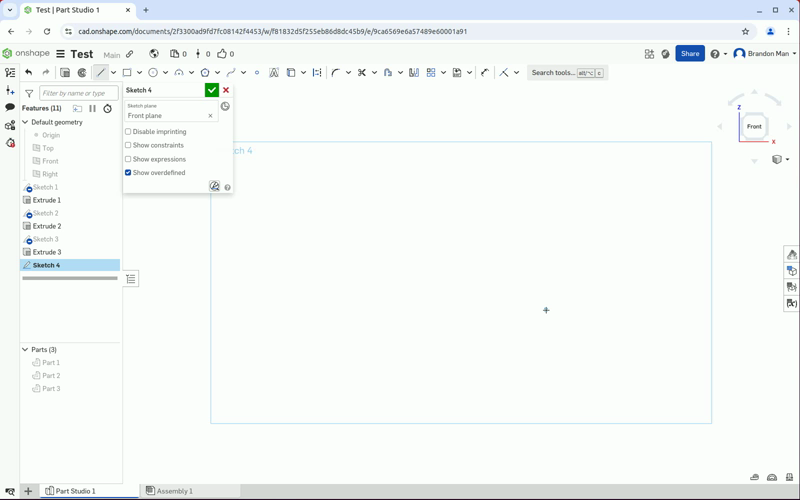
mouse_move(576, 309)
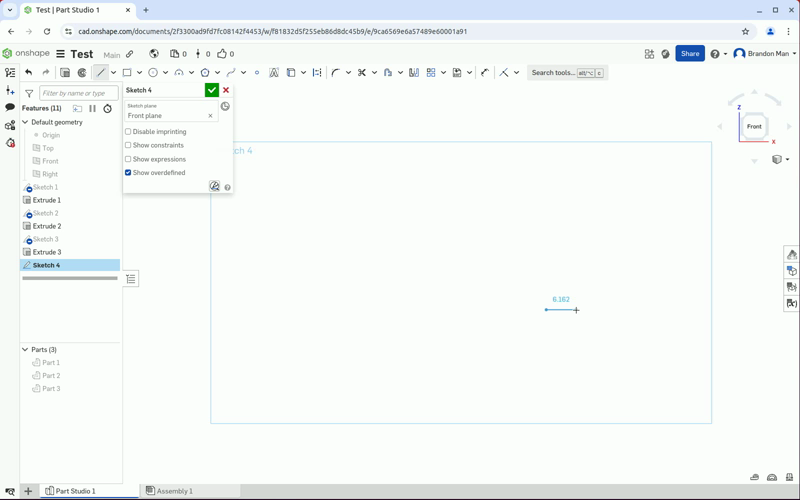
mouse_move(574, 309)
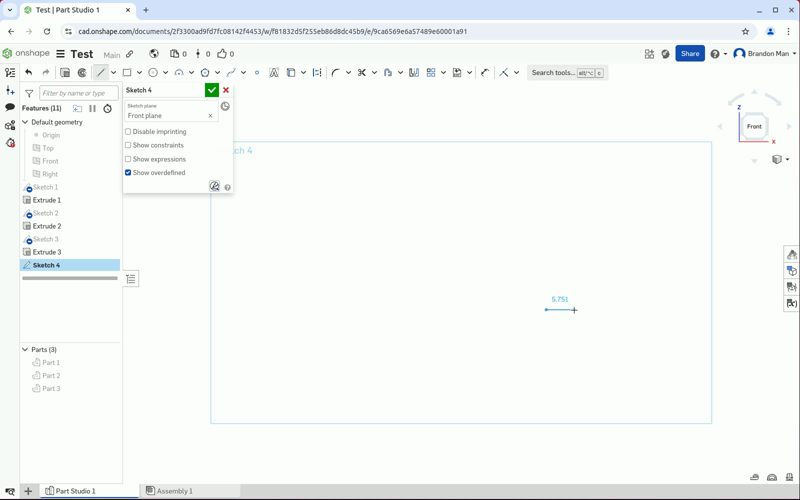
click(574, 309)
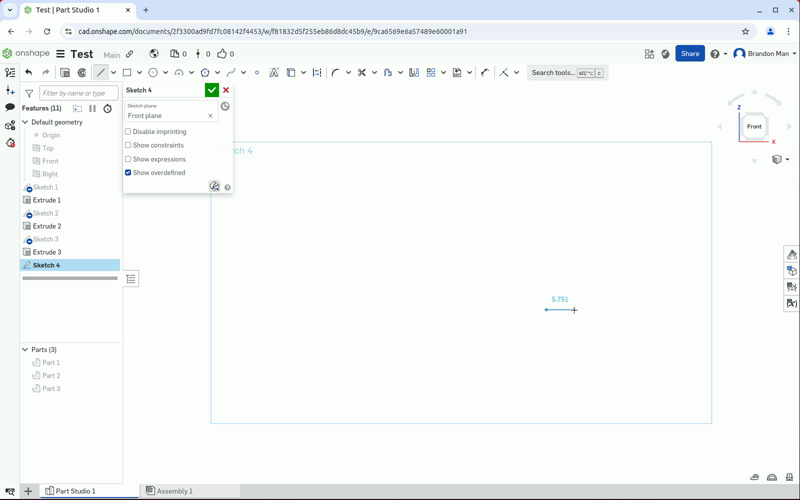
key_up(shift)
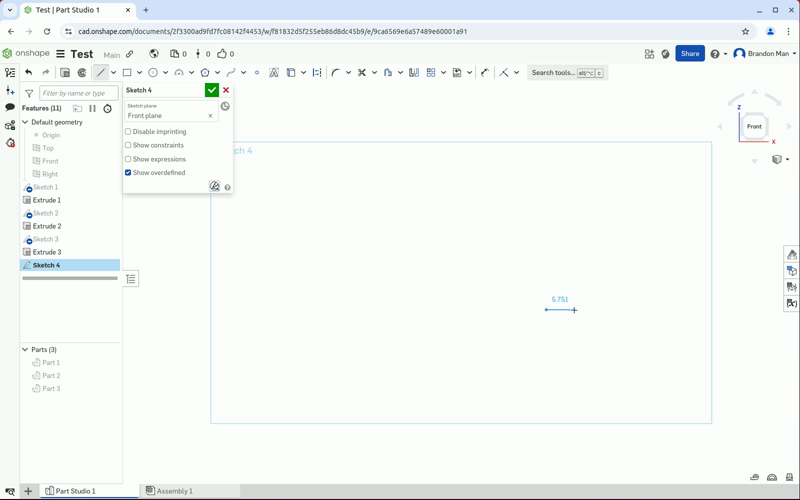
key_down(shift)
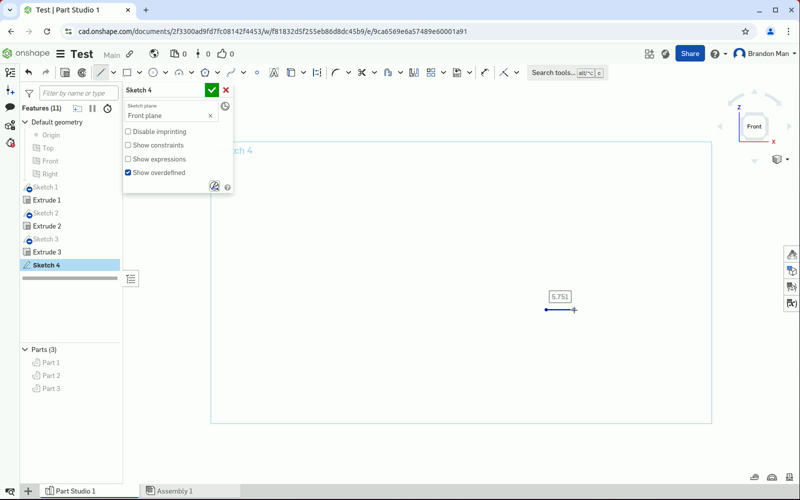
mouse_move(589, 309)
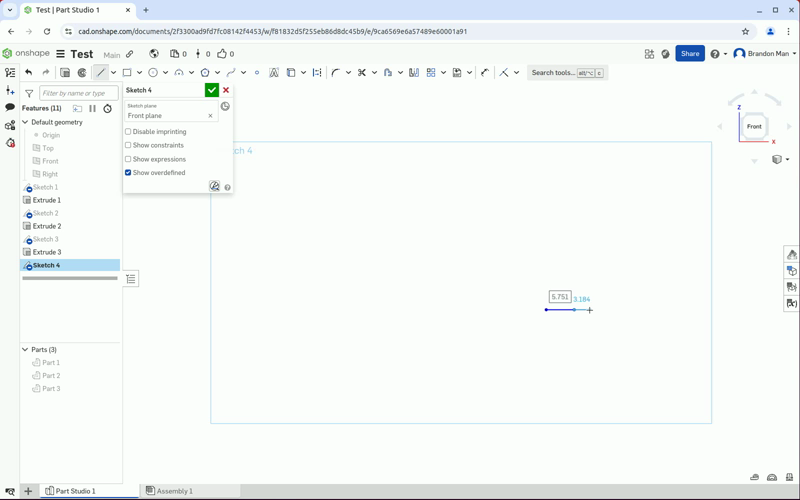
mouse_move(574, 282)
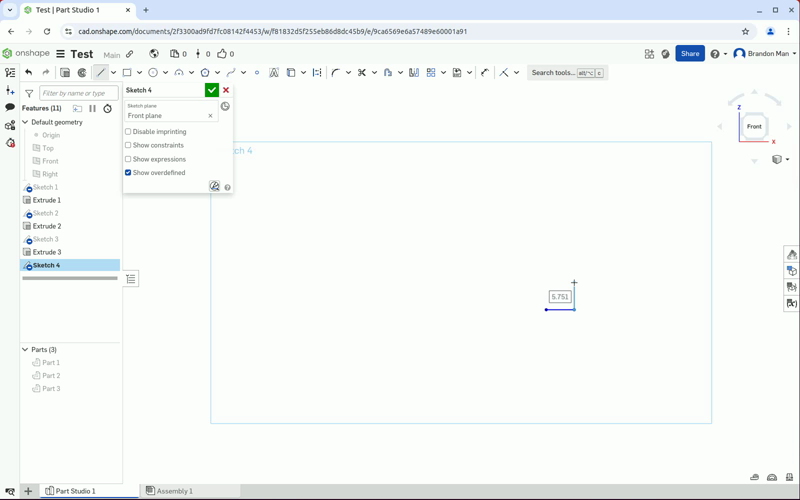
click(574, 282)
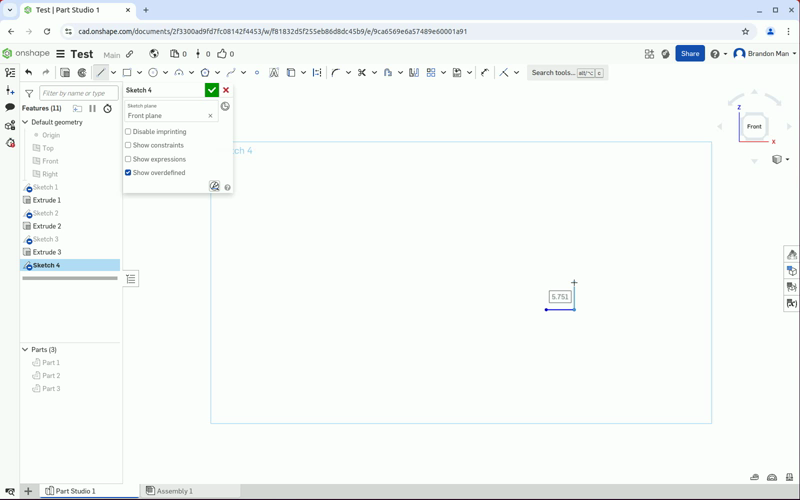
key_up(shift)
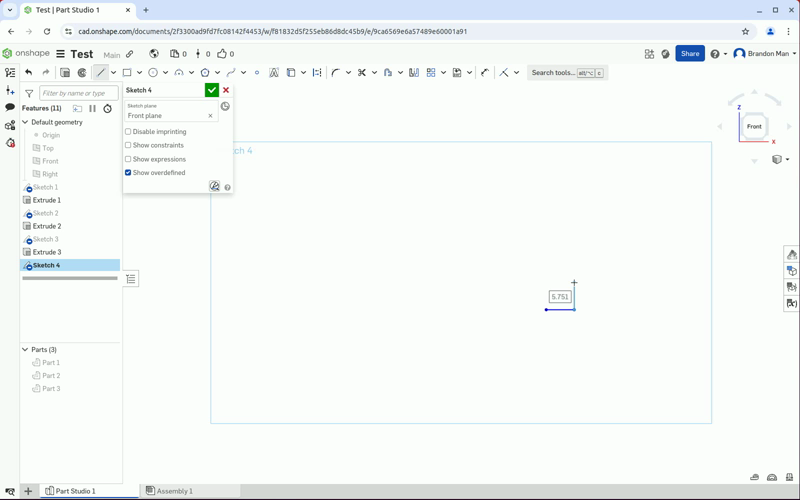
key_down(shift)
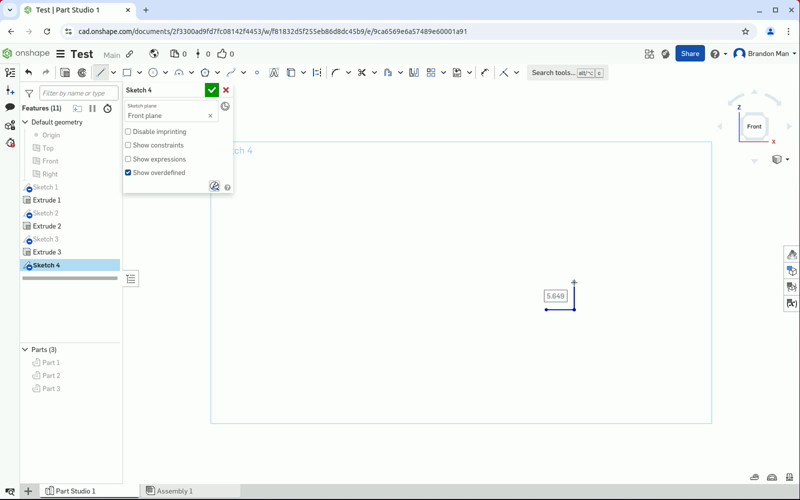
mouse_move(589, 282)
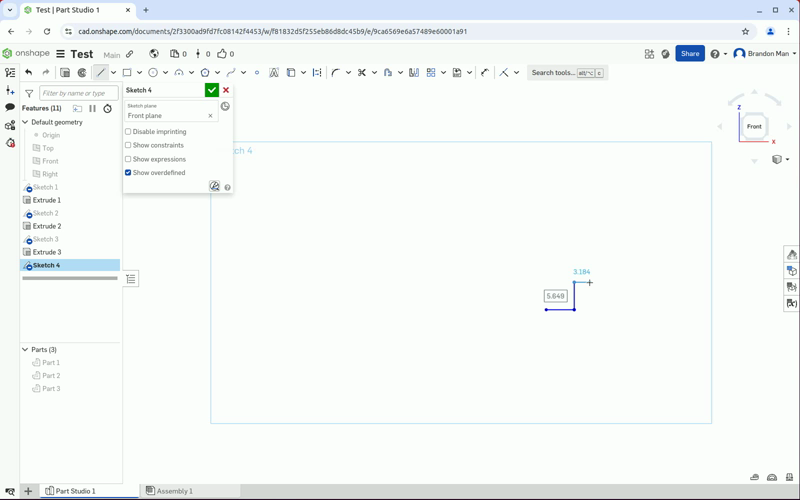
mouse_move(546, 282)
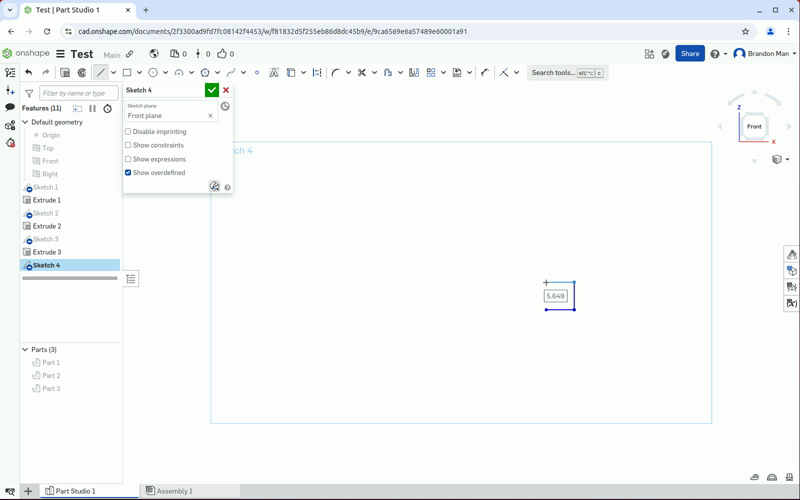
click(546, 282)
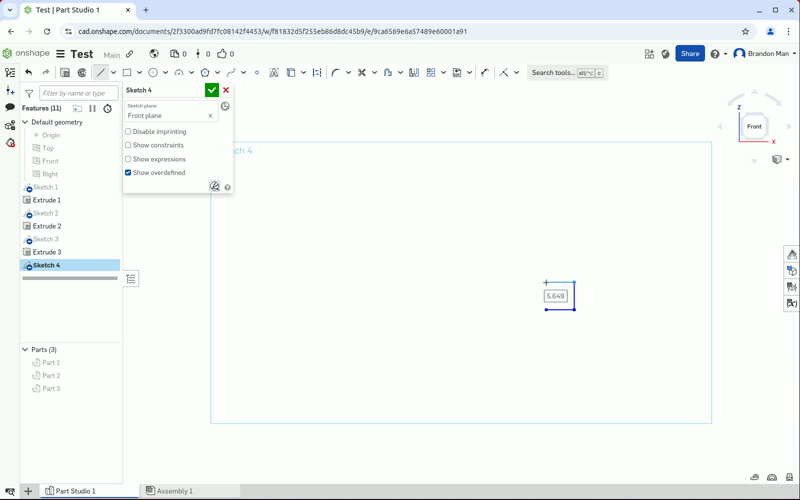
key_up(shift)
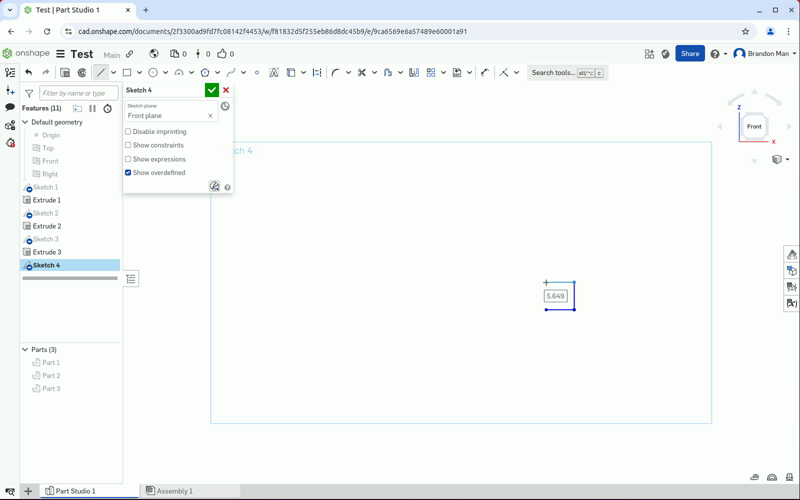
mouse_move(576, 282)
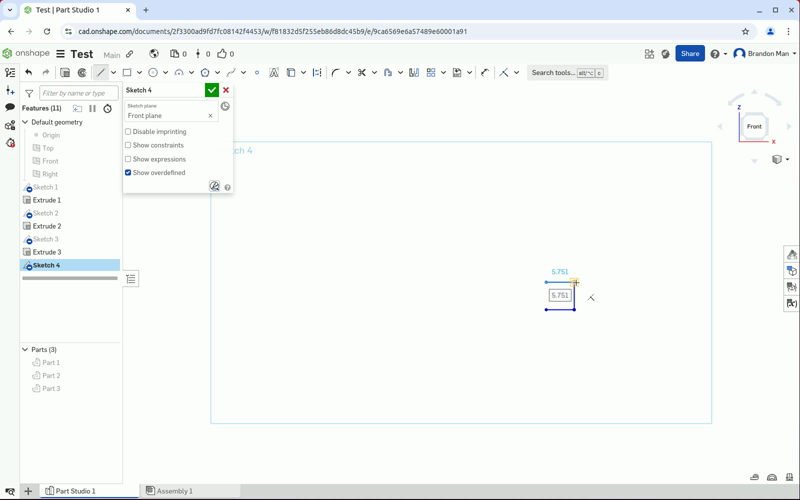
key_down(shift)
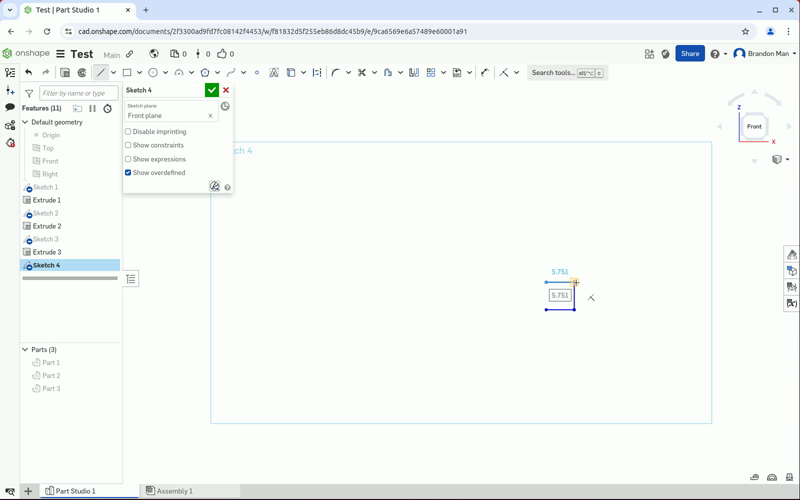
mouse_move(546, 309)
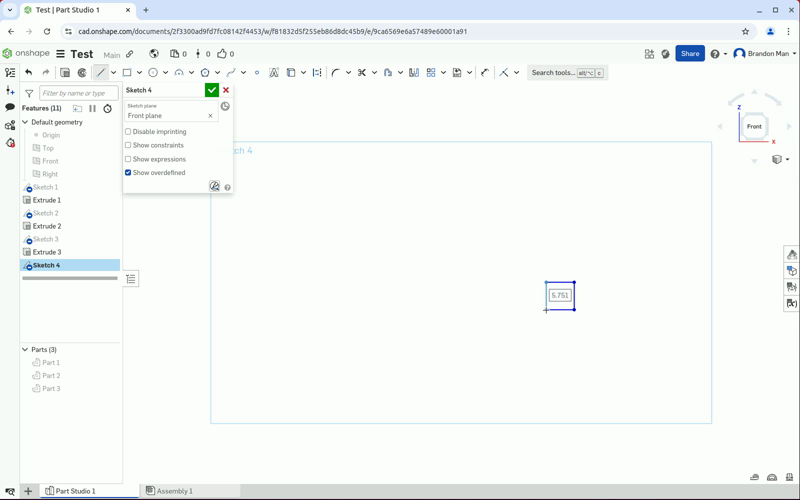
key_up(shift)
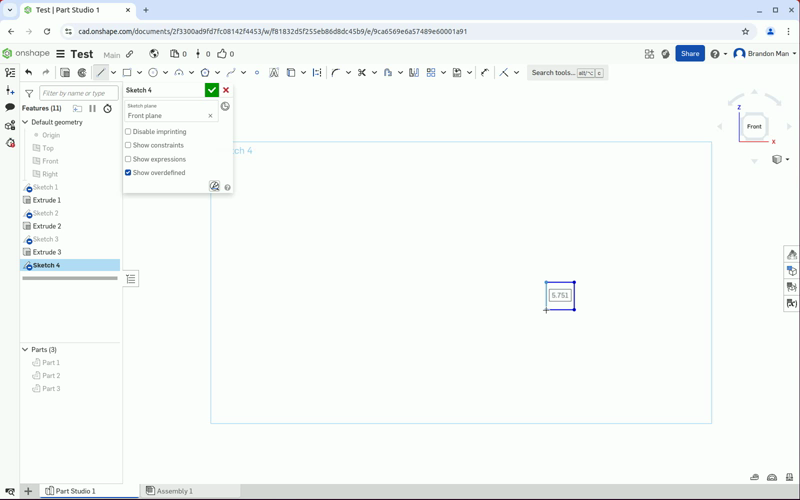
click(546, 309)
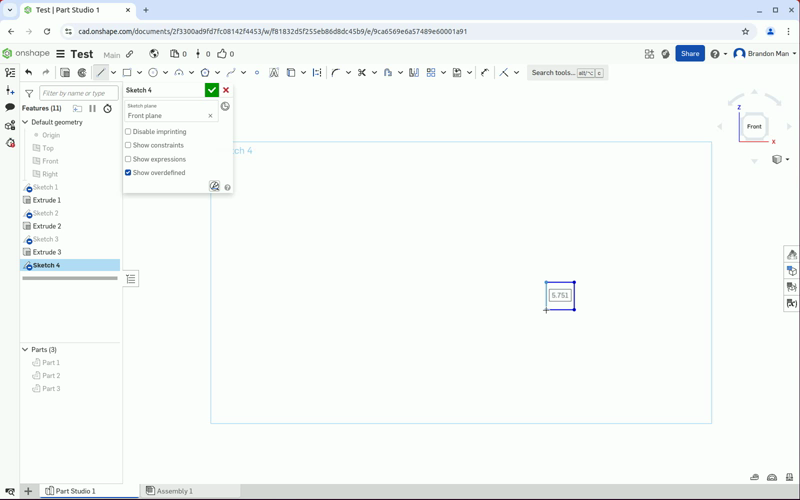
key(esc)
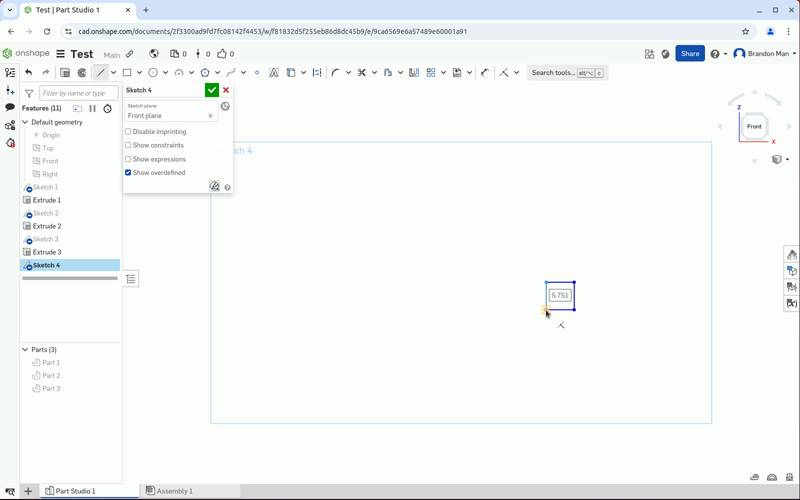
mouse_move(566, 282)
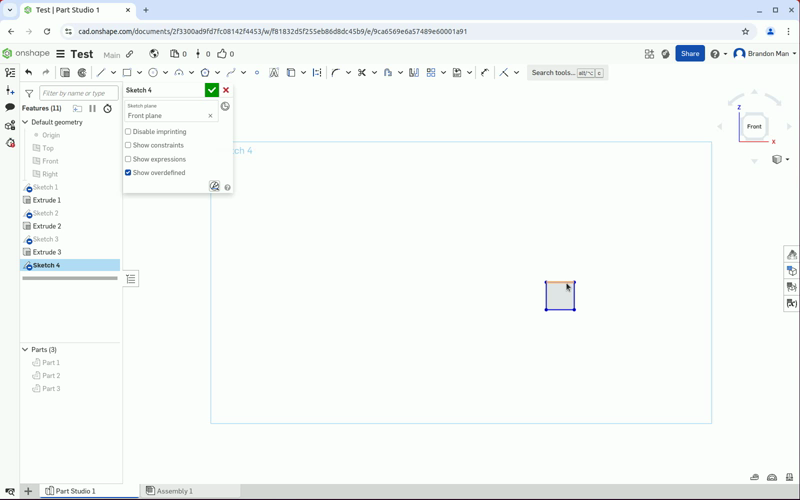
scroll(6)
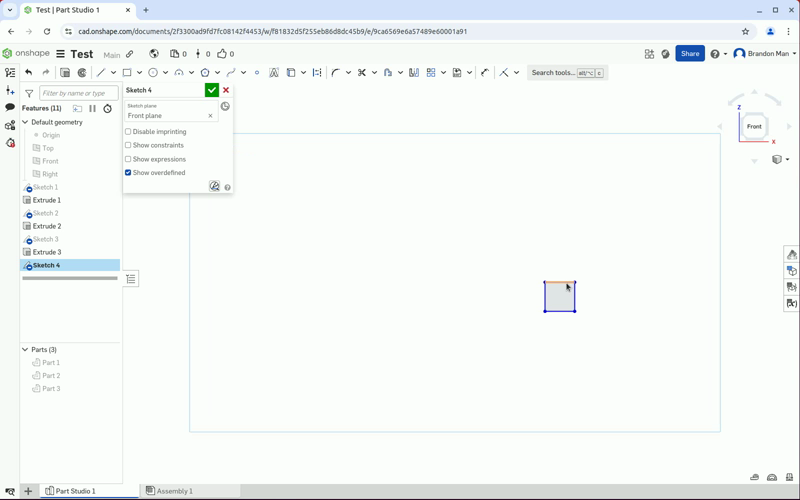
scroll(6)
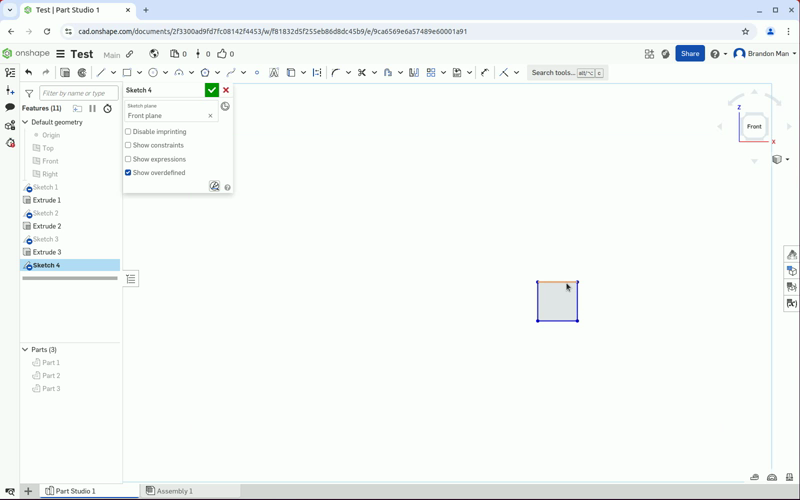
scroll(6)
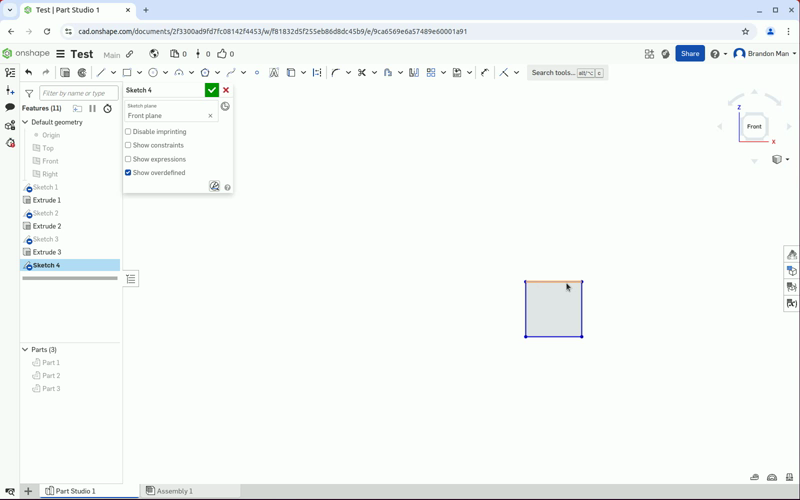
scroll(6)
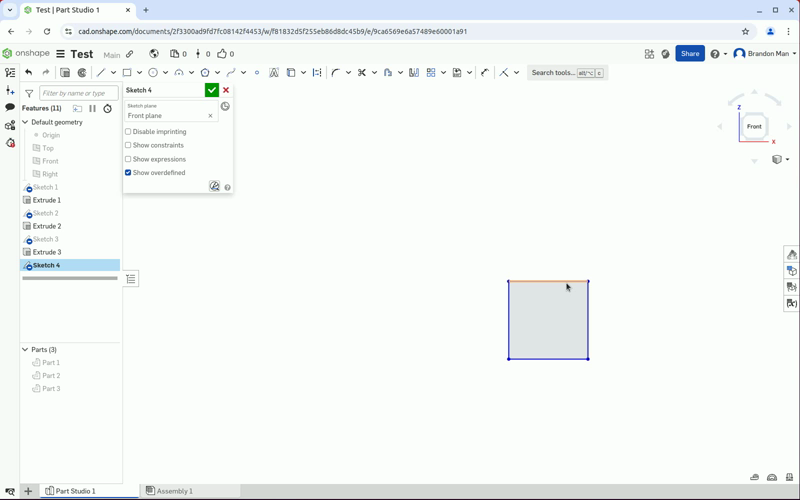
scroll(6)
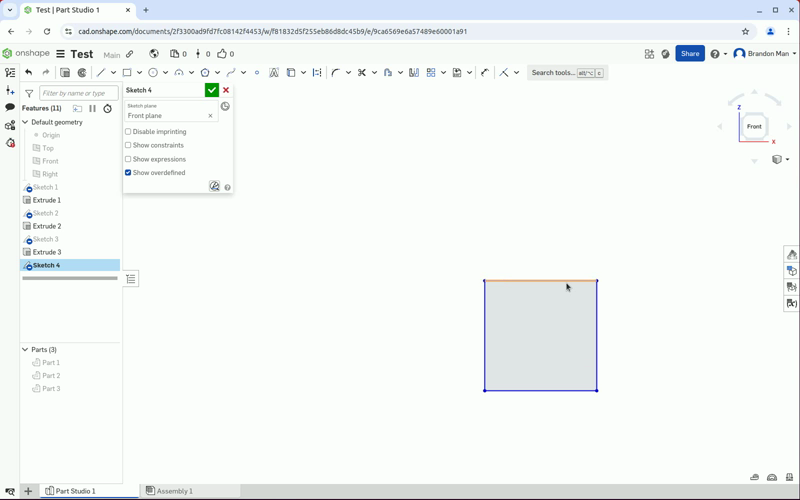
scroll(6)
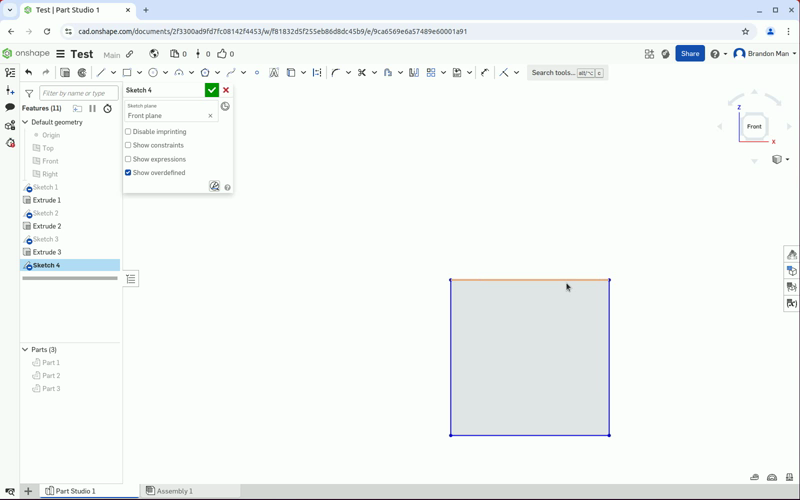
scroll(6)
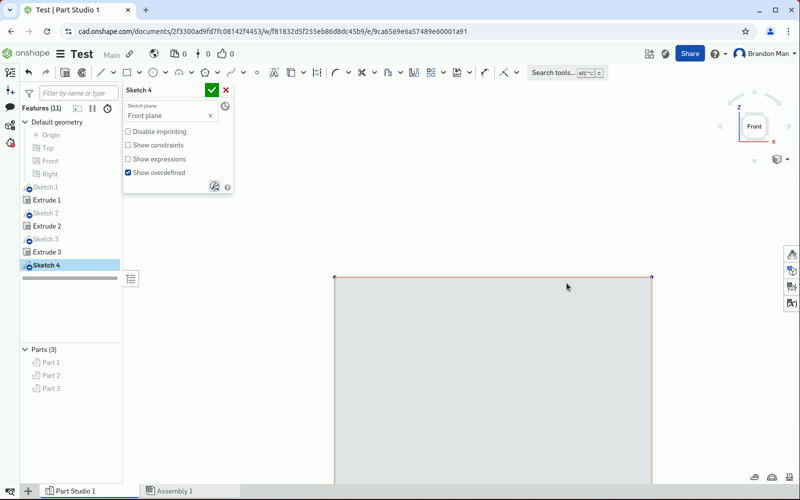
click(566, 282)
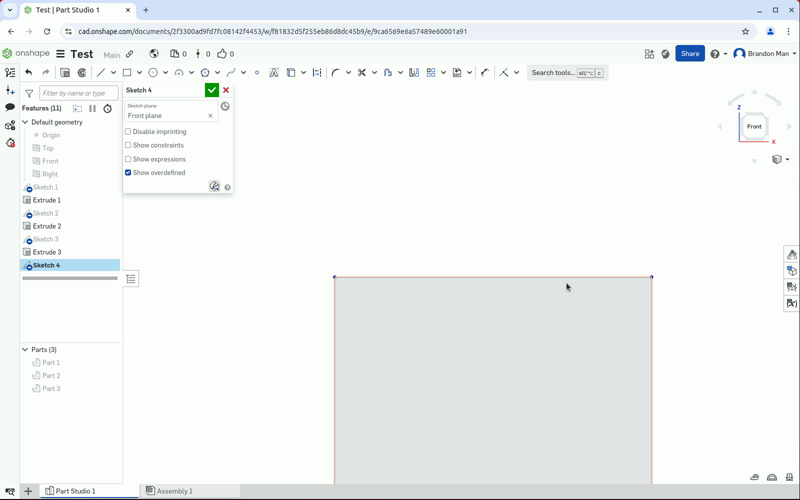
scroll(-6)
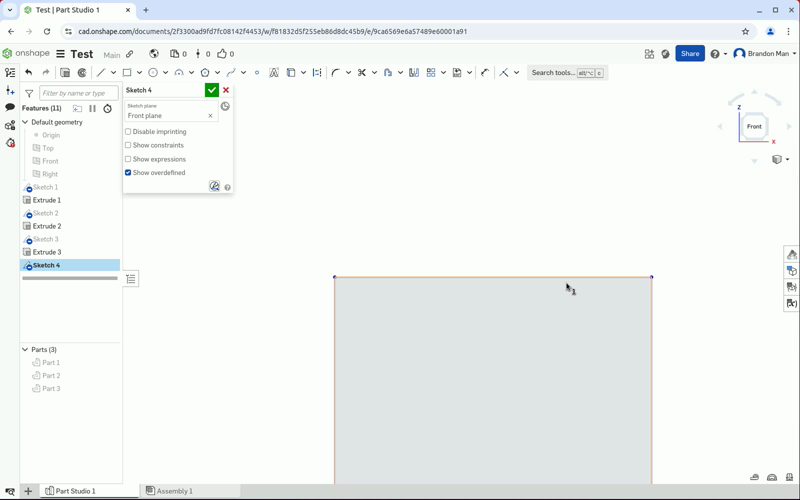
scroll(-6)
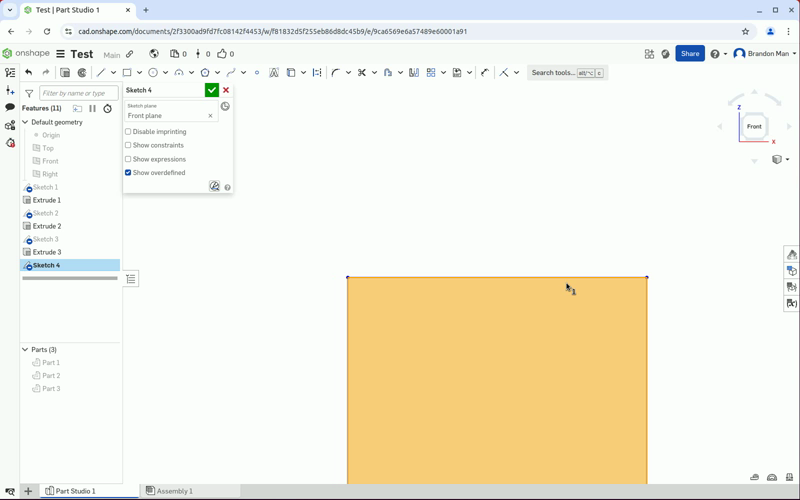
scroll(-6)
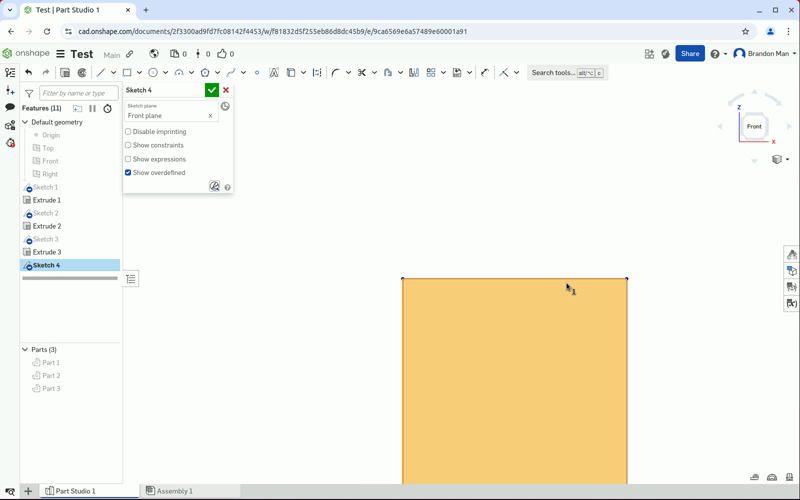
scroll(-6)
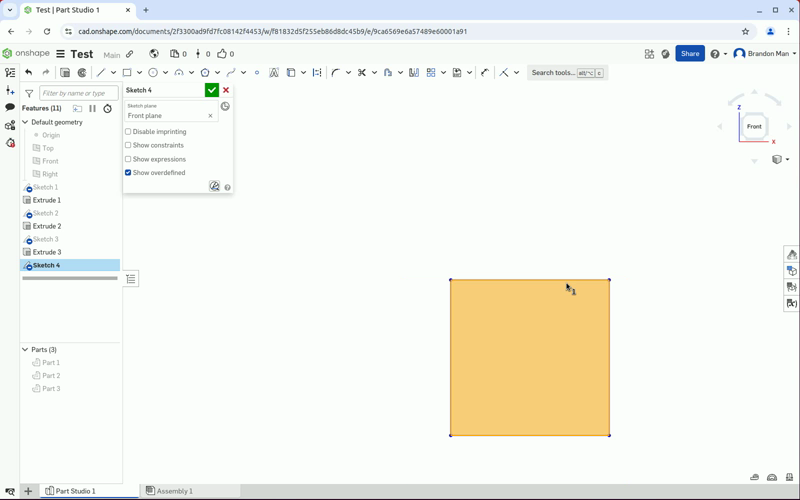
scroll(-6)
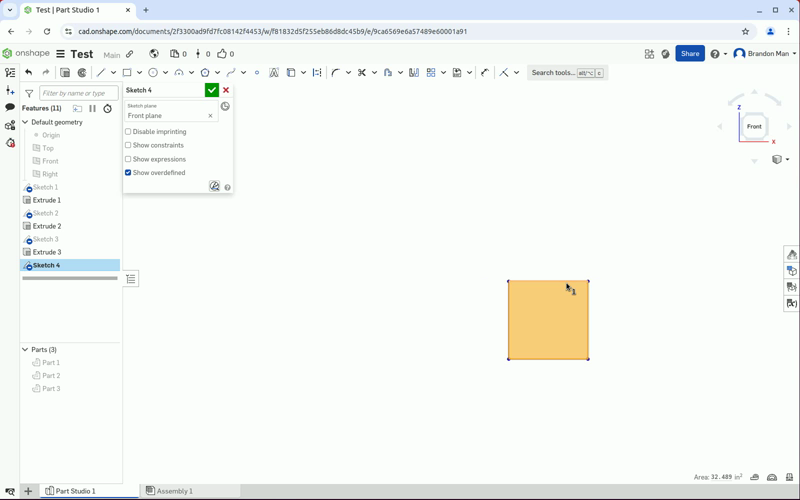
scroll(-6)
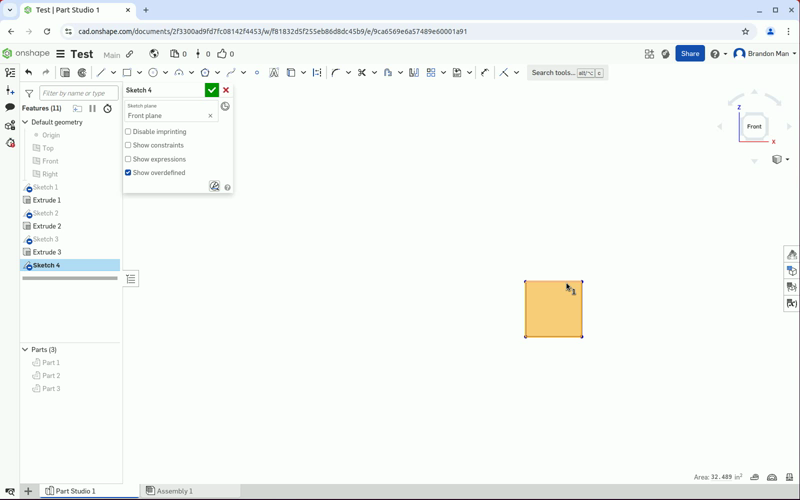
scroll(-6)
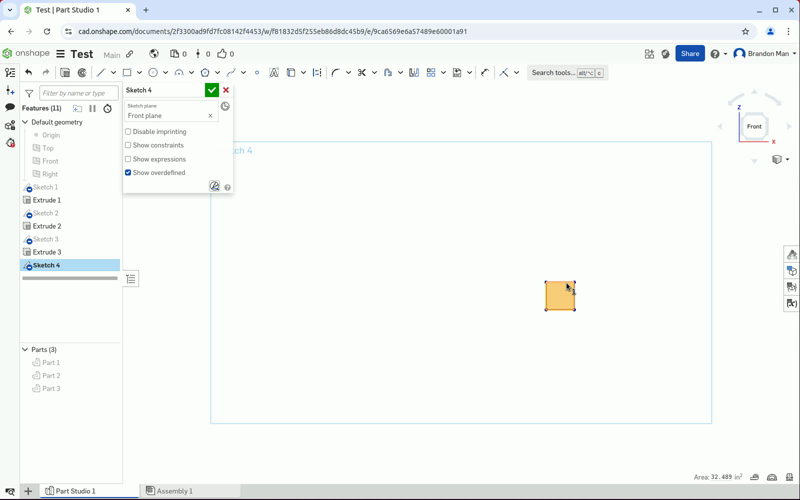
mouse_move(73, 352)
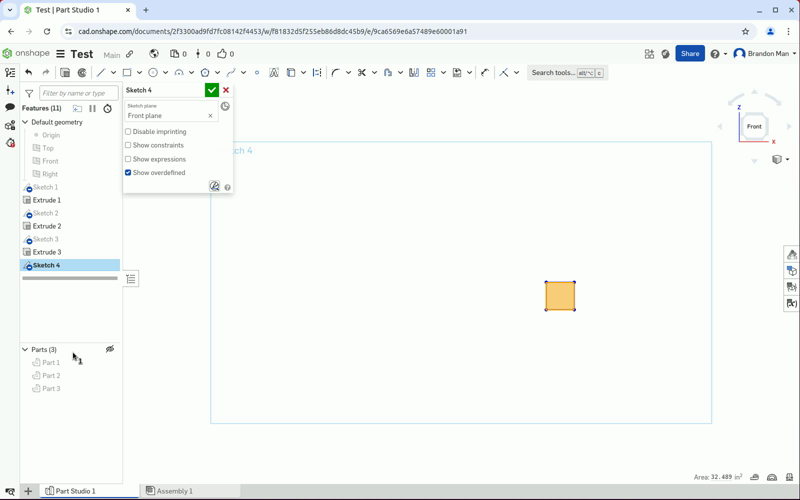
key(shift+y)
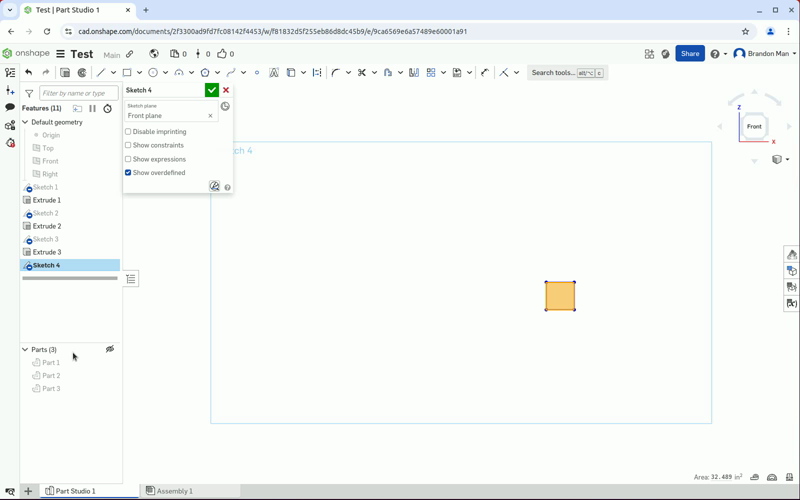
key(shift+e)
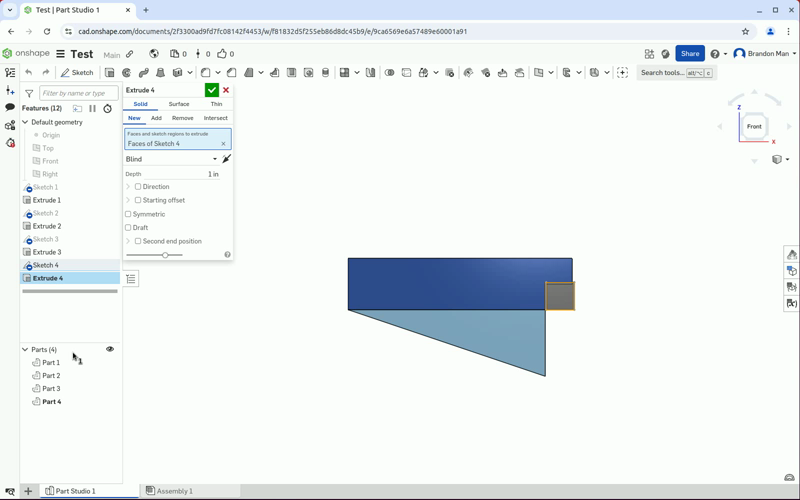
mouse_move(143, 106)
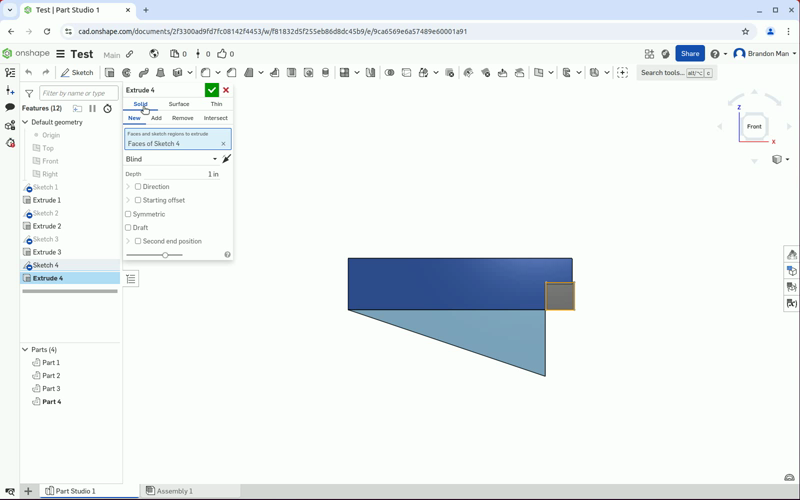
click(143, 106)
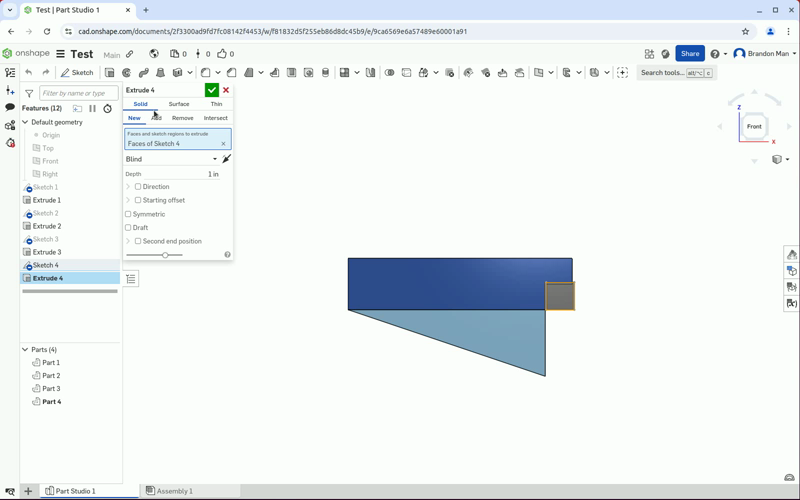
mouse_move(186, 120)
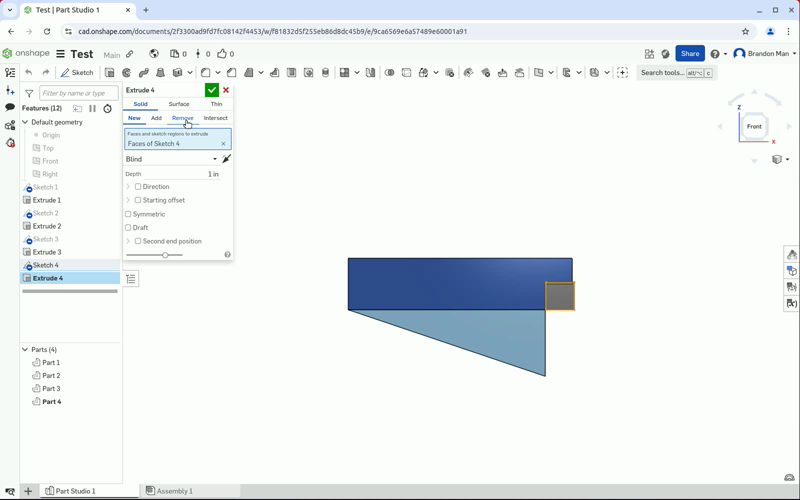
click(186, 120)
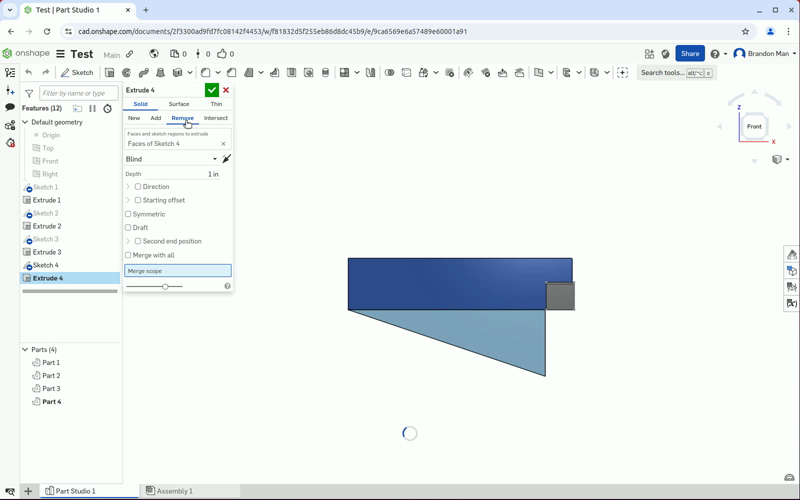
key(tab, 4)
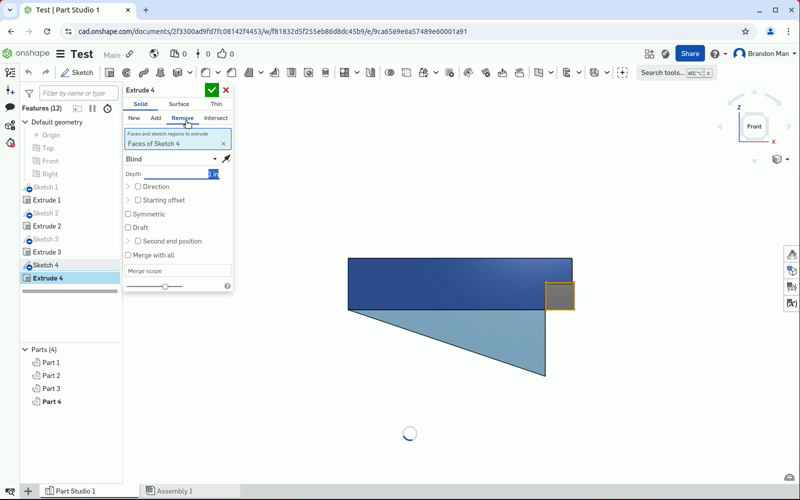
text(5.296)
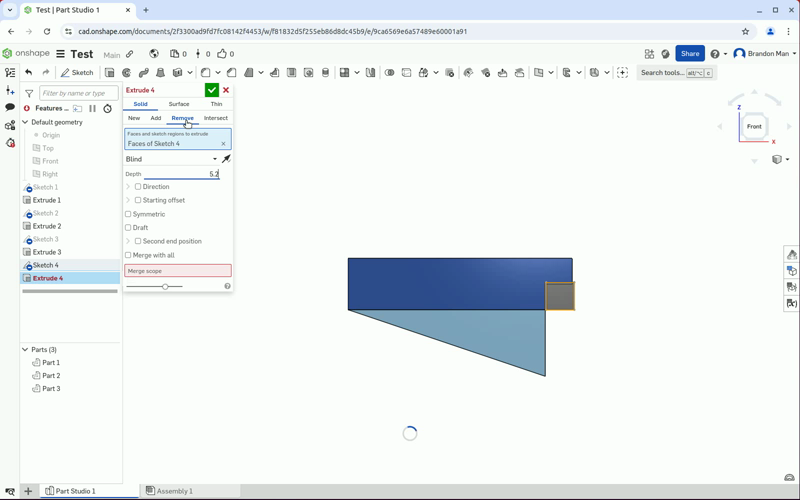
key(tab, 3)
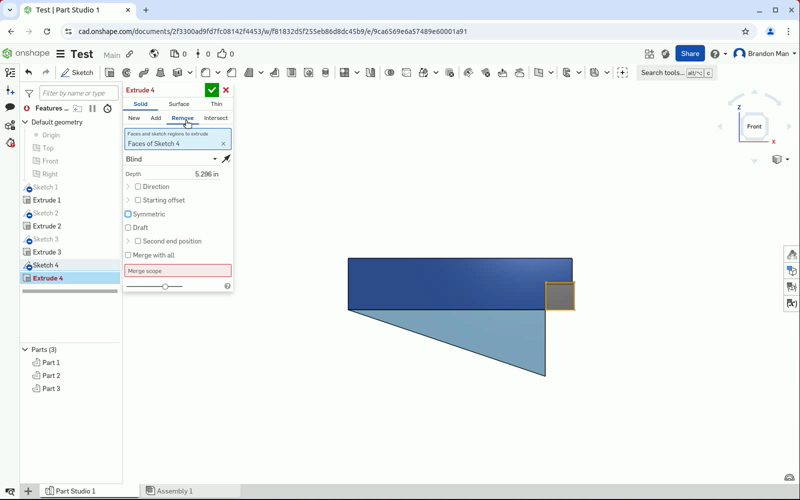
key(space)
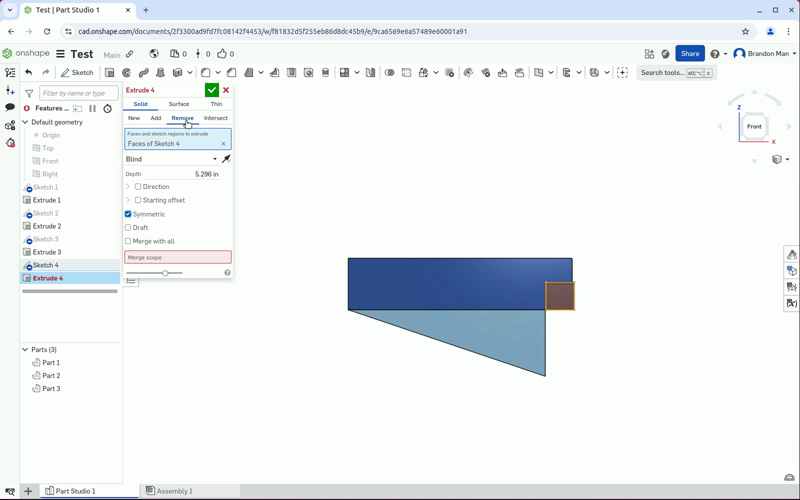
key(tab, 2)
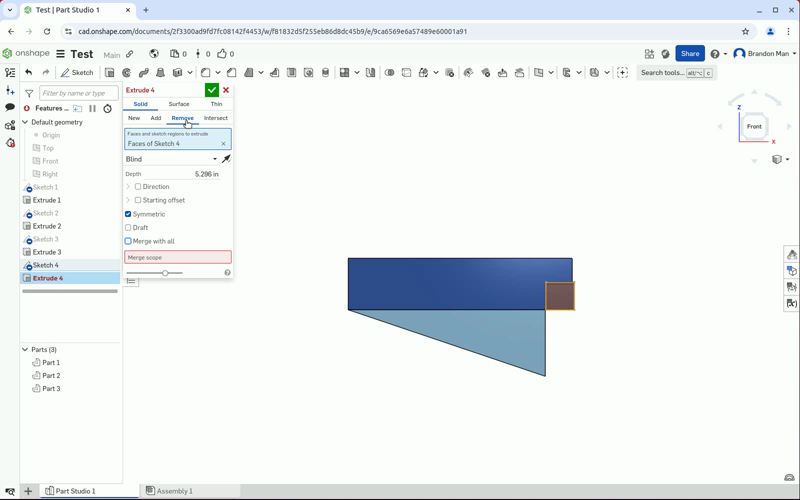
key(space)
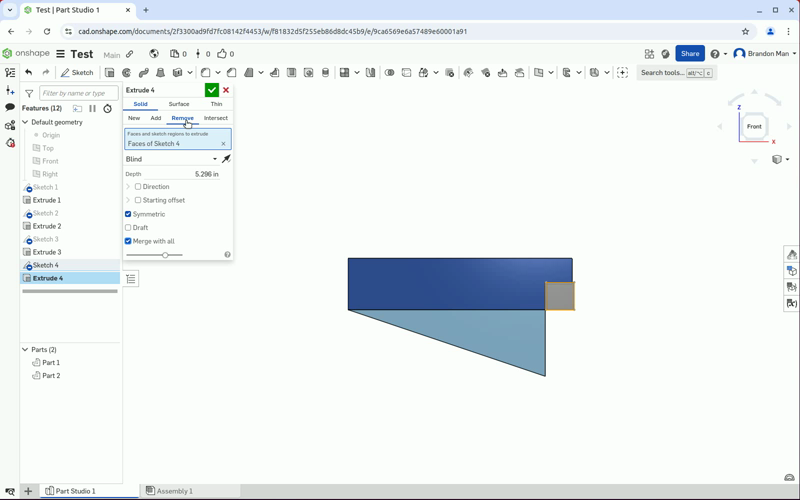
key(enter)
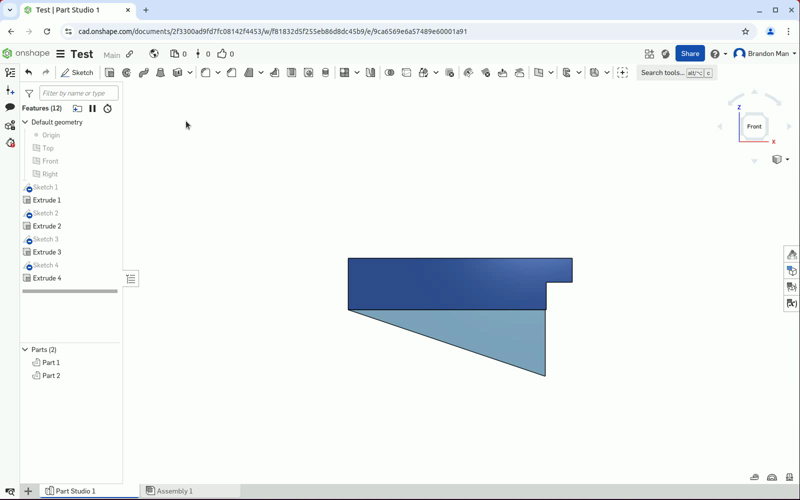
key(shift+h)
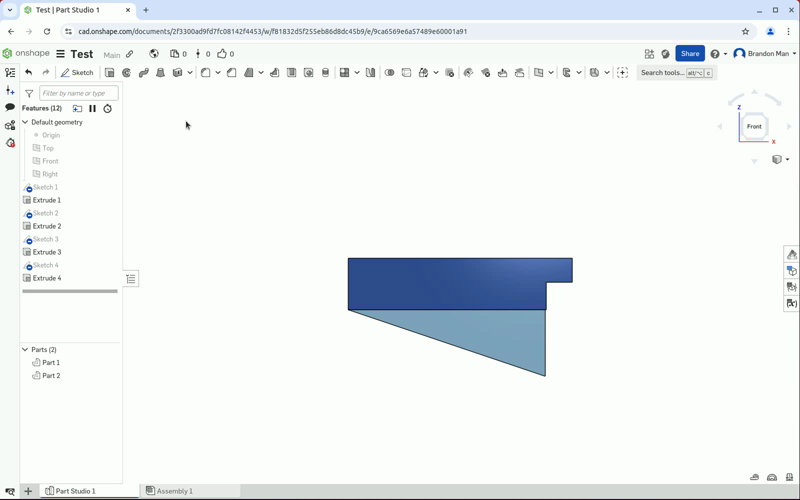
key(shift+h)
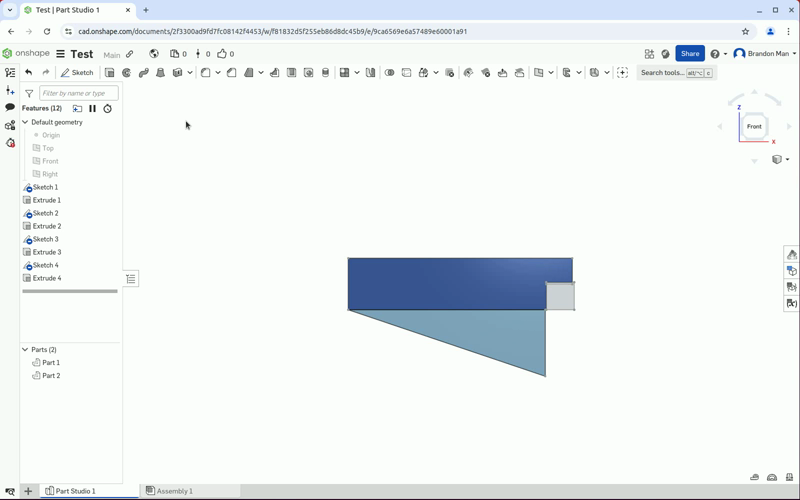
key(shift+7)
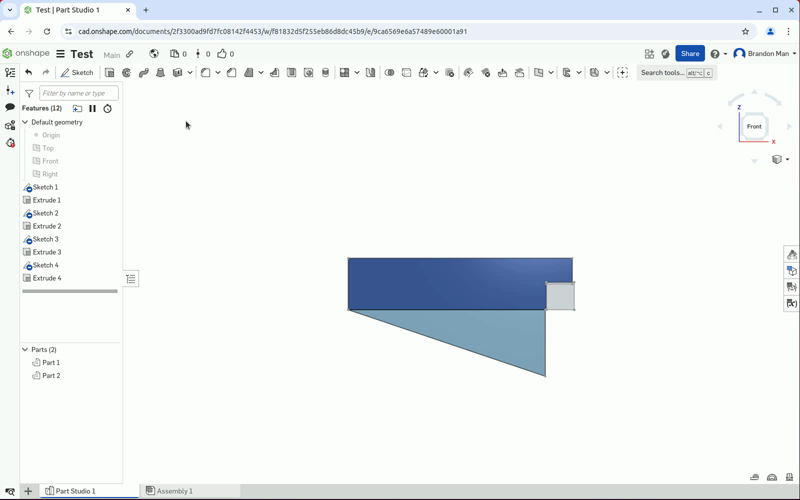
key(left, 2)
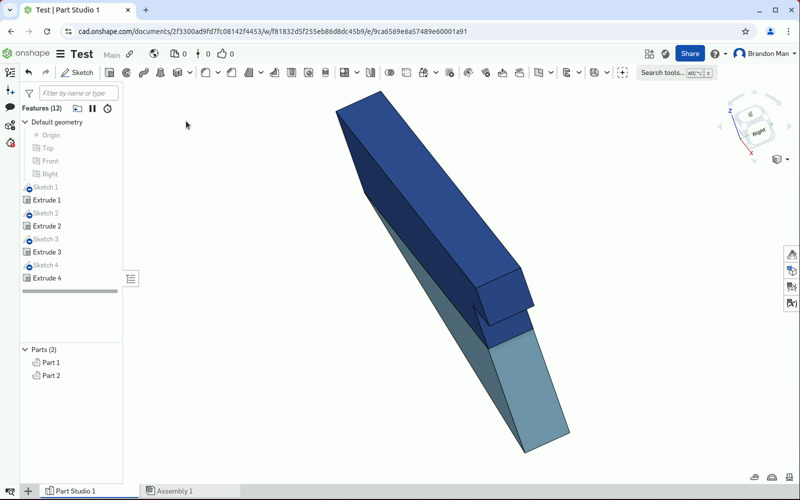
key(down, 2)
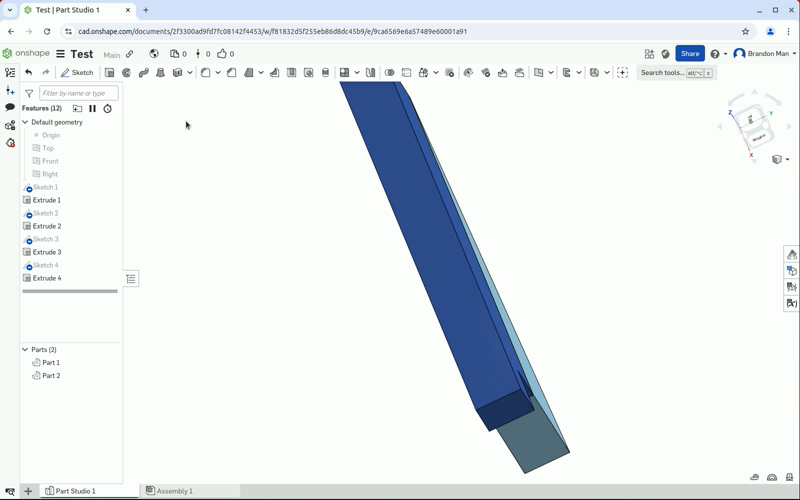
key(up, 2)
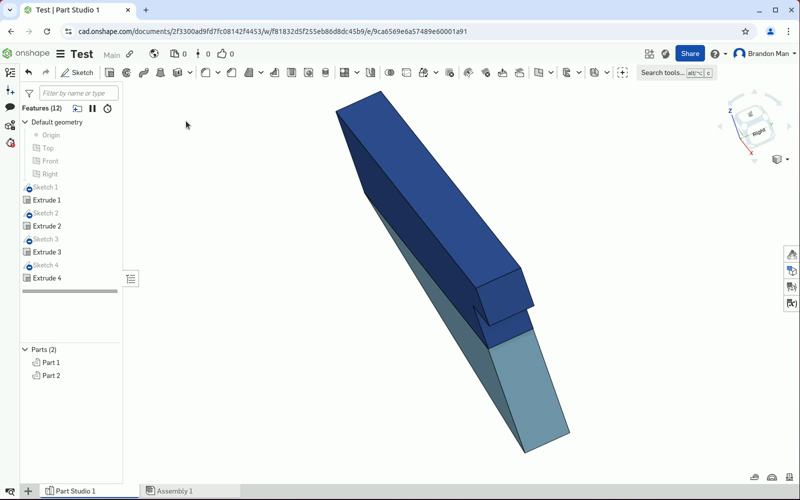
key(right, 2)
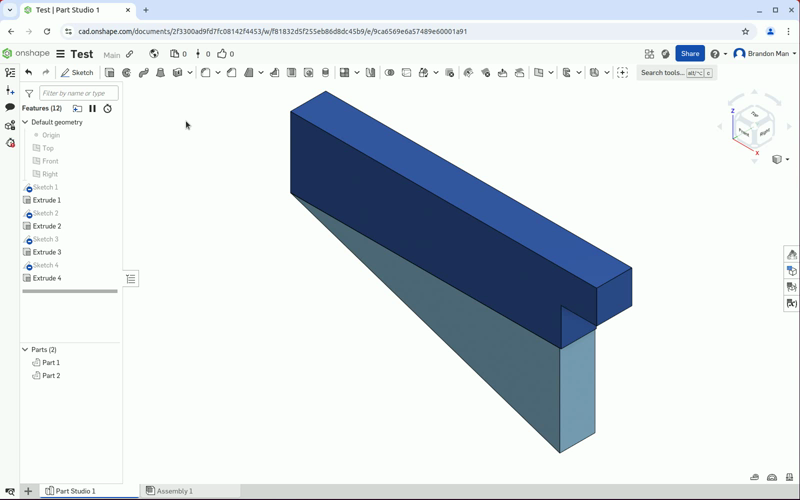
mouse_move(73, 189)
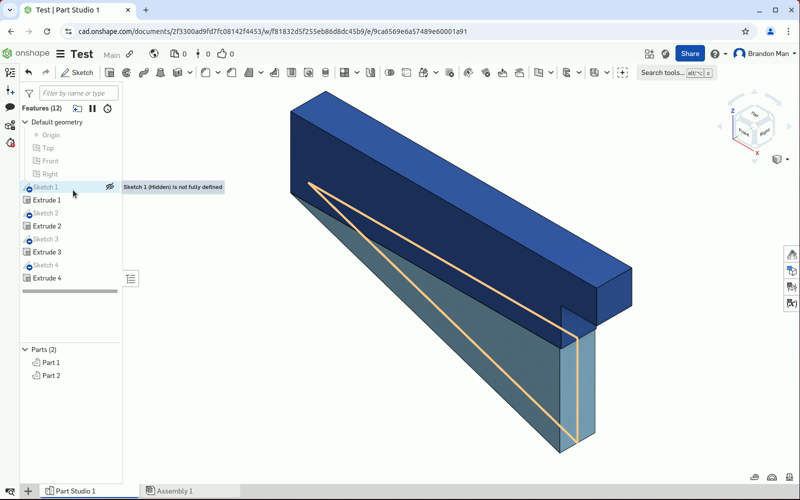
click(73, 189)